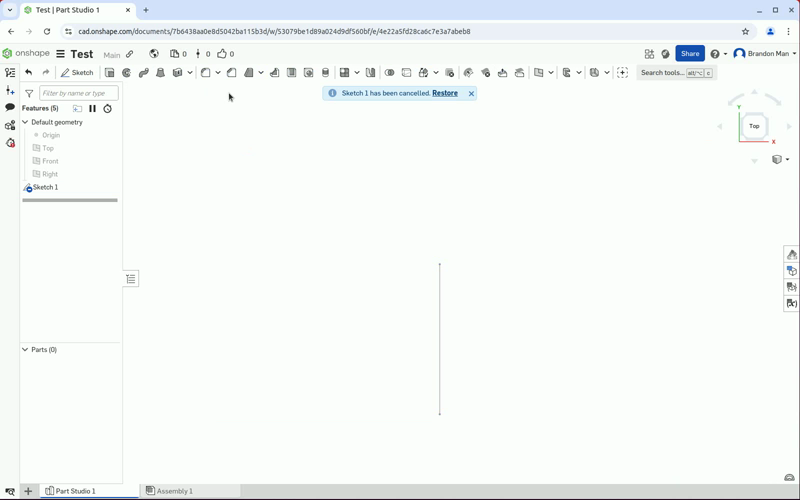
key(shift+h)
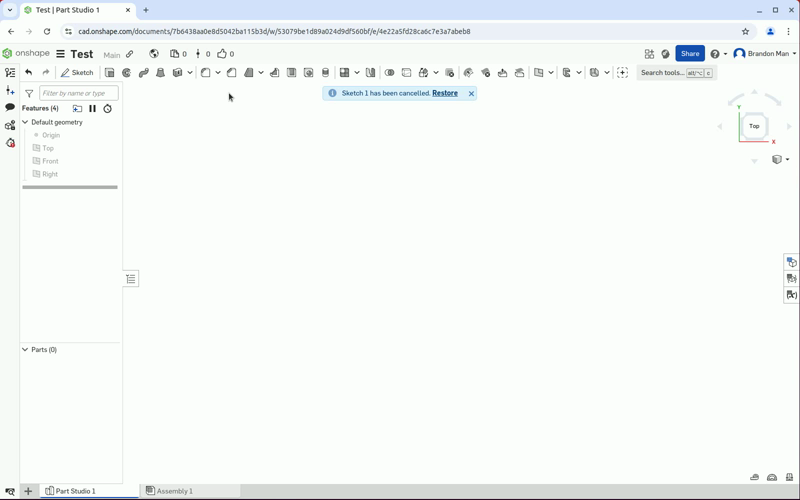
mouse_move(73, 352)
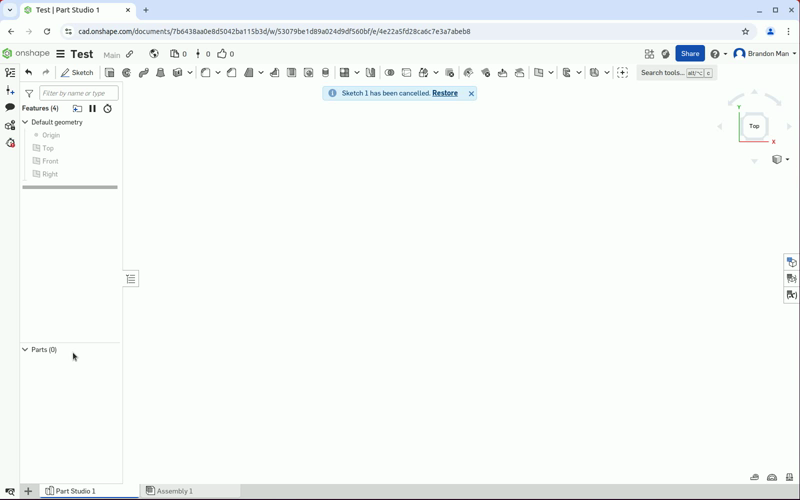
key(y)
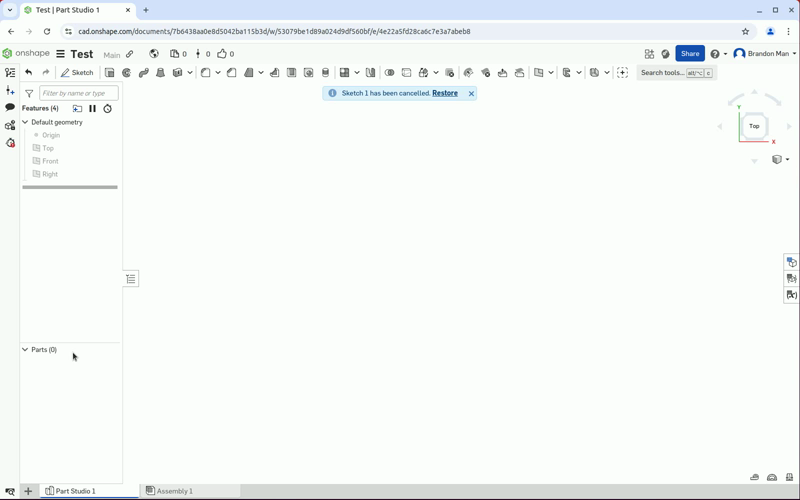
key(shift+p)
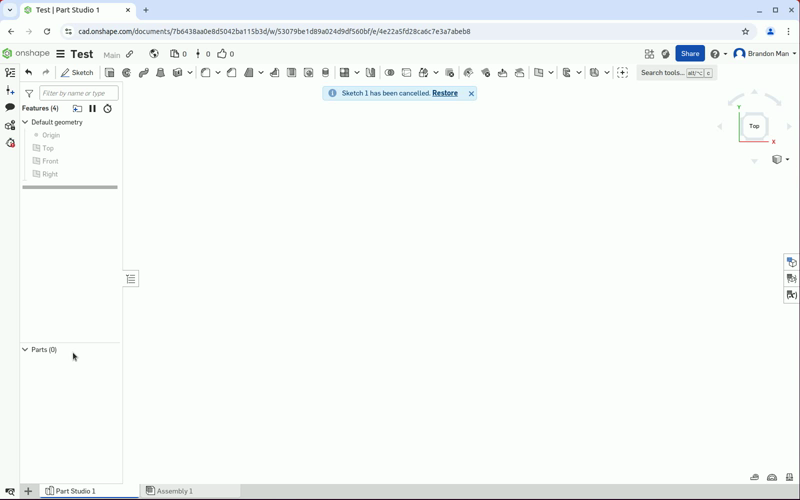
key(space)
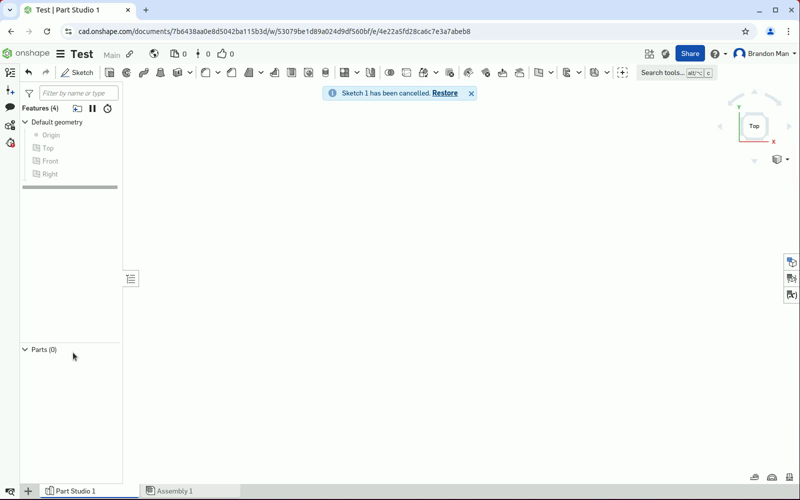
key_down(shift)
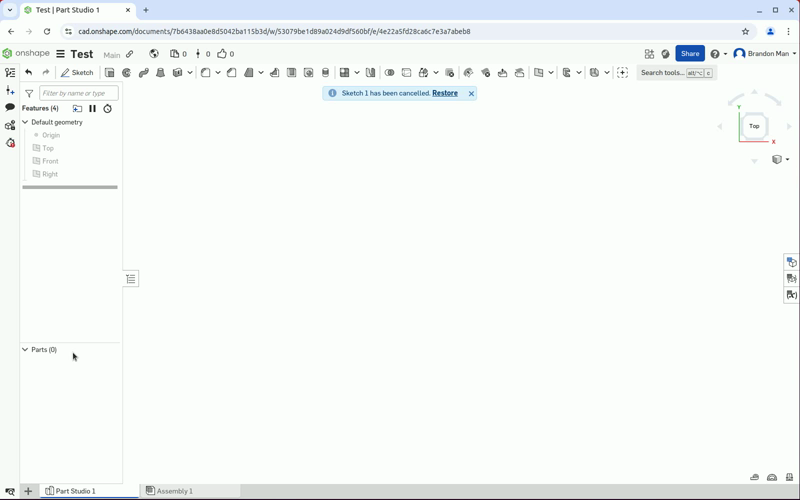
key(up)
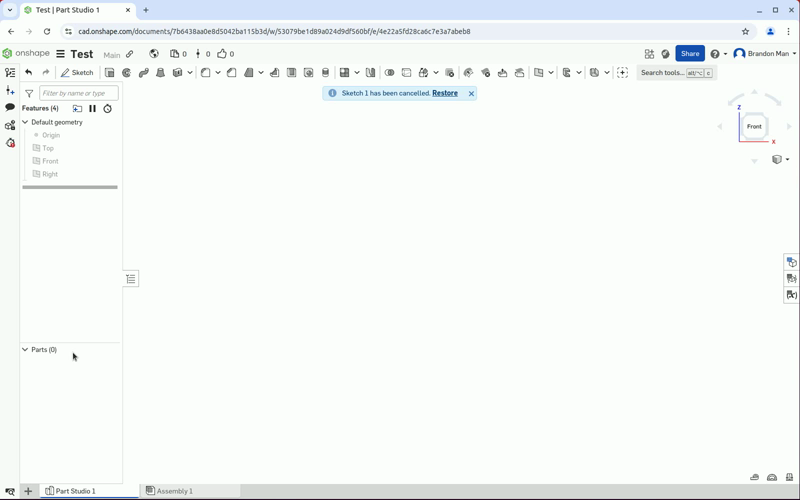
key_up(shift)
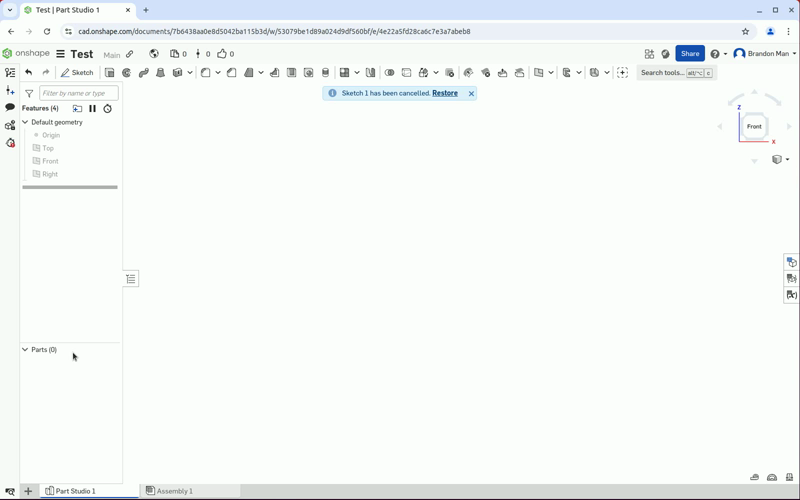
mouse_move(73, 352)
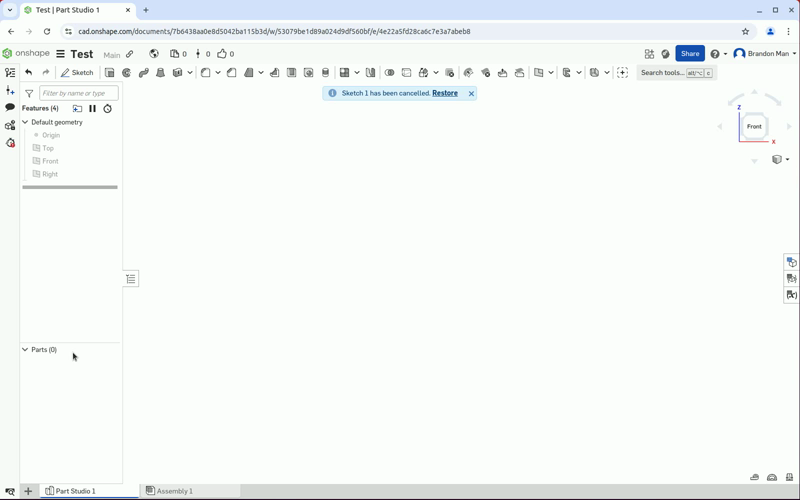
key(shift+y)
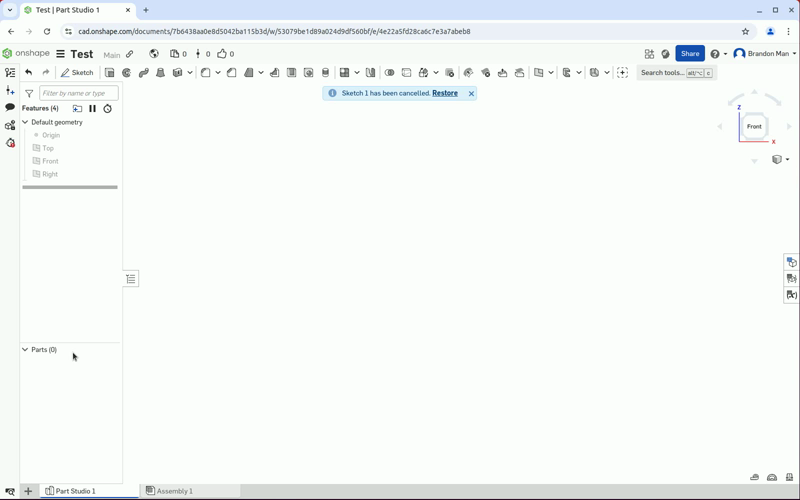
key(shift+s)
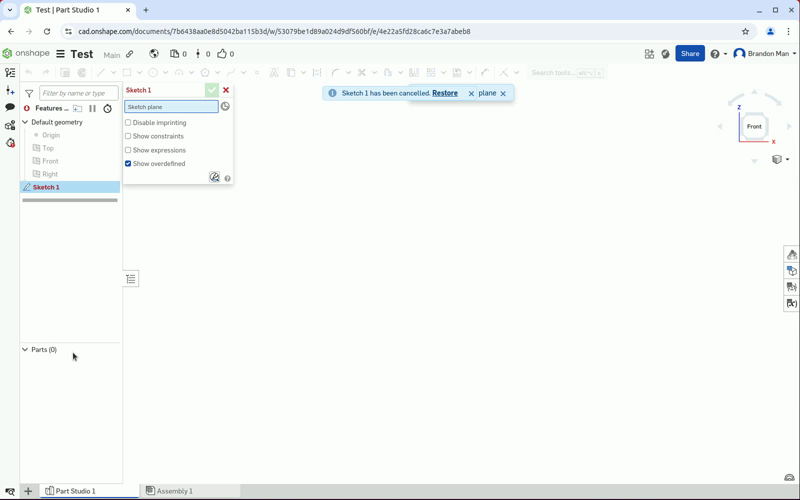
mouse_move(73, 163)
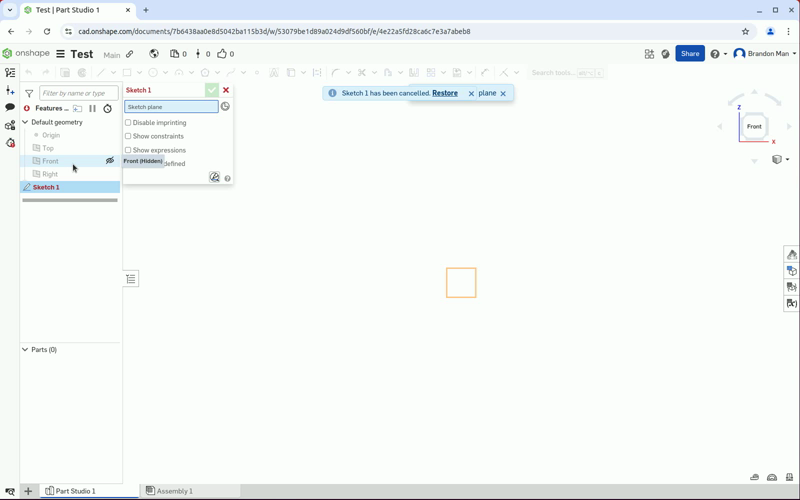
click(73, 163)
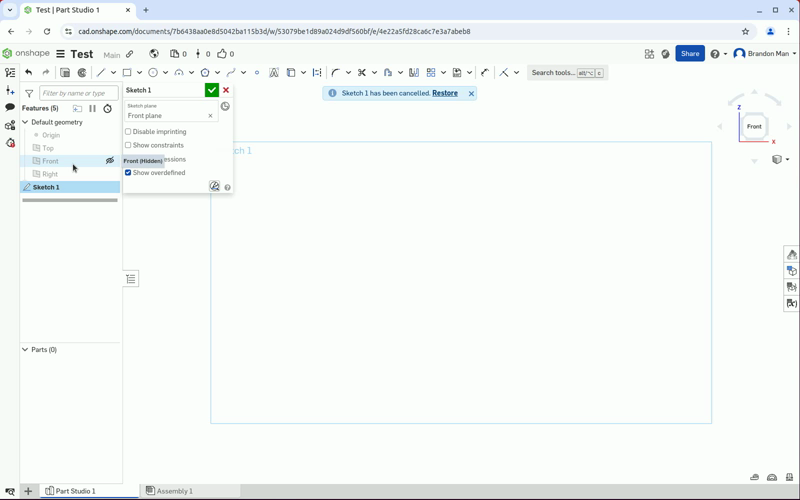
mouse_move(73, 352)
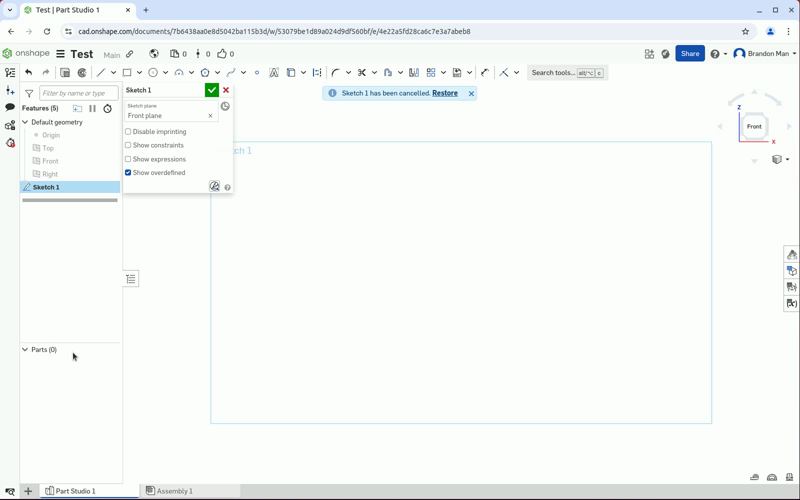
key(y)
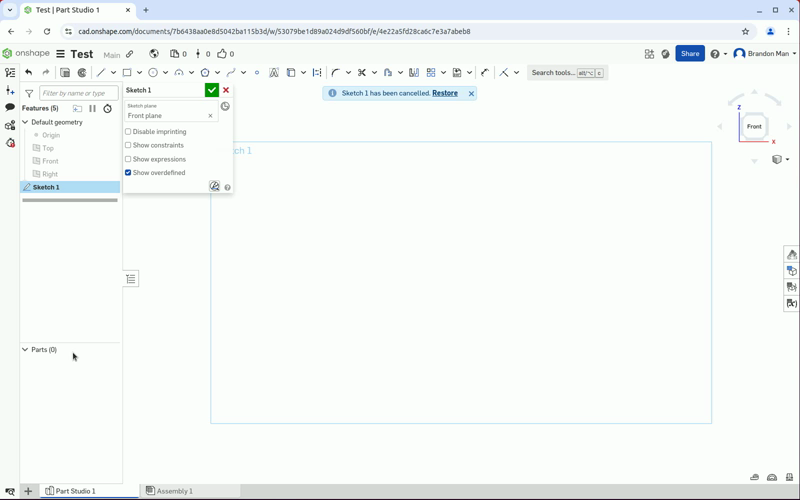
key(l)
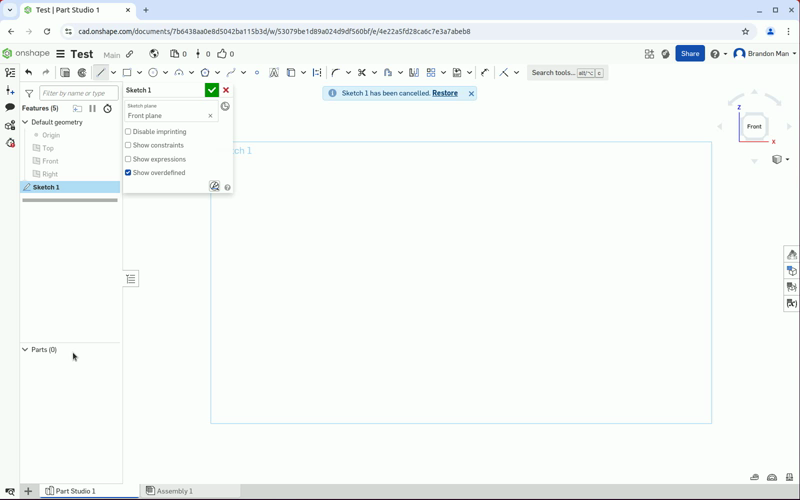
key_down(shift)
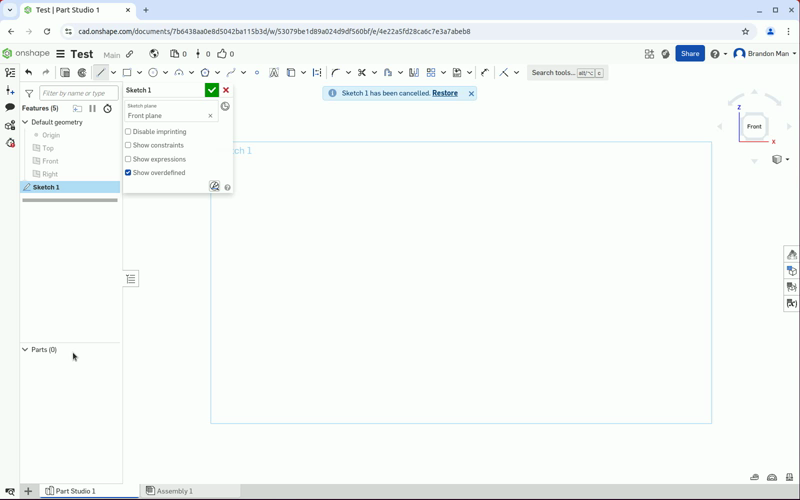
mouse_move(348, 306)
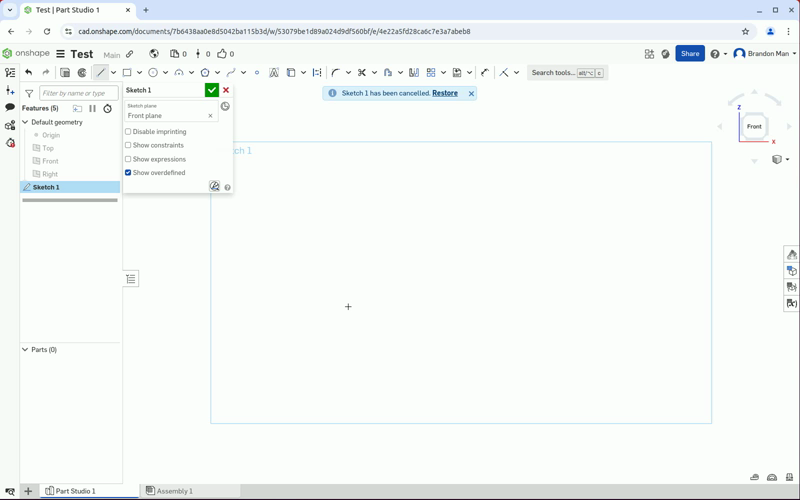
click(348, 306)
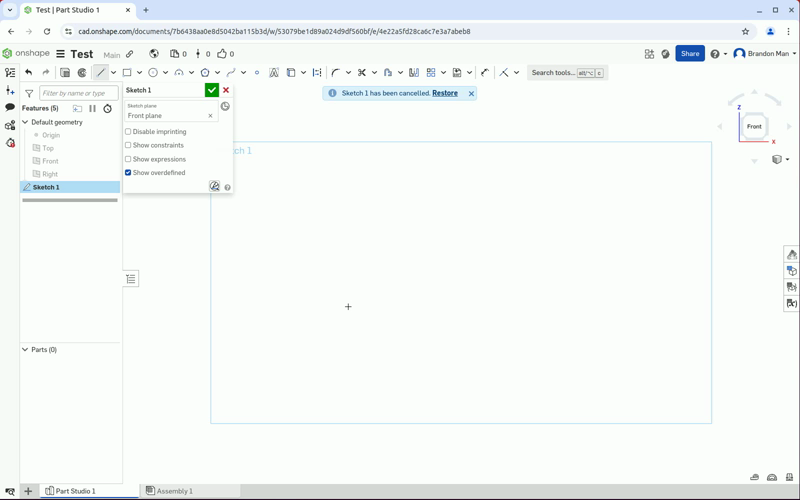
key_up(shift)
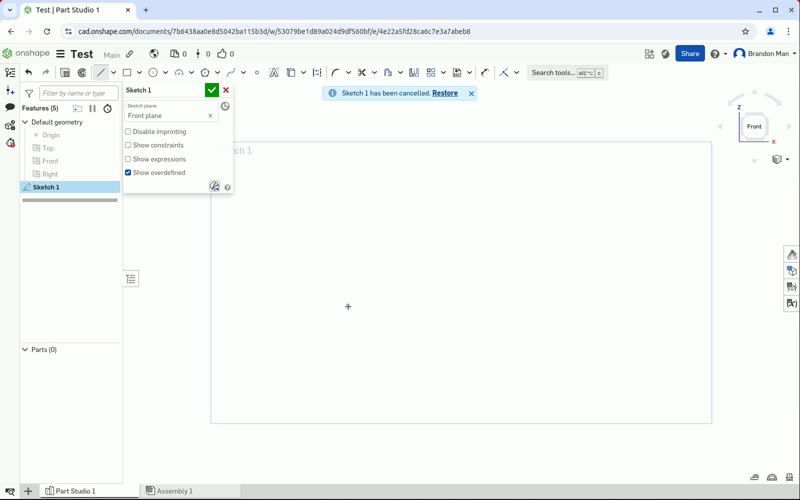
key_down(shift)
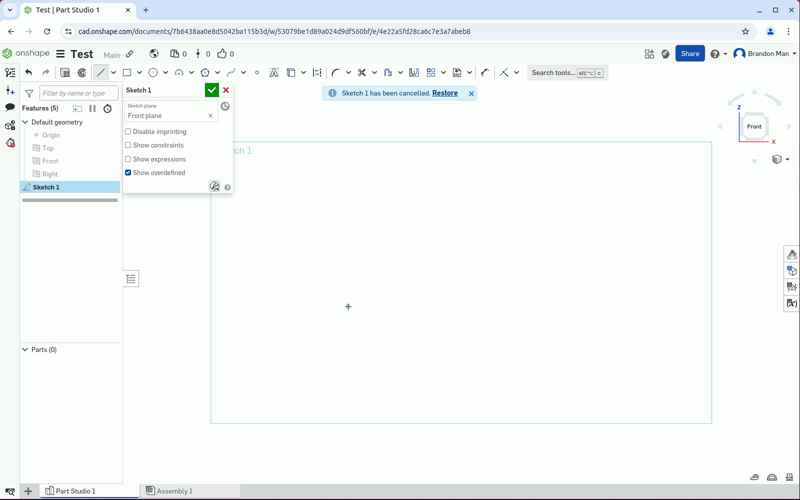
mouse_move(460, 306)
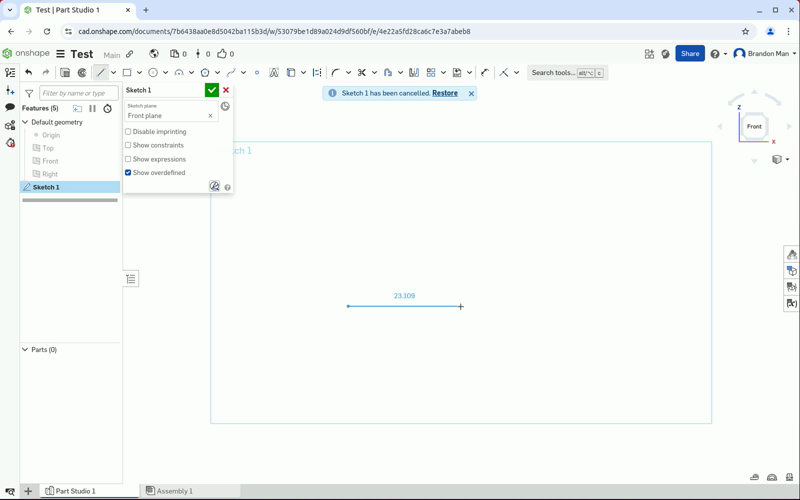
click(460, 306)
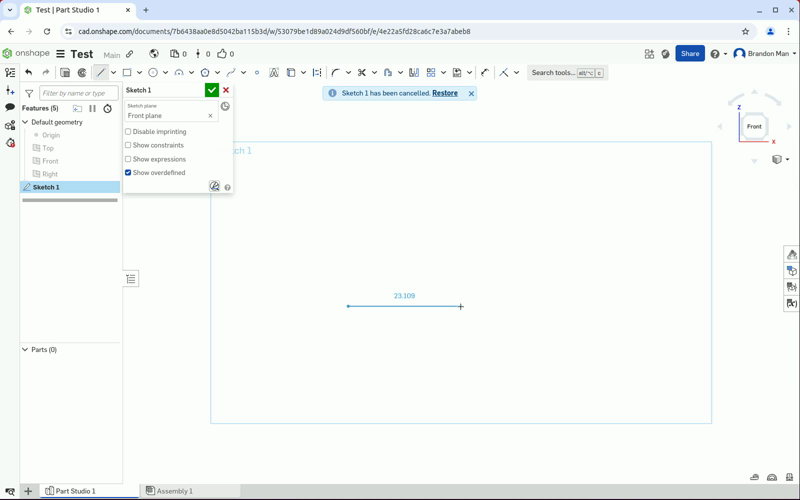
key_up(shift)
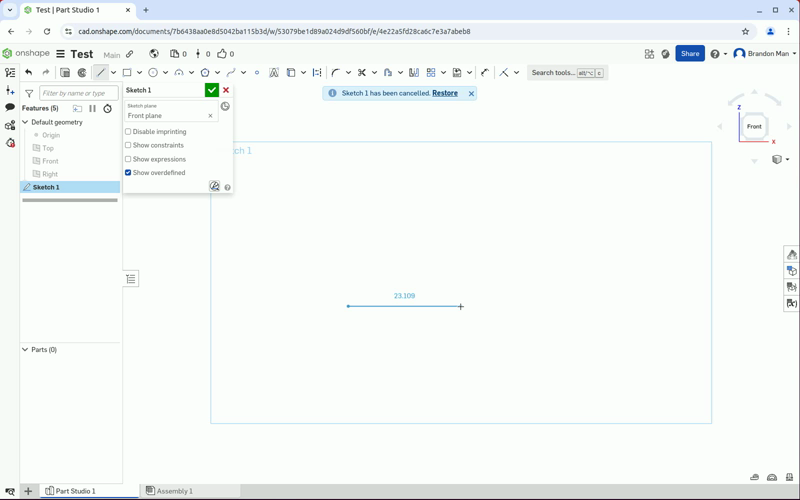
key_down(shift)
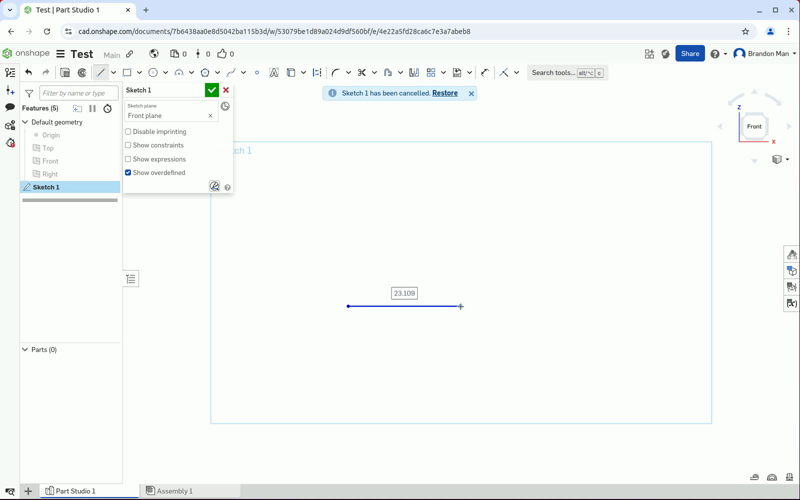
mouse_move(490, 306)
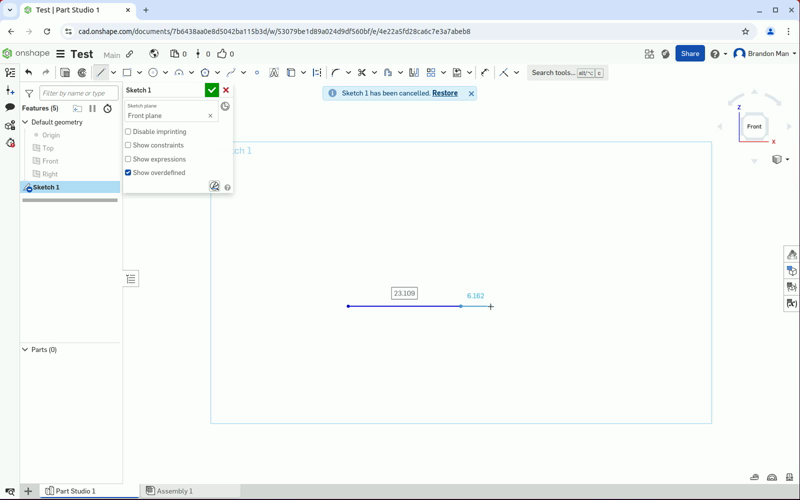
mouse_move(460, 295)
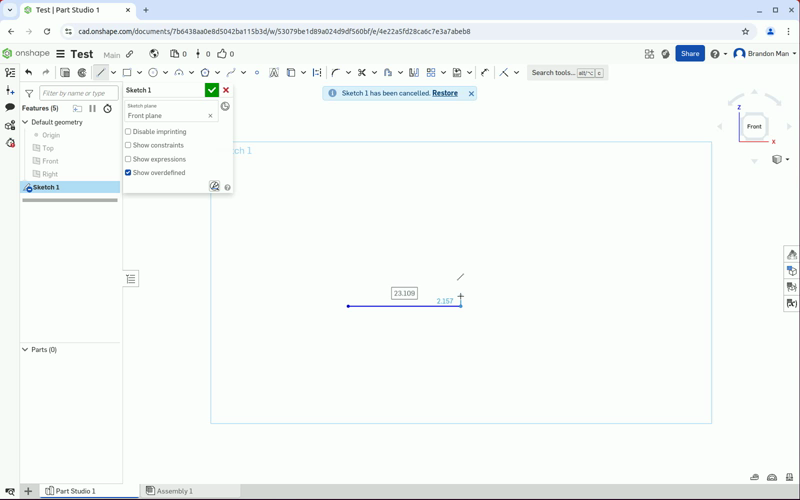
click(460, 295)
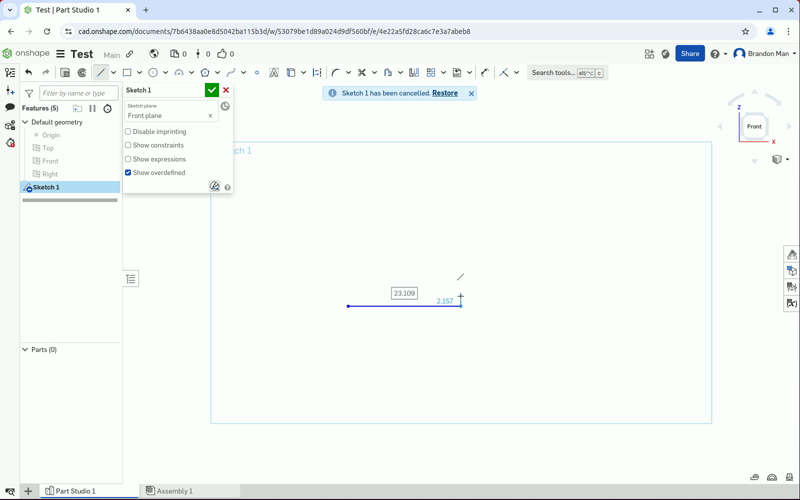
key_up(shift)
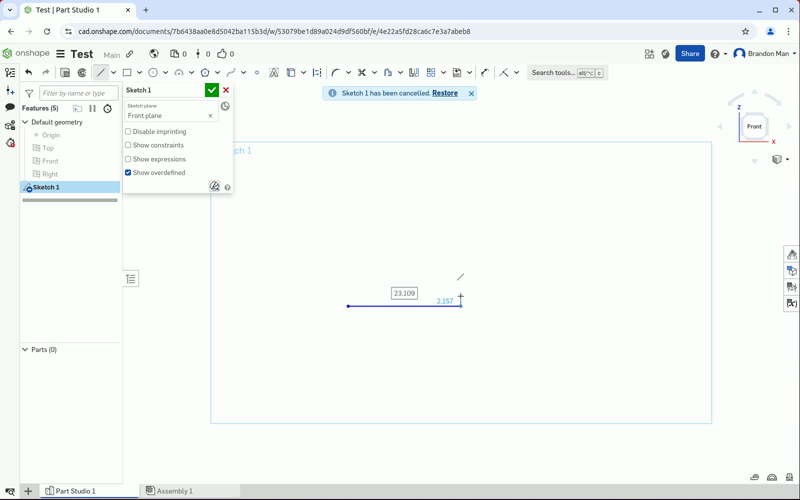
key_down(shift)
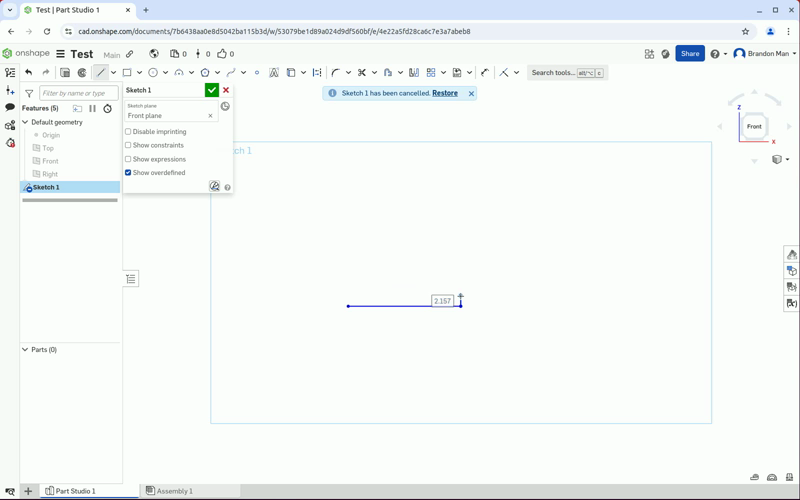
mouse_move(359, 295)
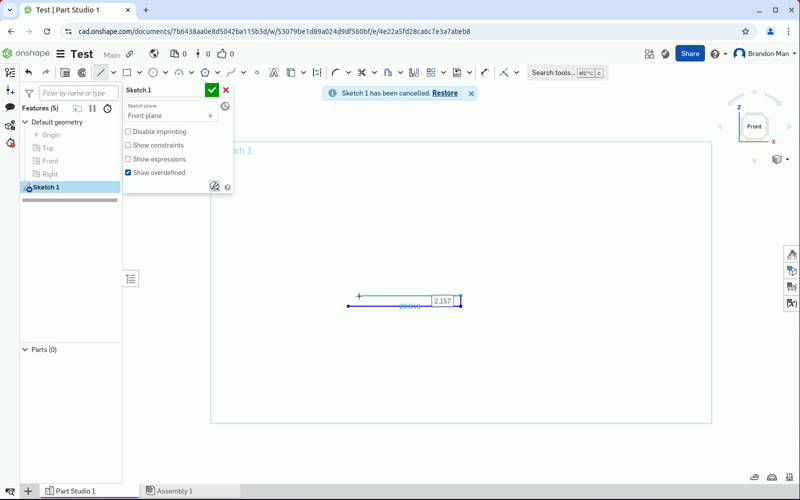
click(359, 295)
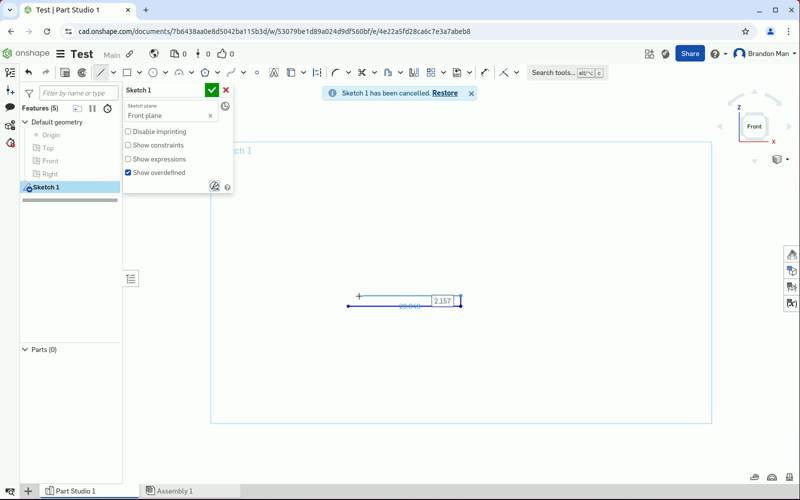
key_up(shift)
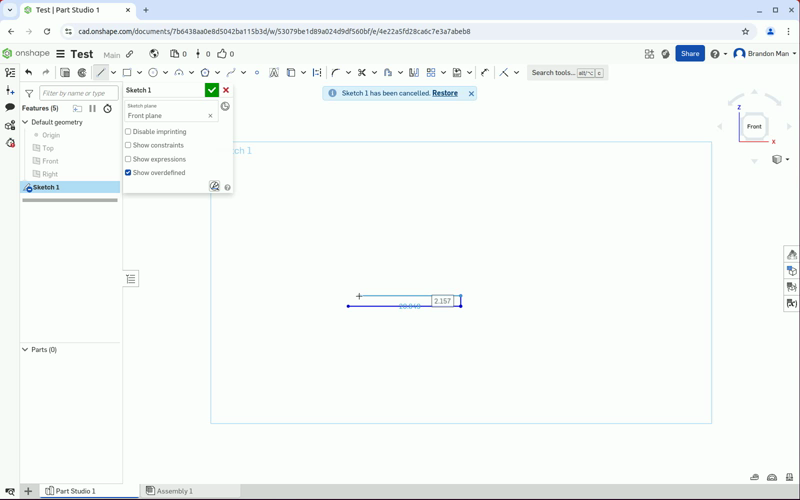
key_down(shift)
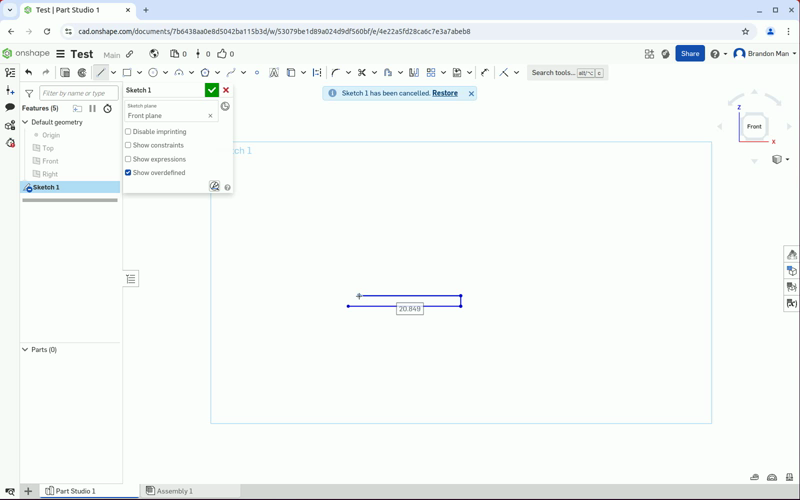
mouse_move(389, 295)
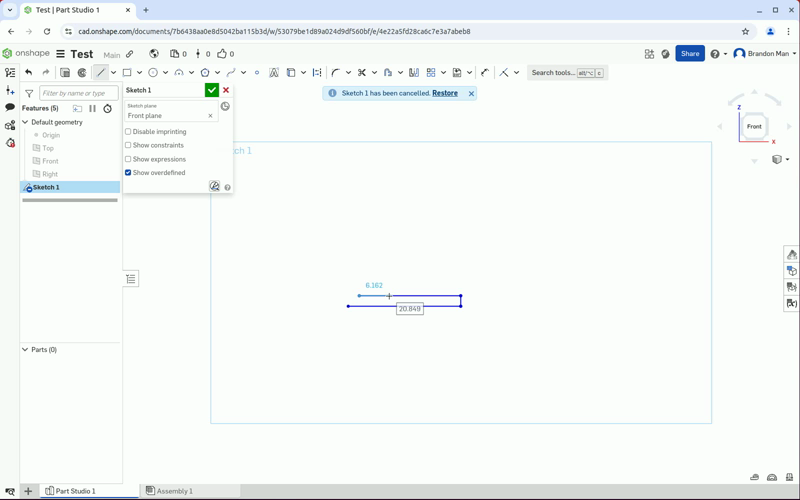
mouse_move(359, 263)
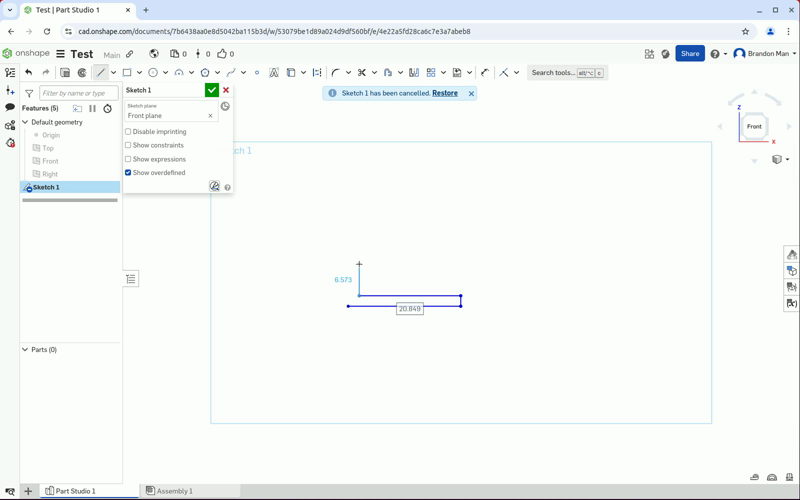
click(359, 263)
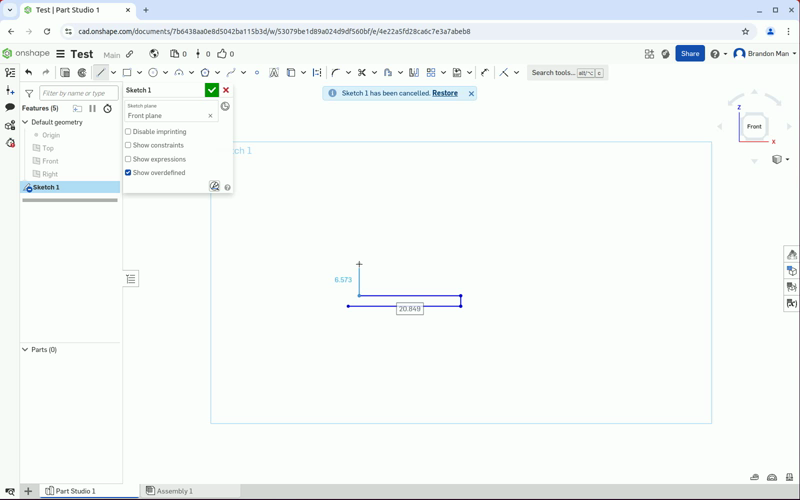
key_up(shift)
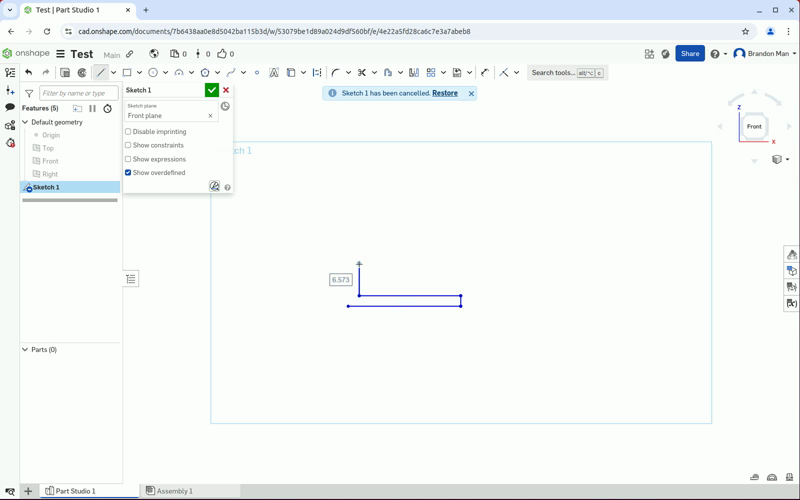
key_down(shift)
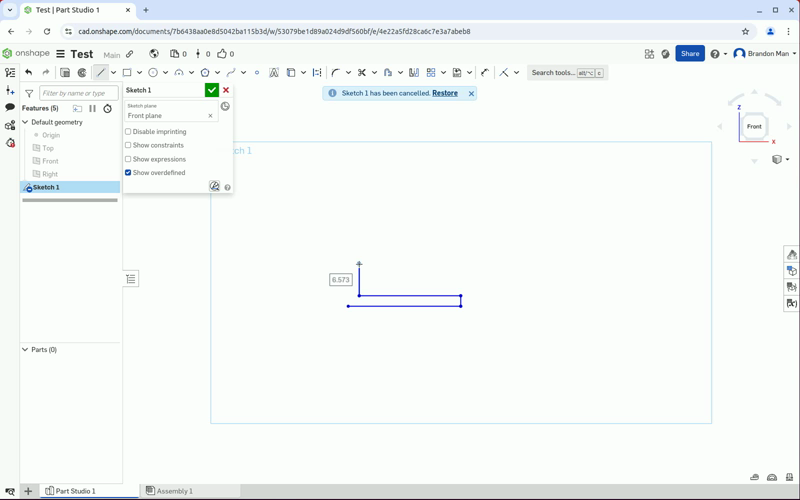
mouse_move(389, 263)
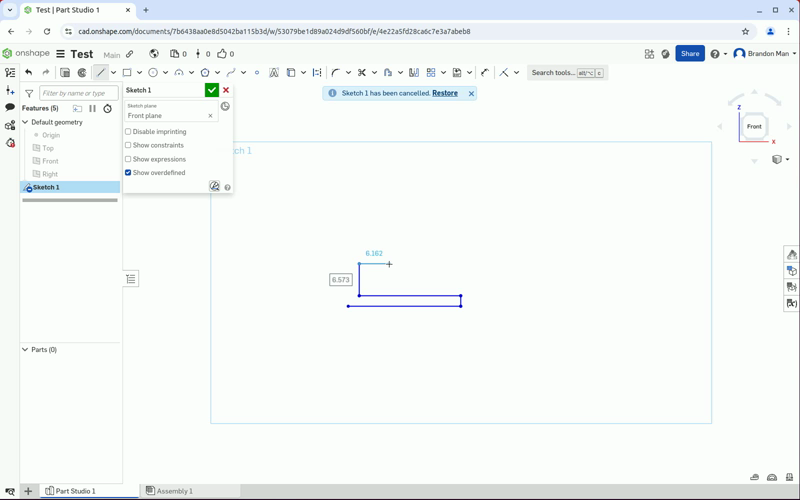
mouse_move(348, 263)
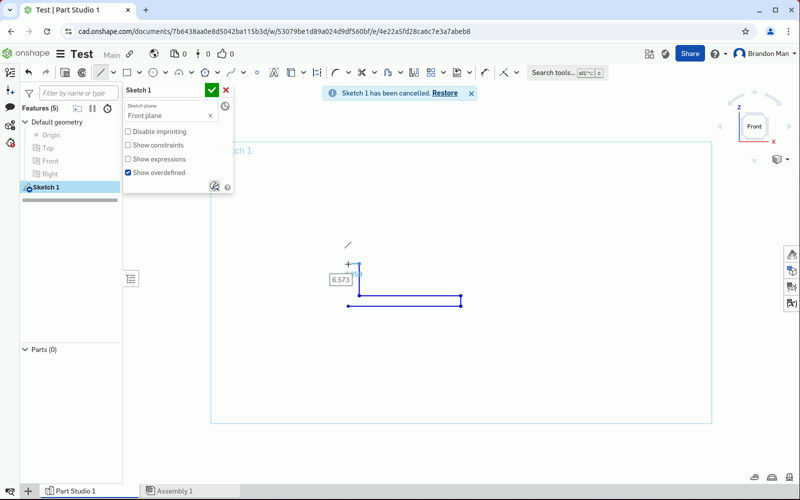
click(348, 263)
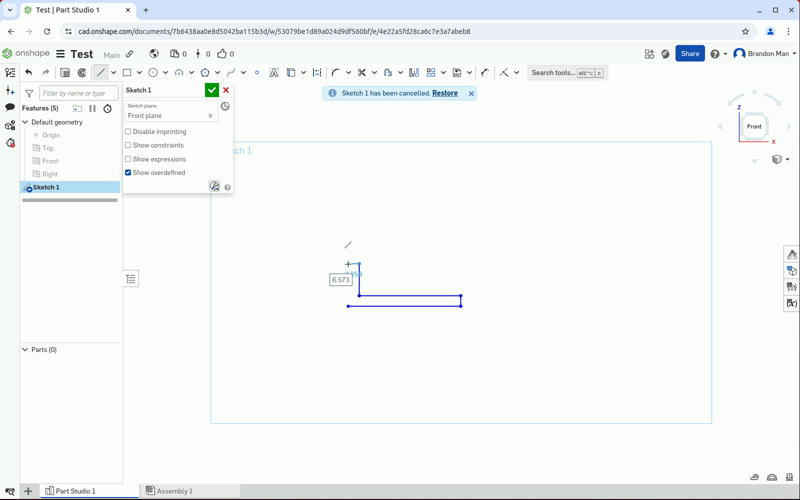
key_up(shift)
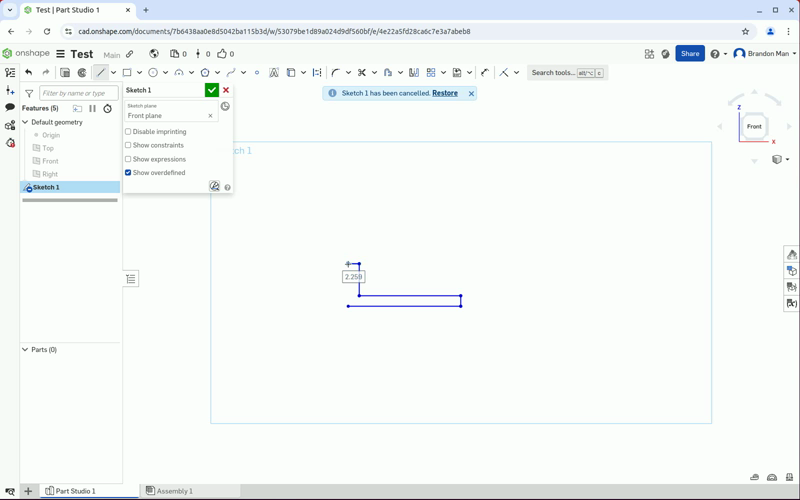
mouse_move(378, 263)
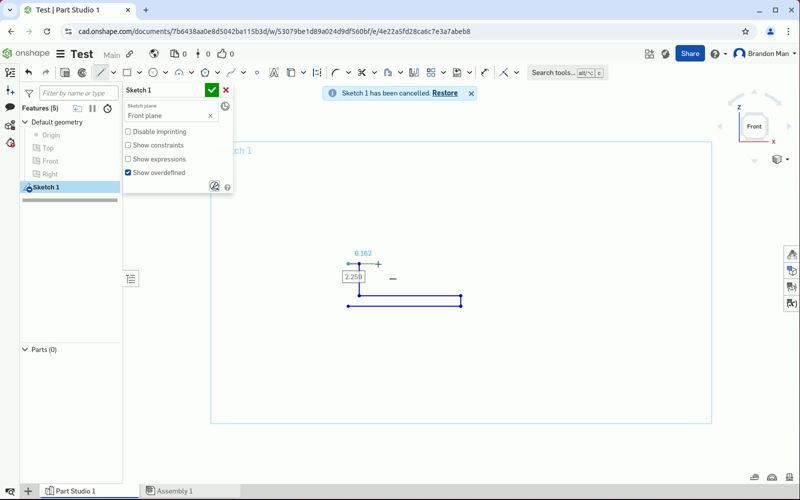
key_down(shift)
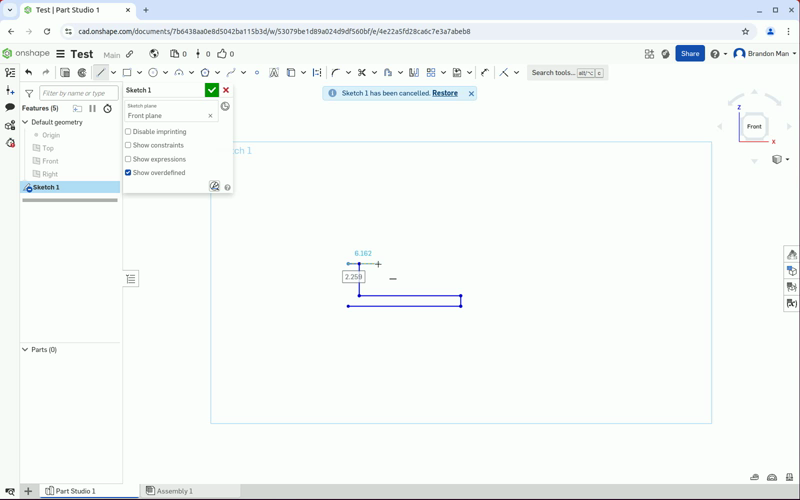
mouse_move(348, 306)
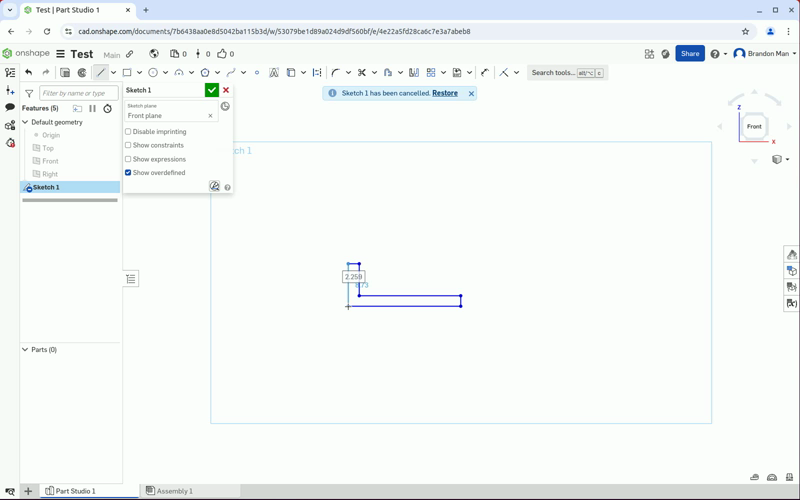
key_up(shift)
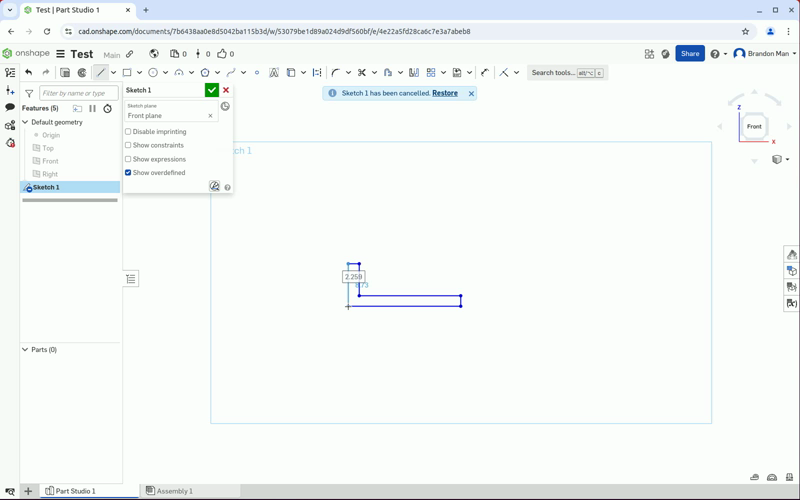
click(348, 306)
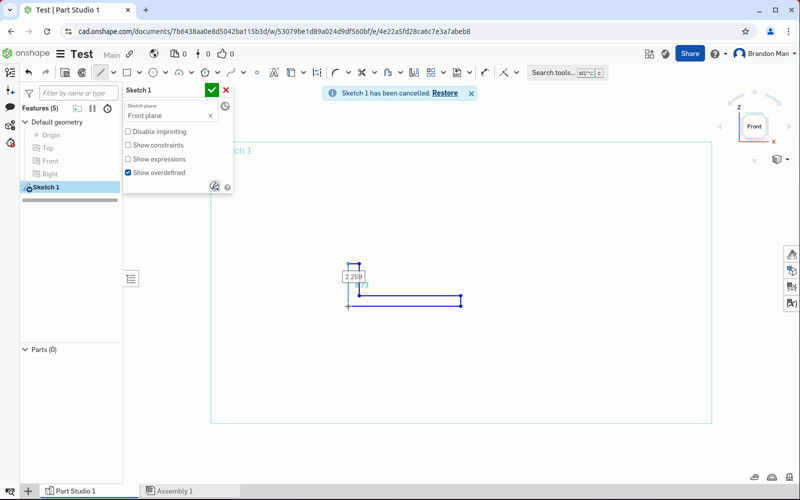
key(esc)
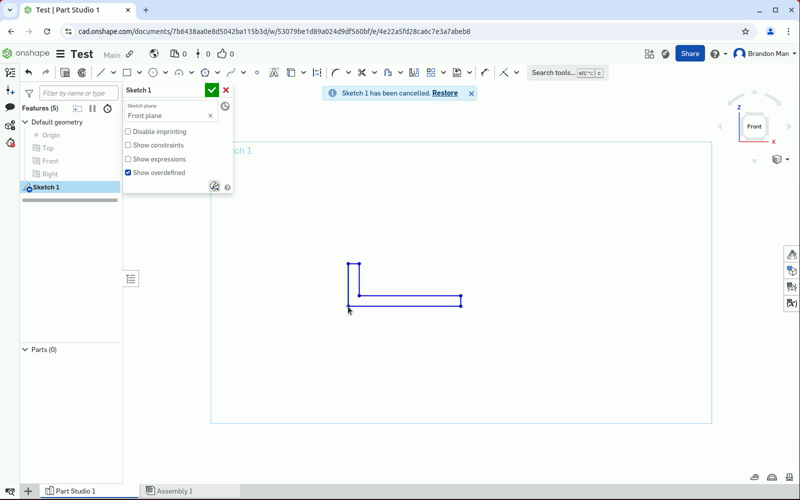
mouse_move(354, 287)
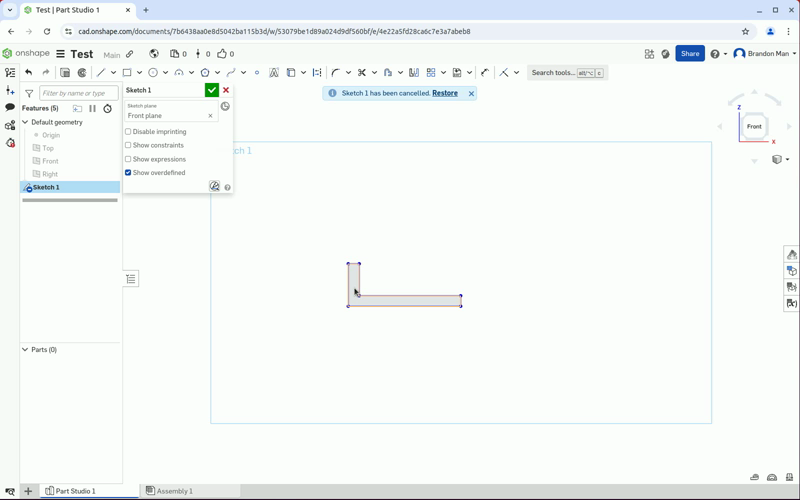
scroll(6)
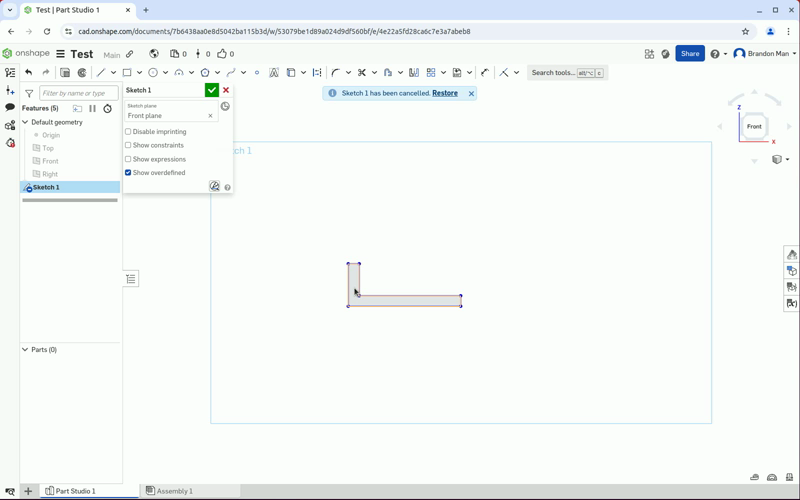
scroll(6)
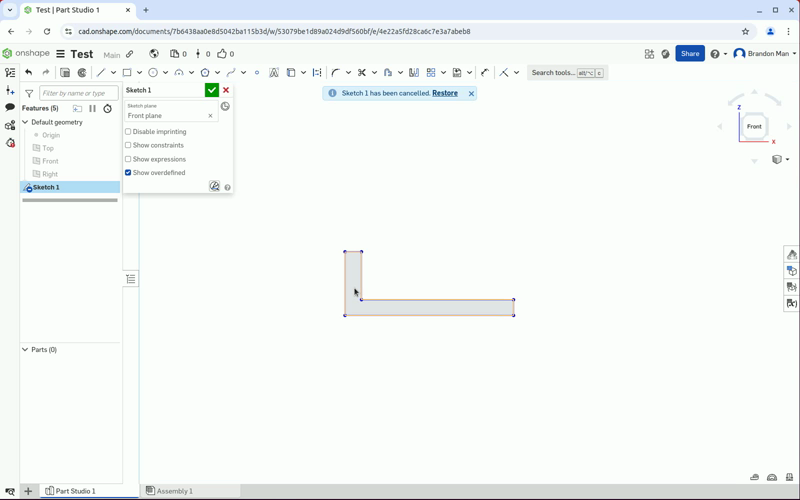
scroll(6)
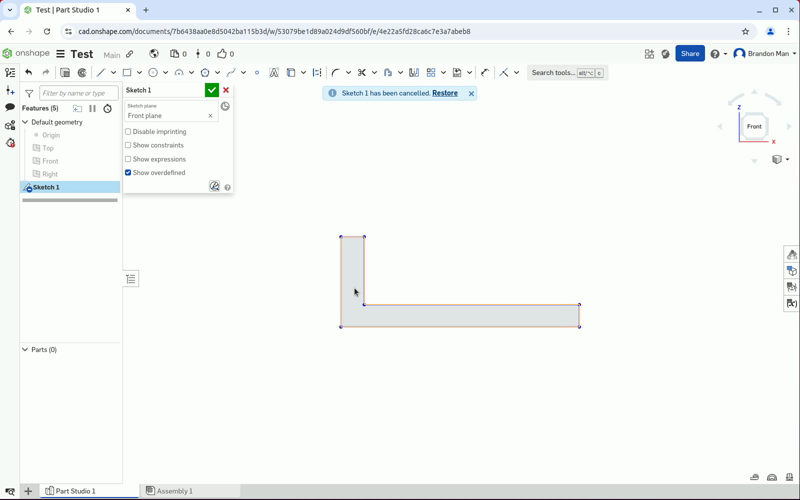
scroll(6)
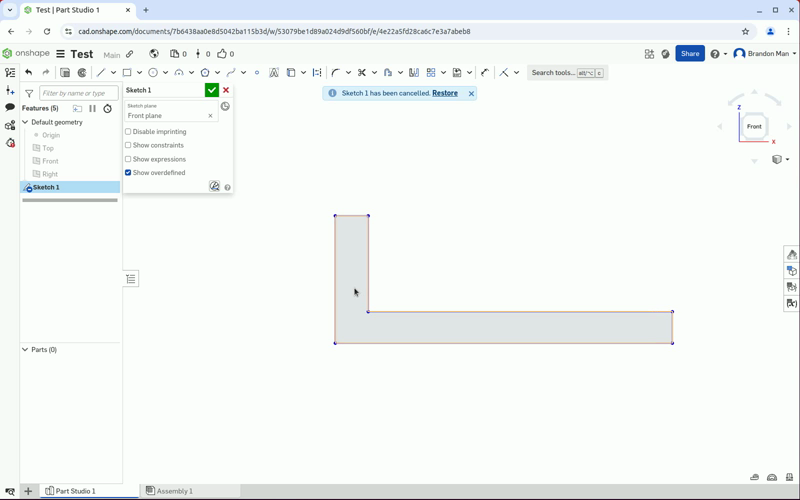
scroll(6)
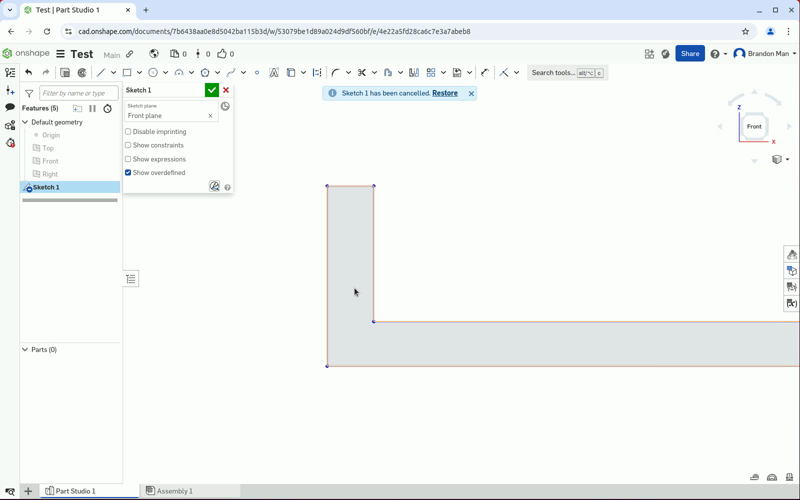
scroll(6)
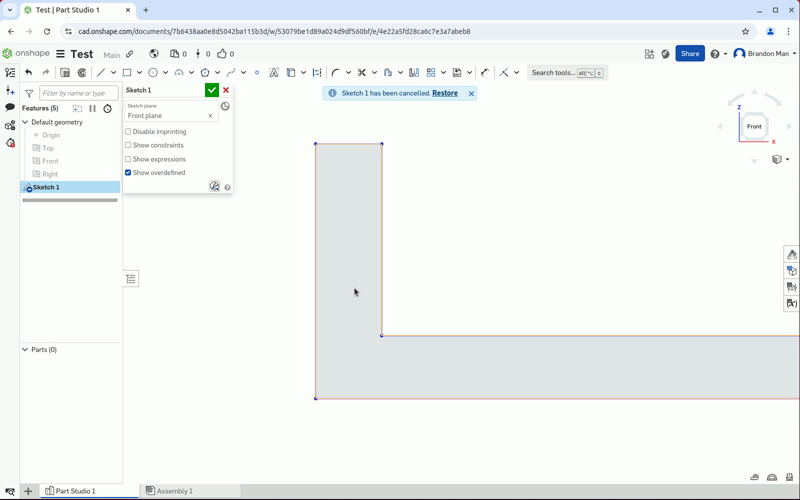
scroll(6)
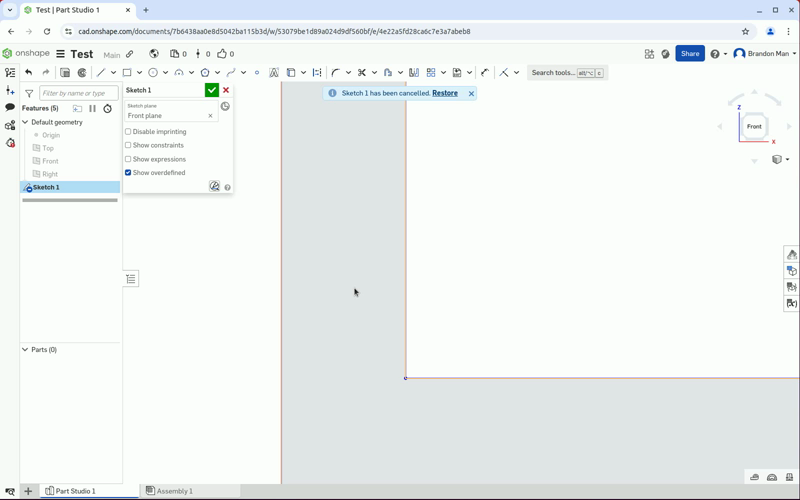
click(354, 287)
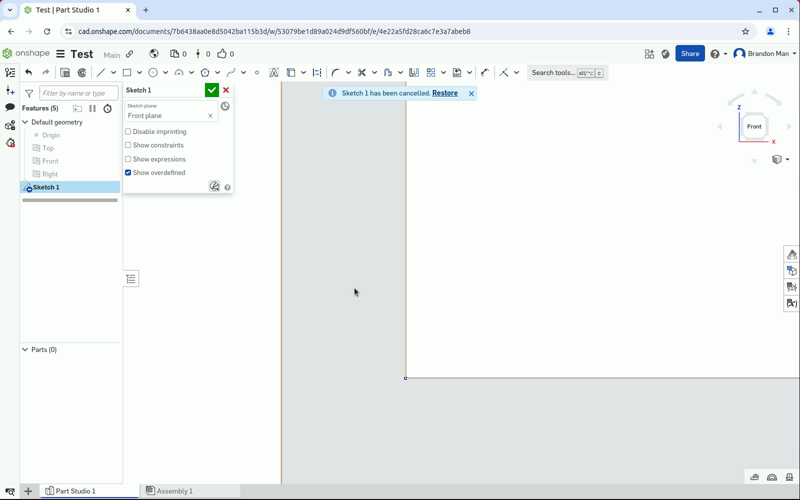
scroll(-6)
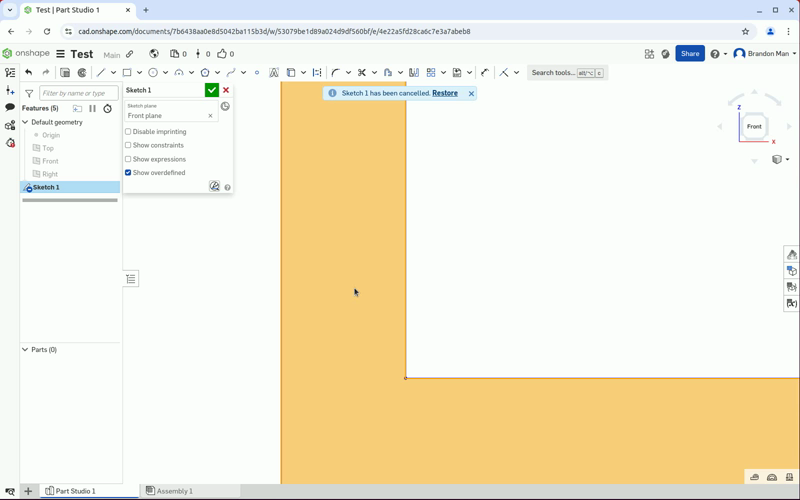
scroll(-6)
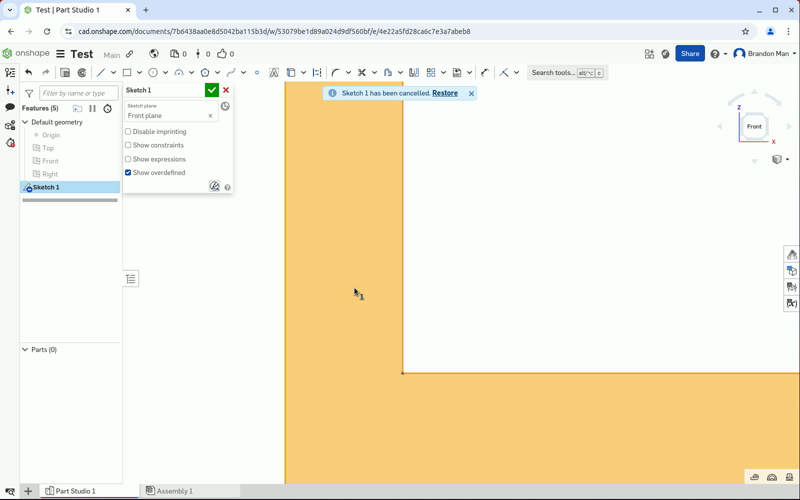
scroll(-6)
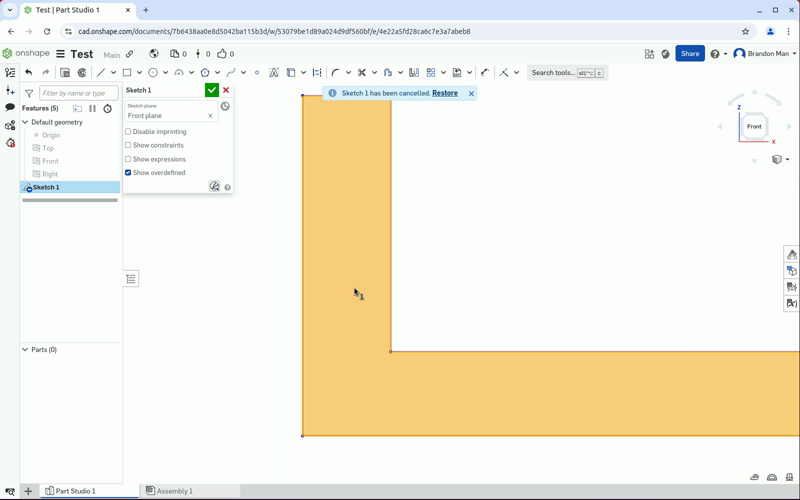
scroll(-6)
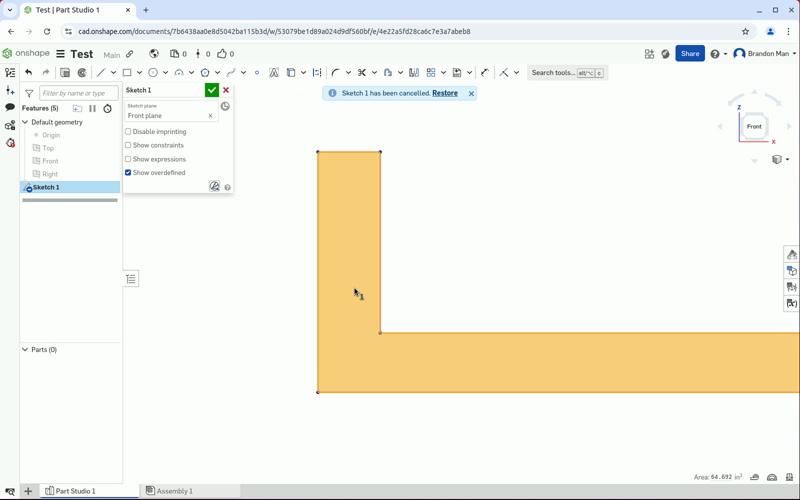
scroll(-6)
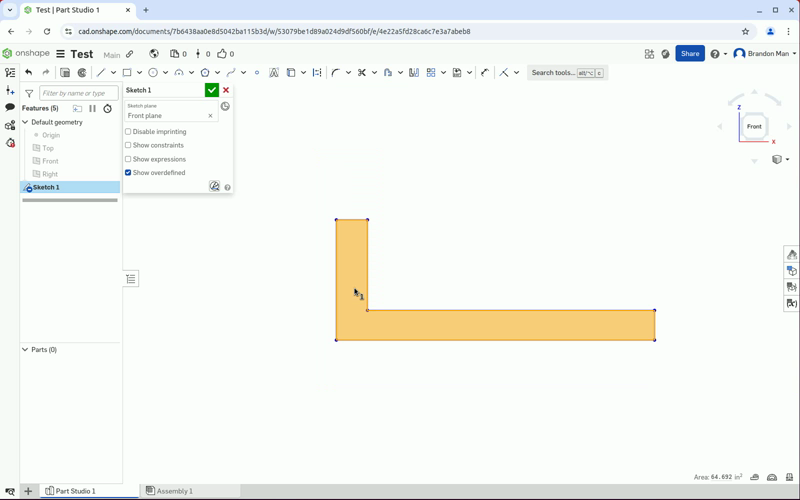
scroll(-6)
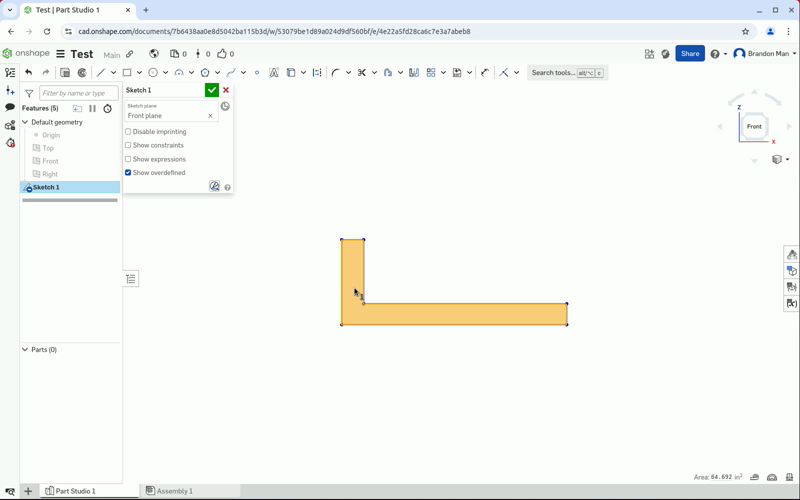
scroll(-6)
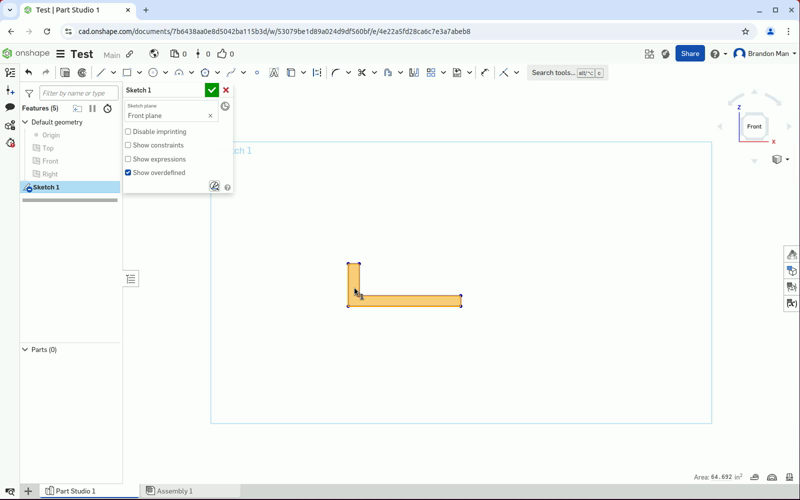
mouse_move(73, 352)
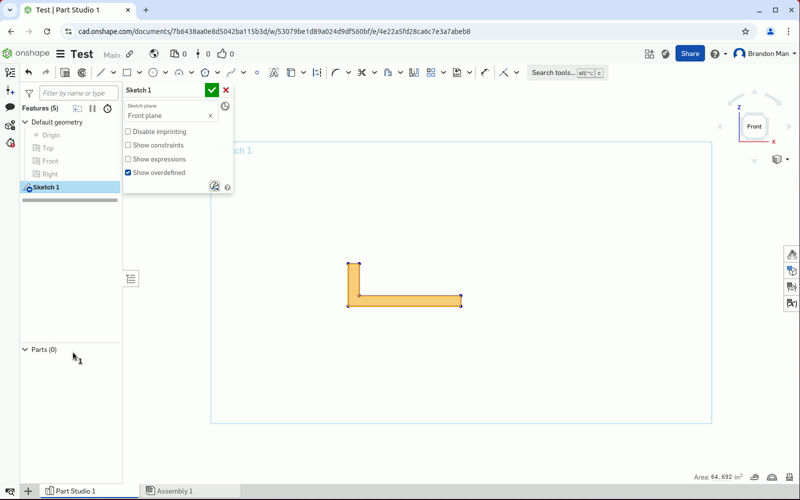
key(shift+y)
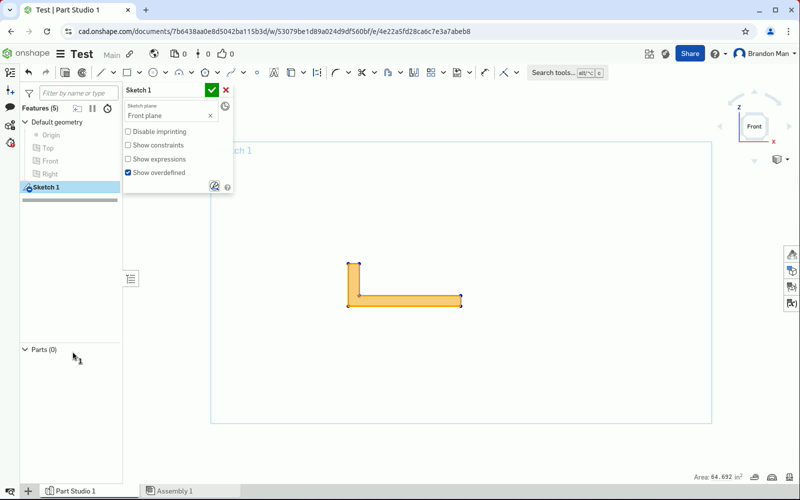
key(shift+e)
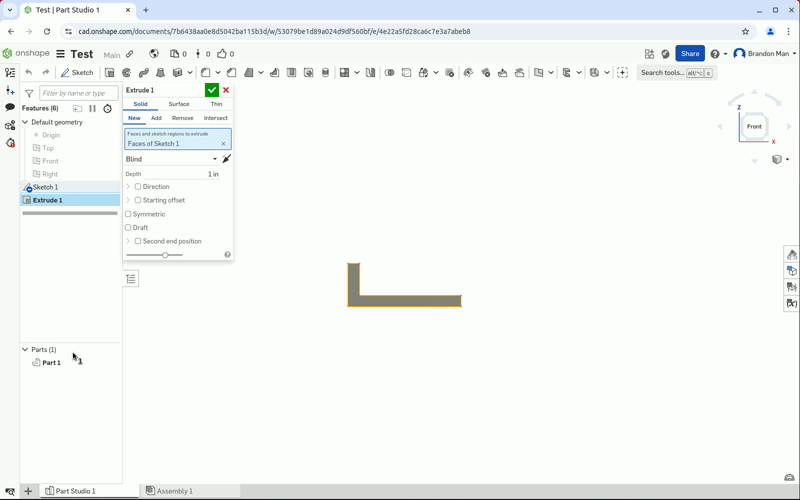
mouse_move(143, 106)
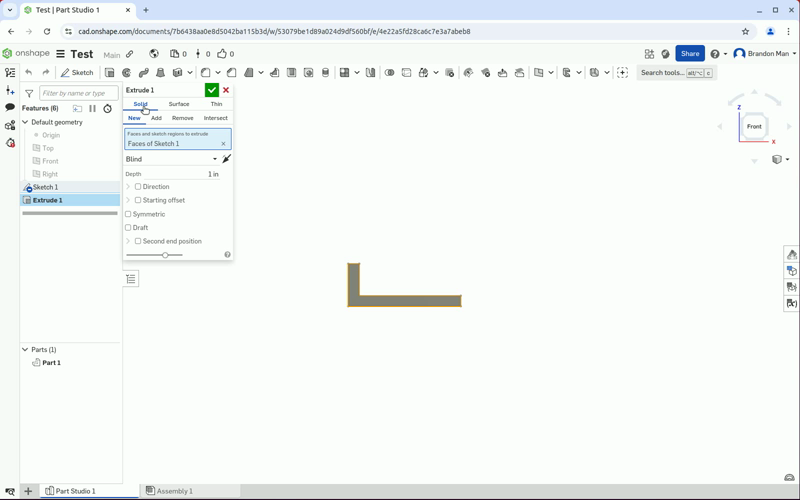
click(143, 106)
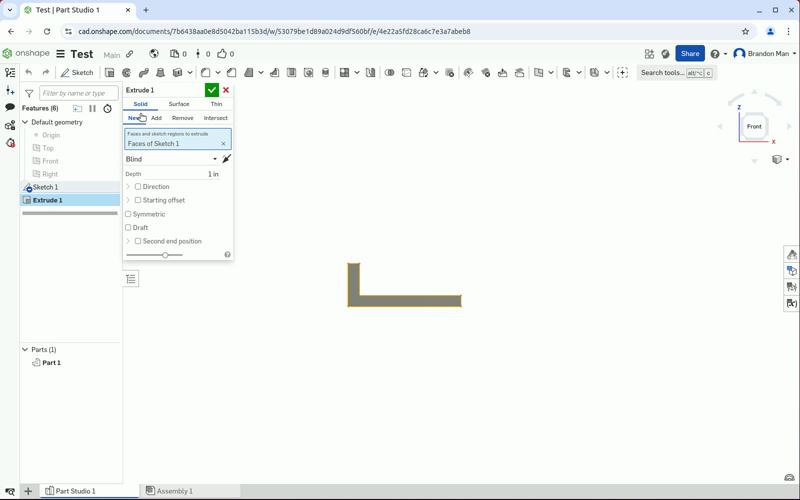
mouse_move(137, 120)
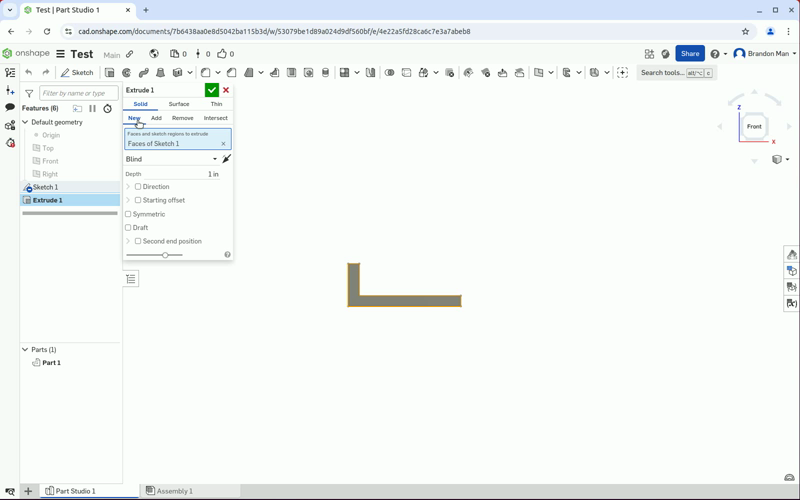
click(137, 120)
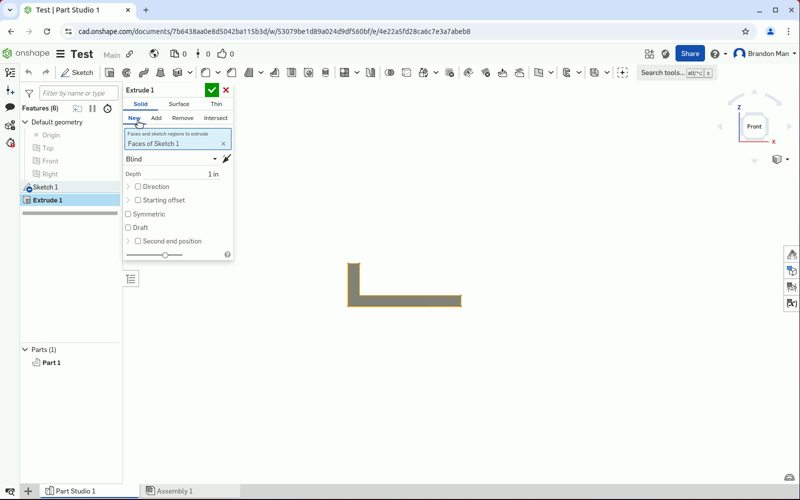
key(tab, 4)
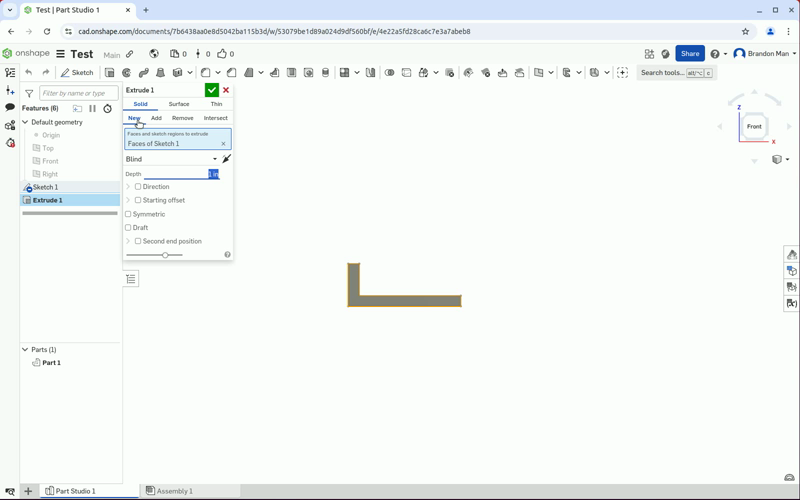
text(2.166)
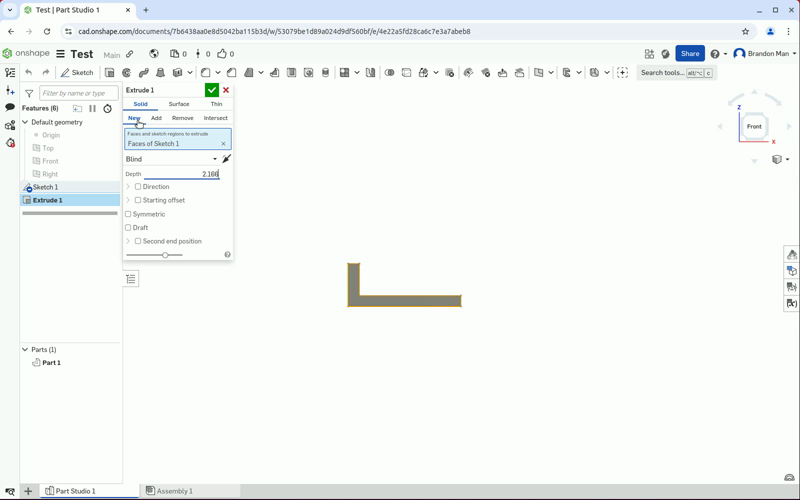
key(enter)
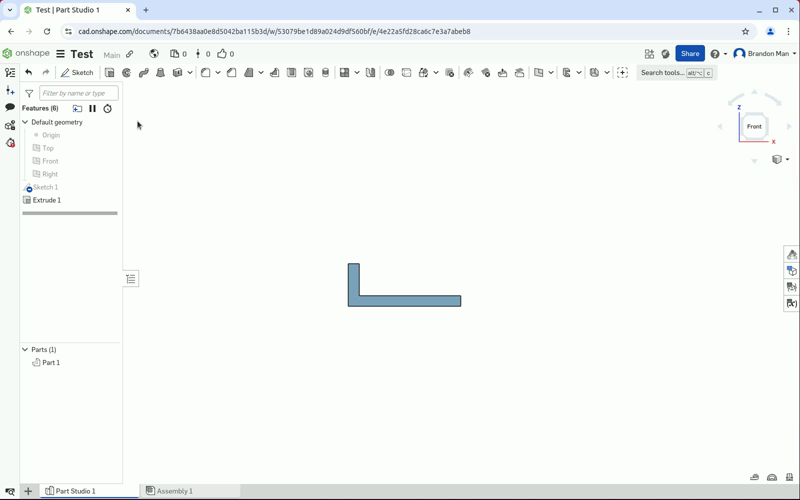
key(shift+h)
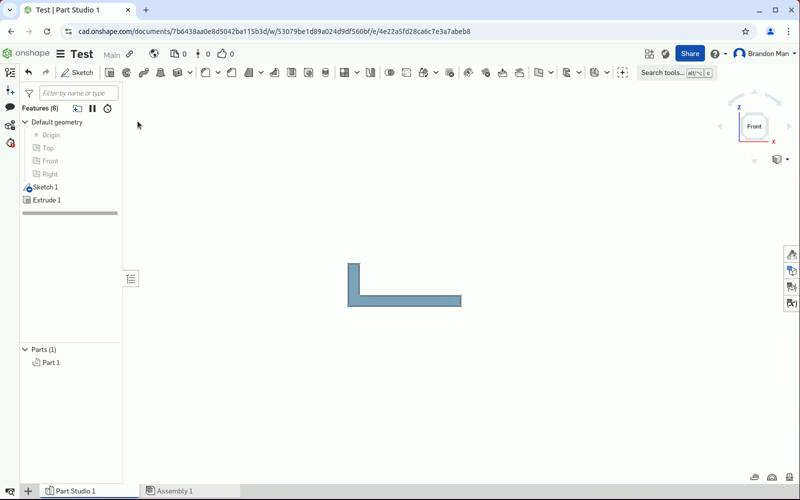
key(shift+h)
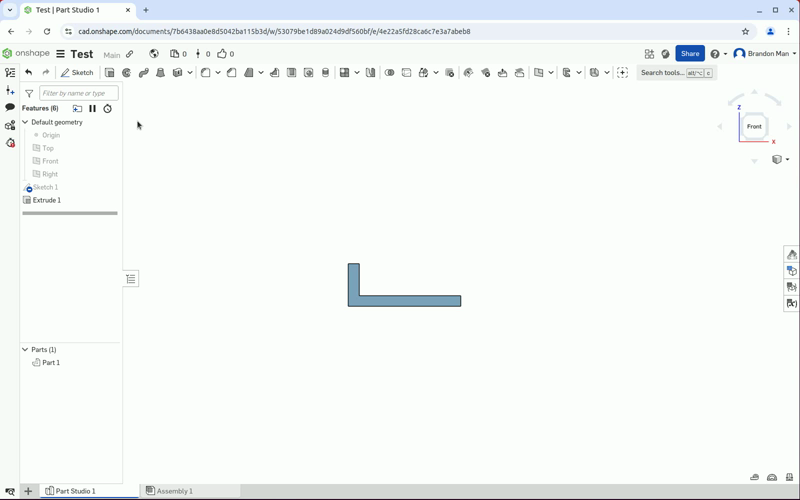
mouse_move(73, 189)
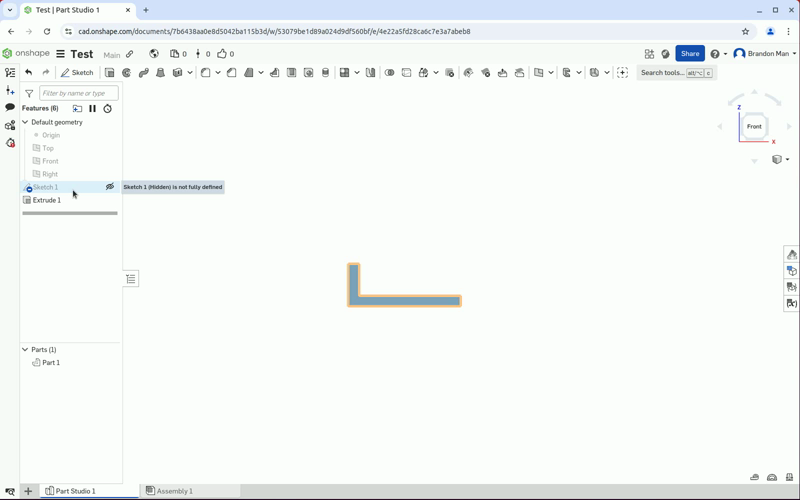
click(73, 189)
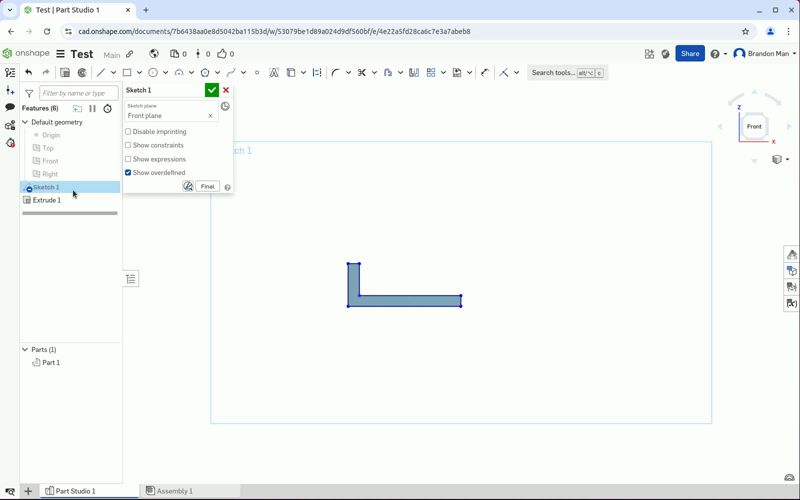
mouse_move(229, 92)
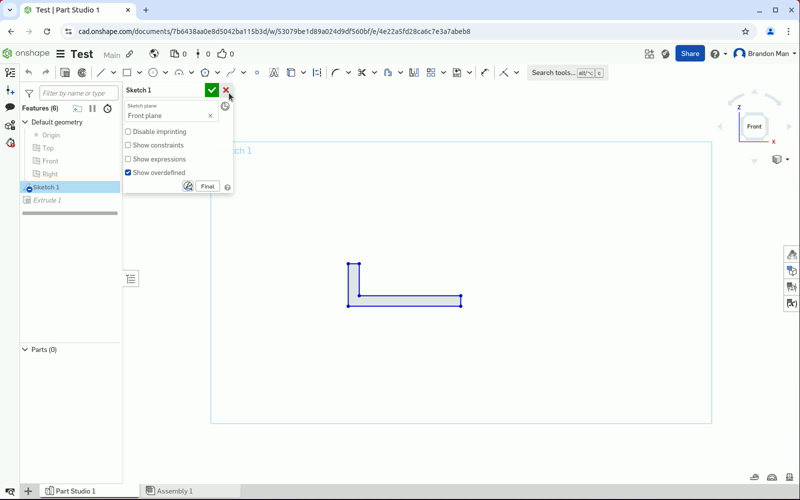
click(229, 92)
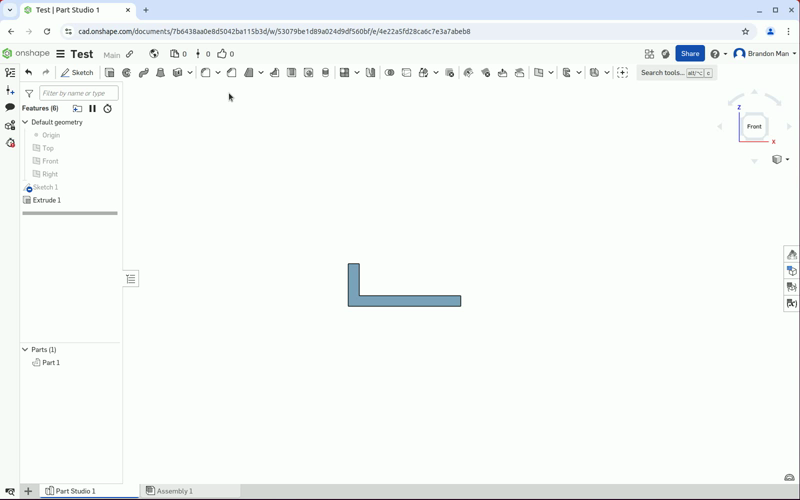
mouse_move(73, 352)
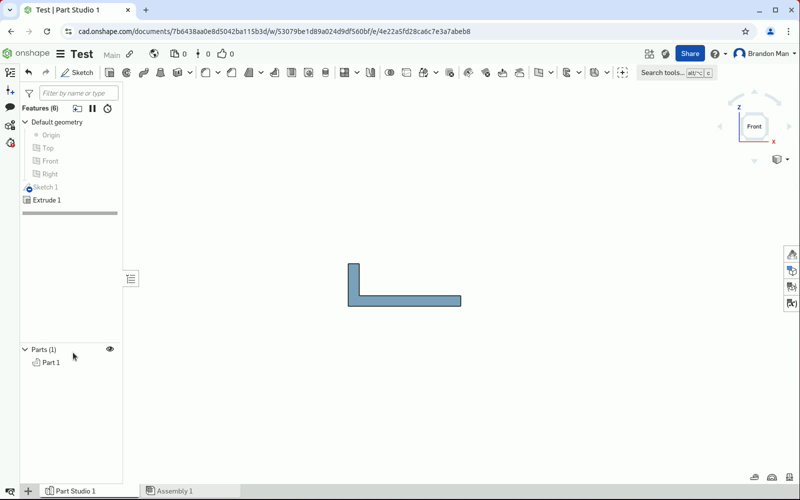
key(y)
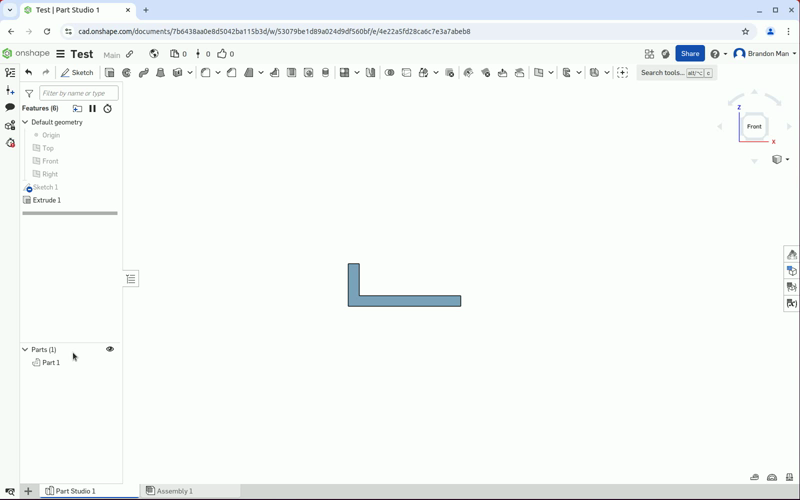
key(shift+p)
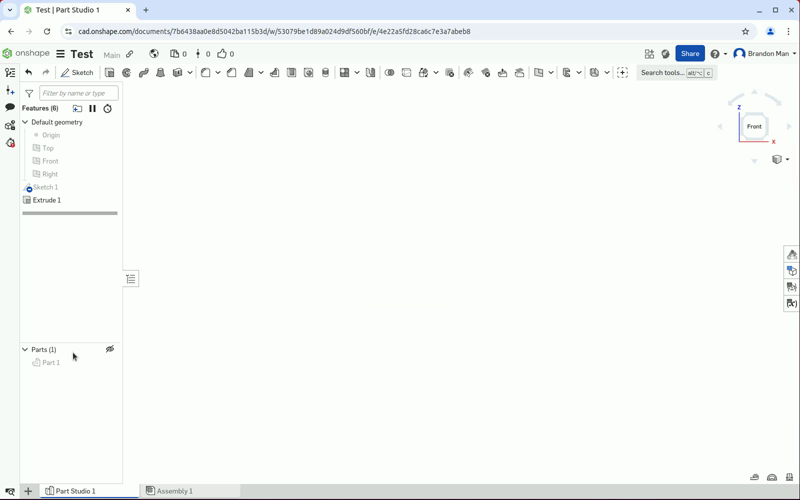
key(space)
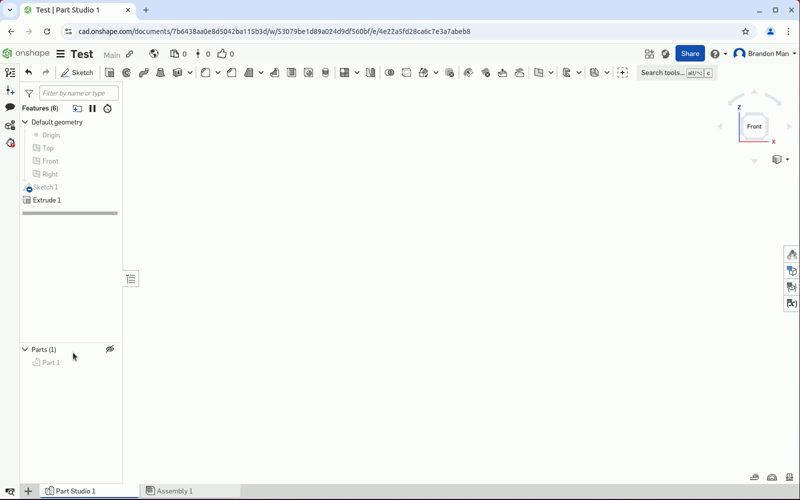
key_down(shift)
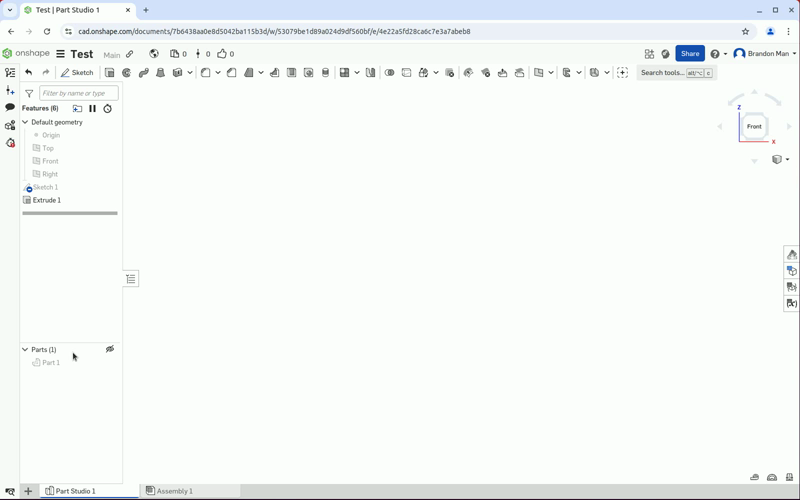
key(left)
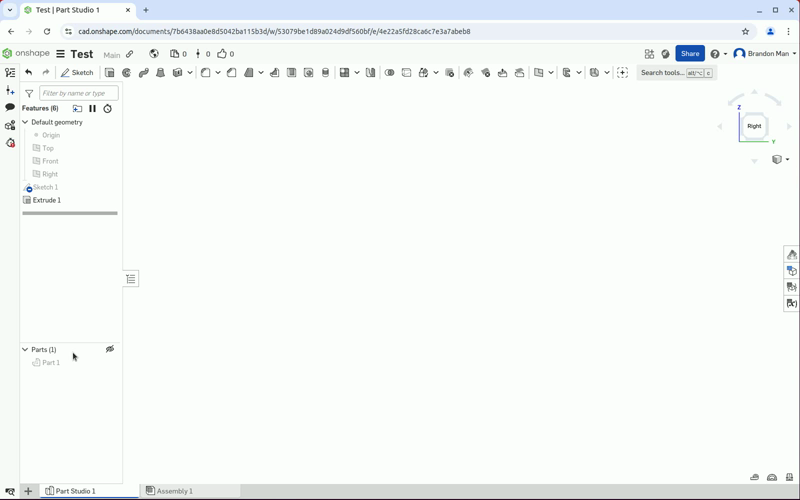
key_up(shift)
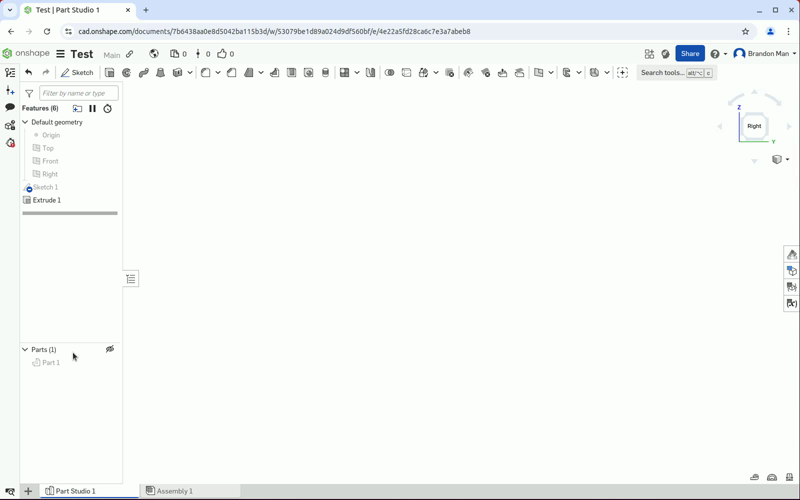
mouse_move(73, 352)
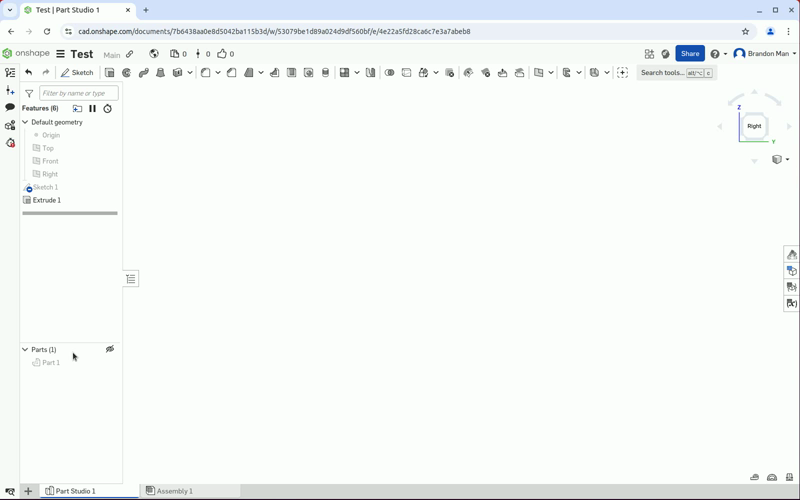
key(shift+y)
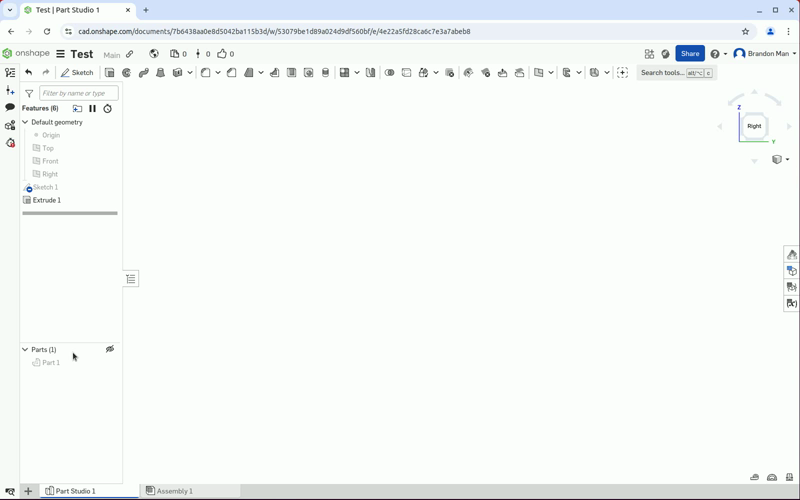
key(shift+s)
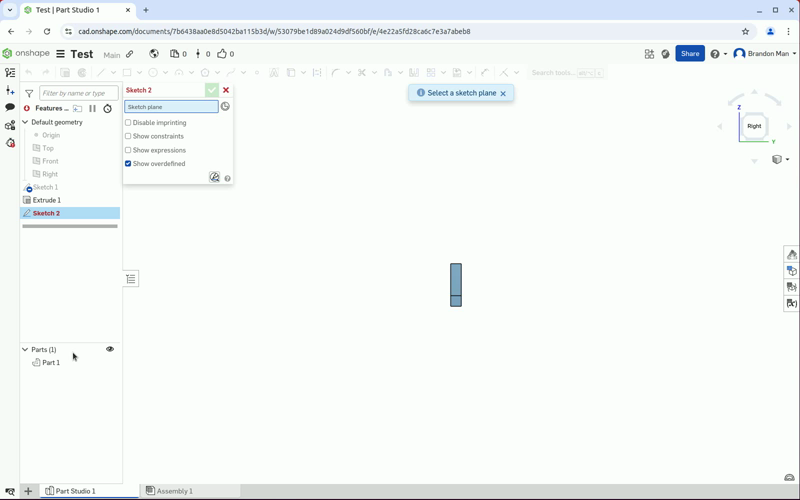
mouse_move(73, 176)
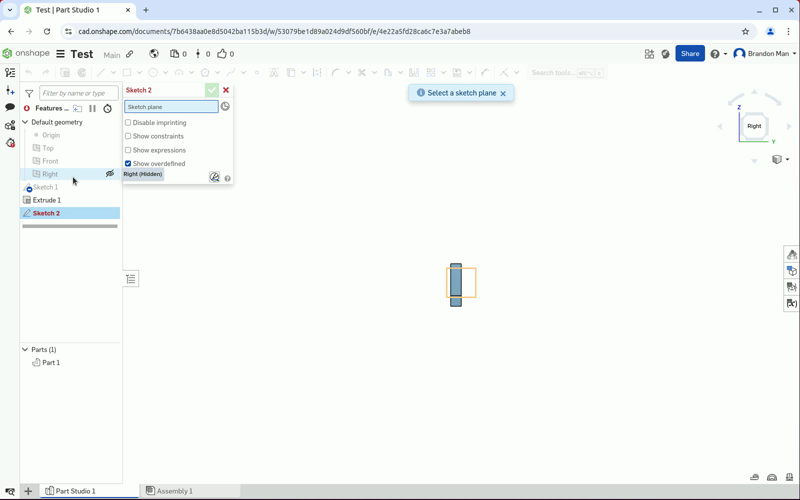
click(73, 176)
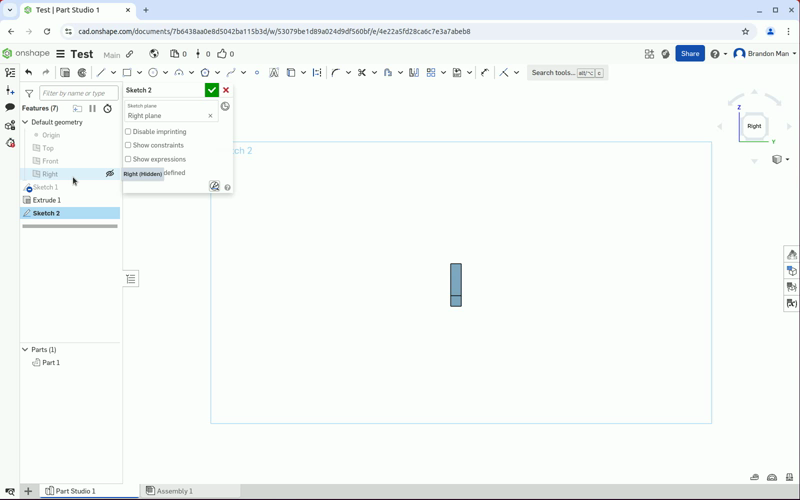
mouse_move(73, 352)
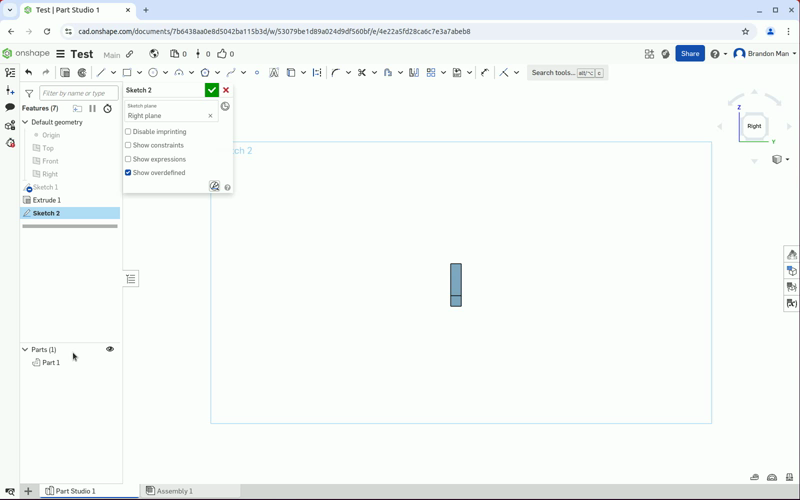
key(y)
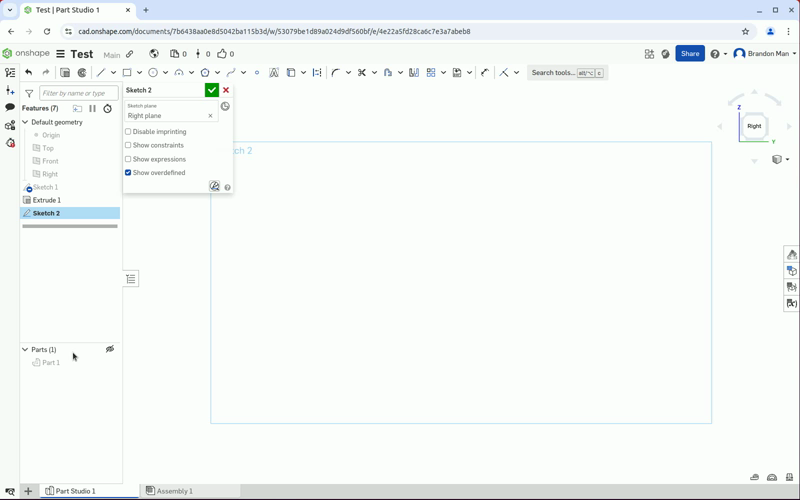
key(c)
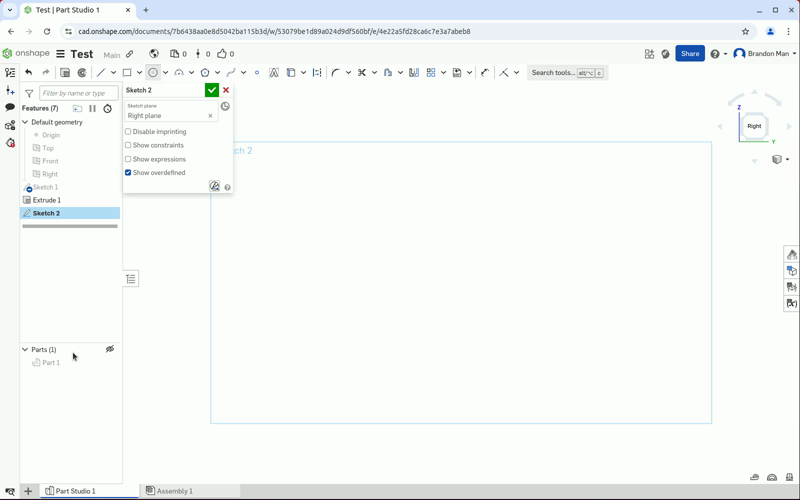
key_down(shift)
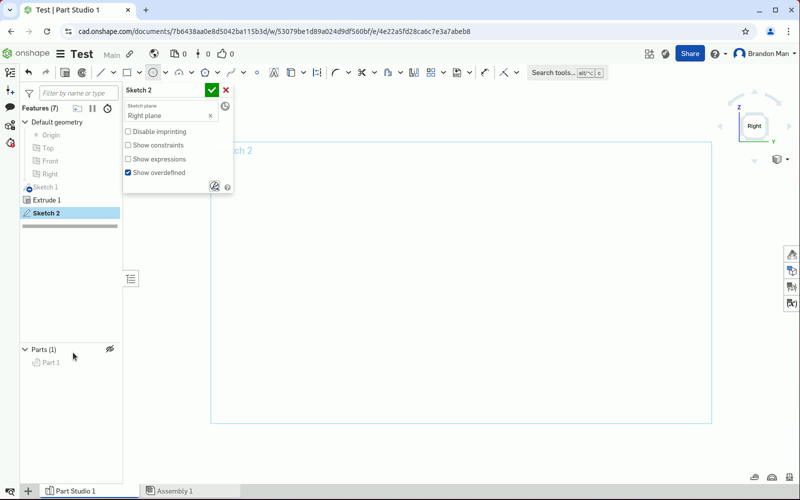
mouse_move(456, 301)
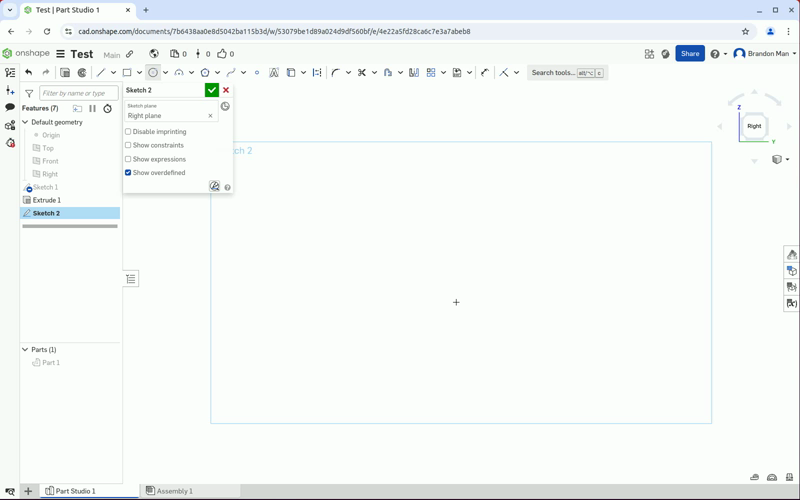
click(456, 301)
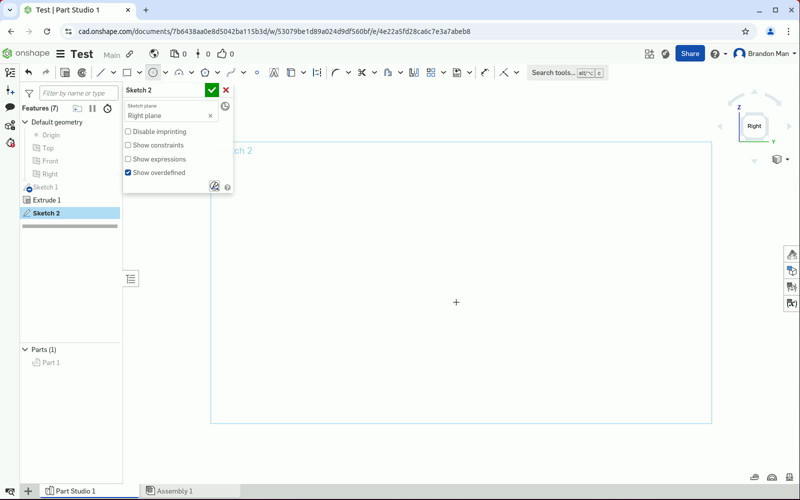
key_up(shift)
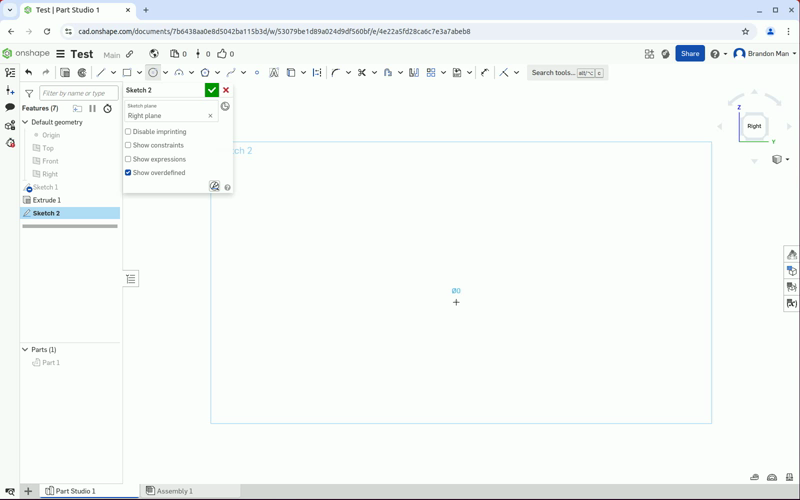
mouse_move(461, 301)
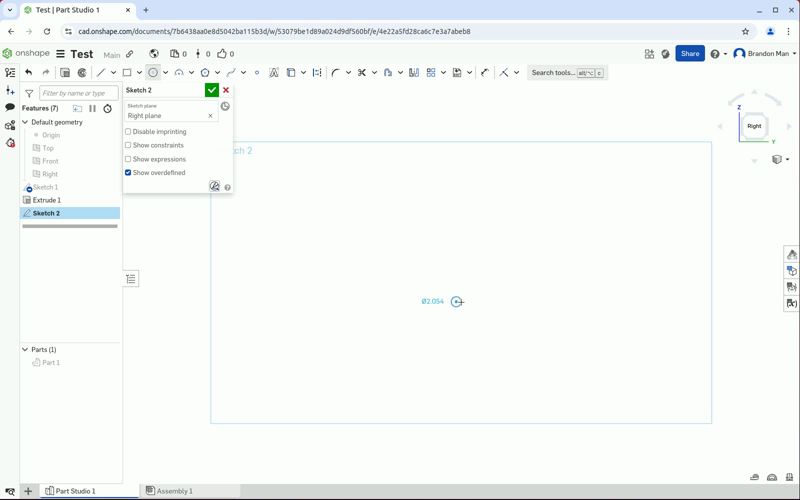
click(461, 301)
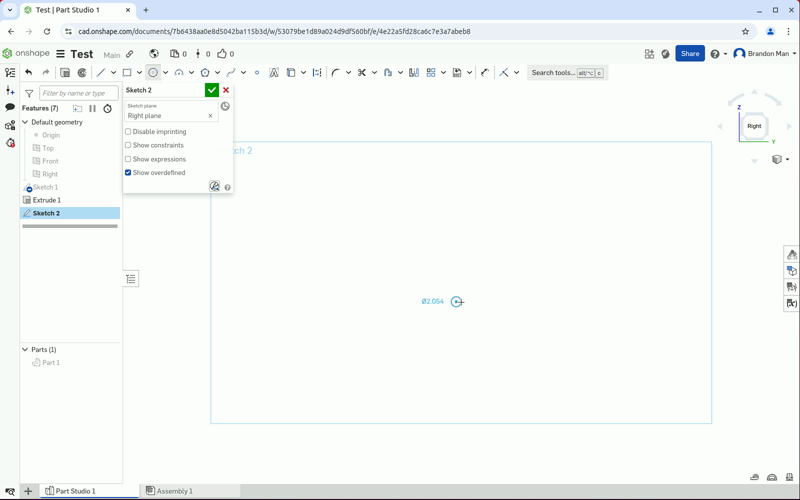
key(esc)
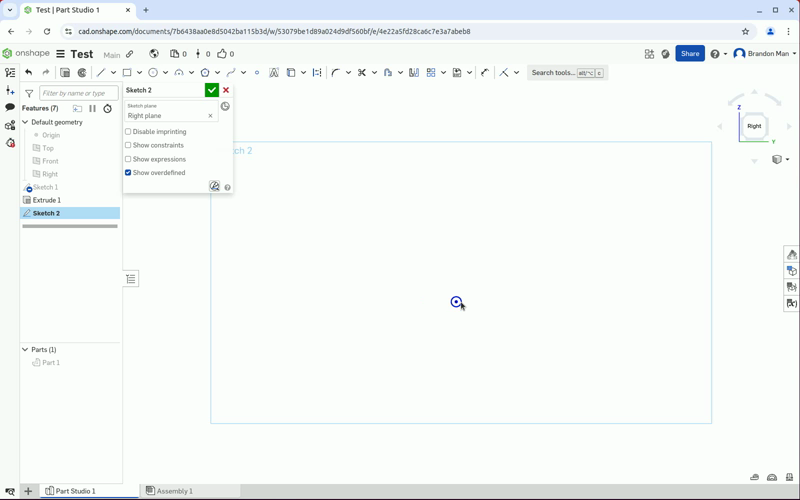
mouse_move(455, 298)
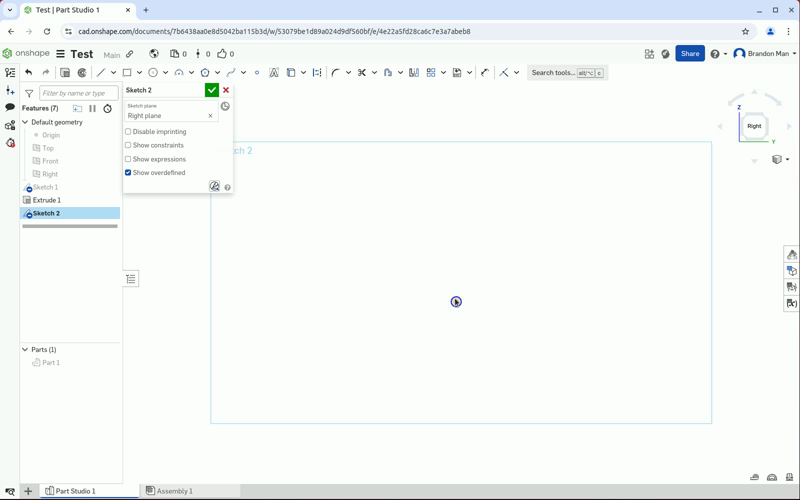
scroll(6)
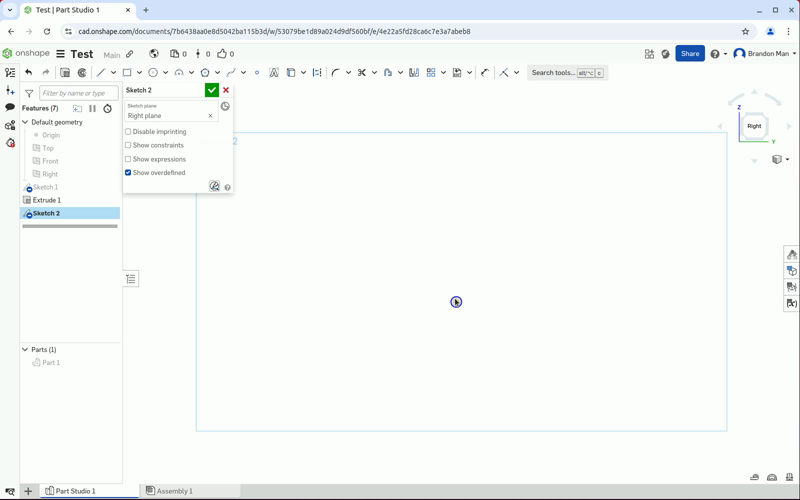
scroll(6)
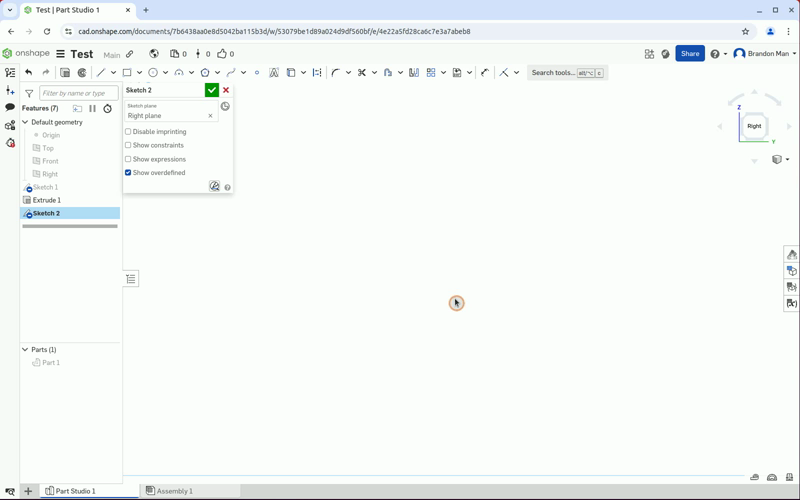
scroll(6)
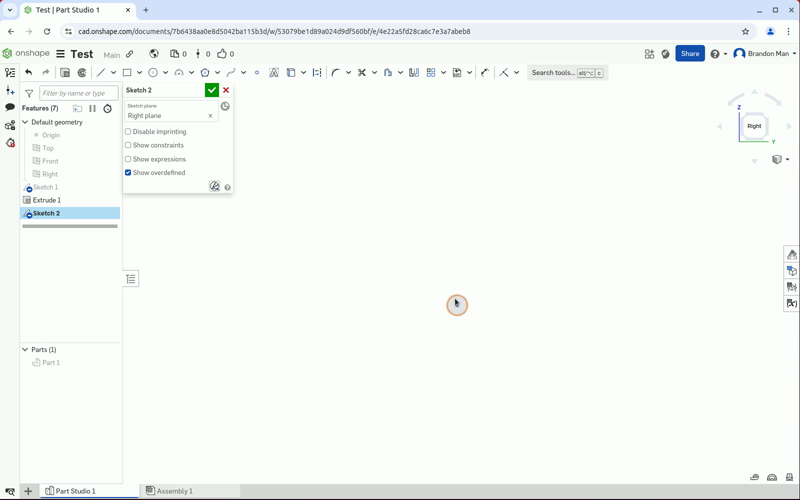
scroll(6)
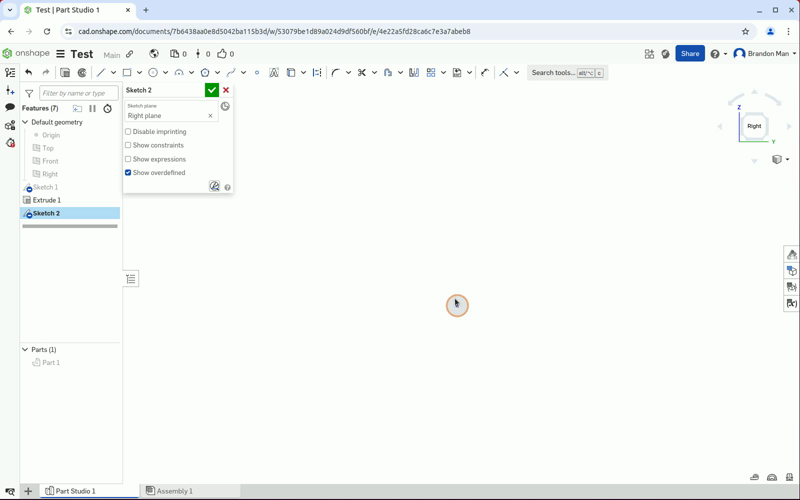
scroll(6)
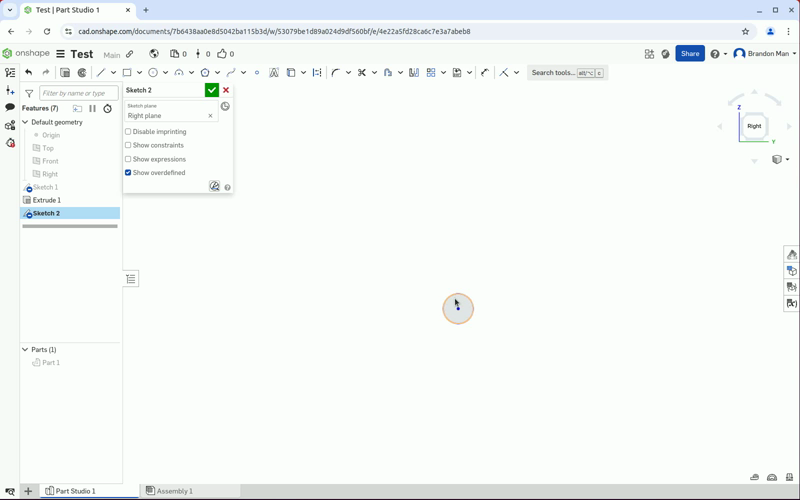
scroll(6)
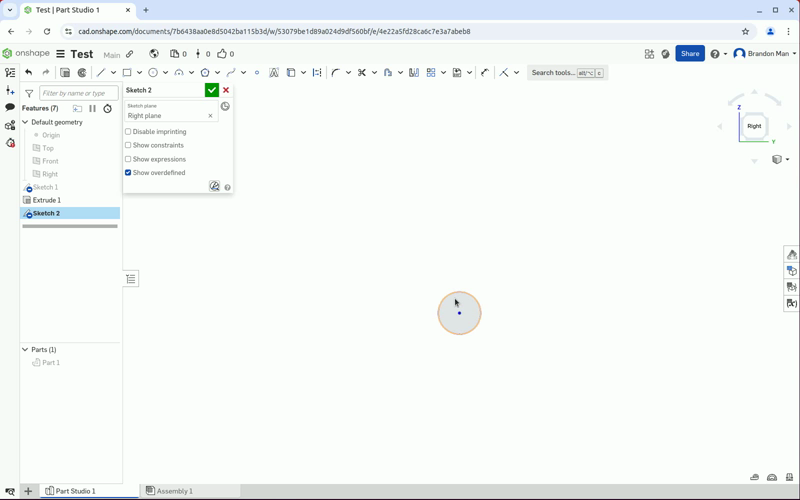
scroll(6)
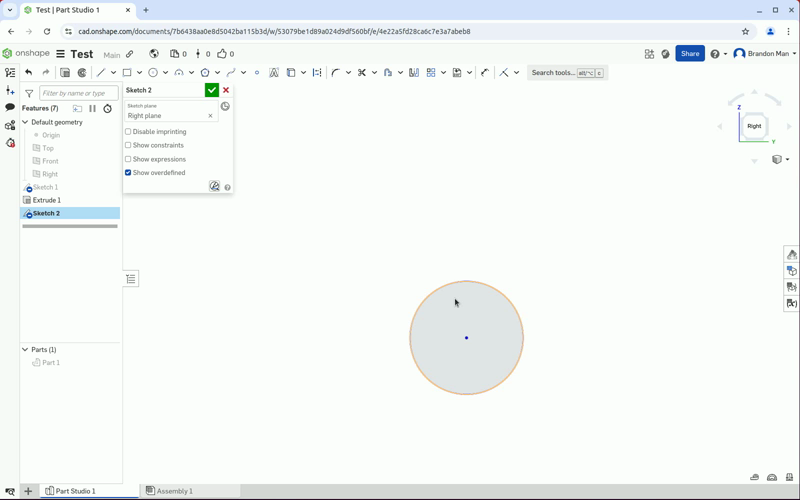
click(455, 298)
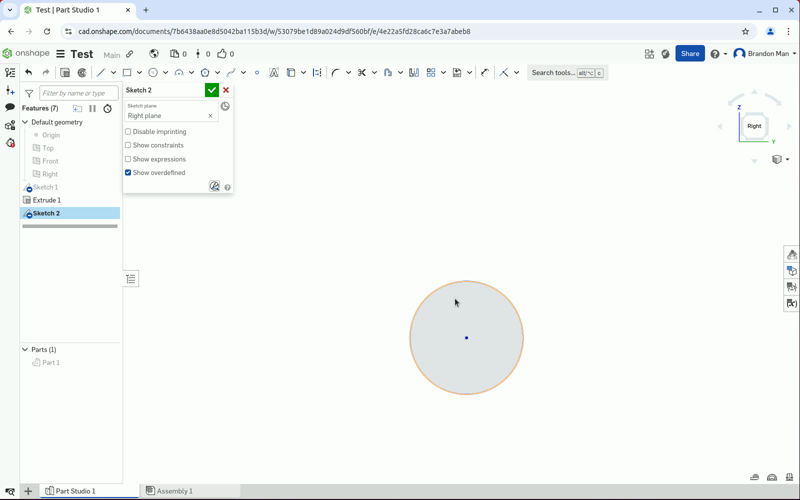
scroll(-6)
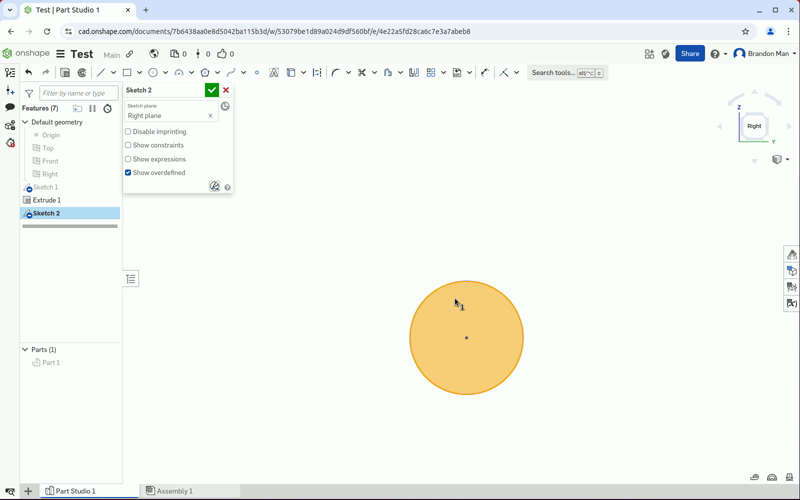
scroll(-6)
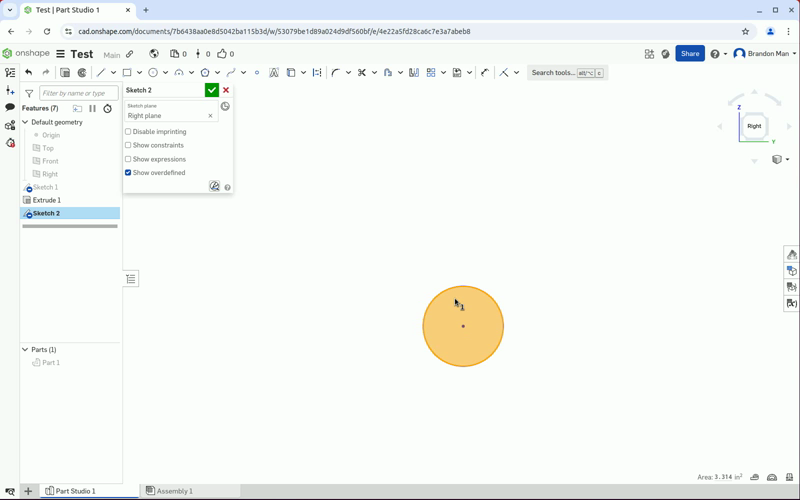
scroll(-6)
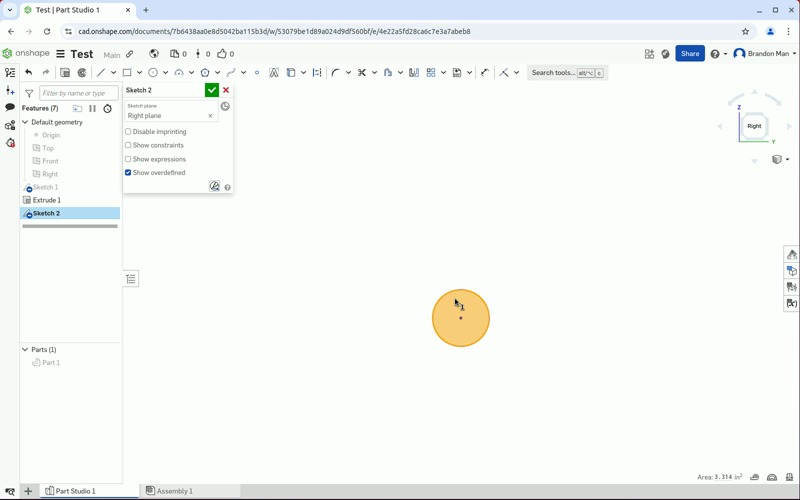
scroll(-6)
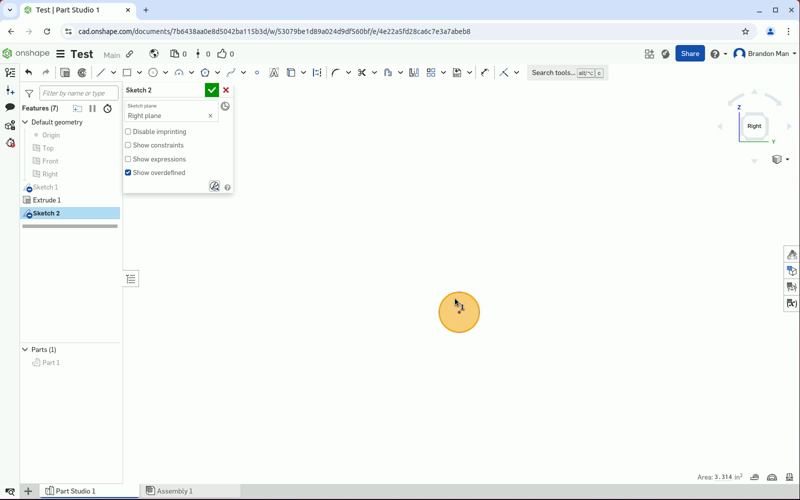
scroll(-6)
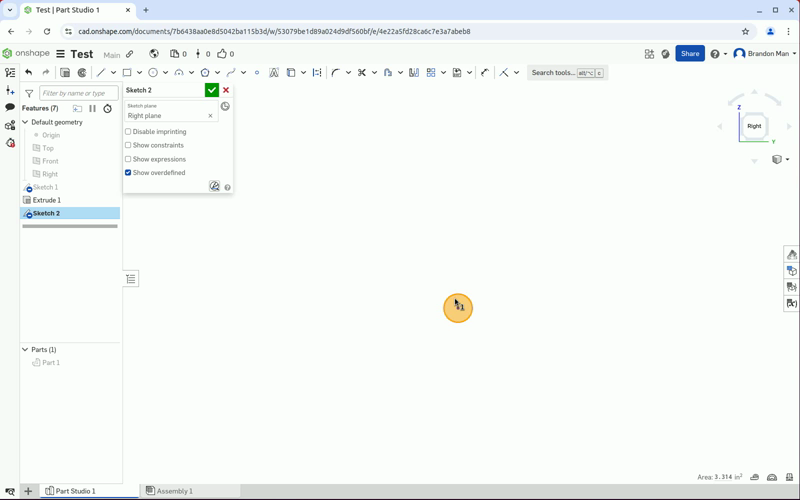
scroll(-6)
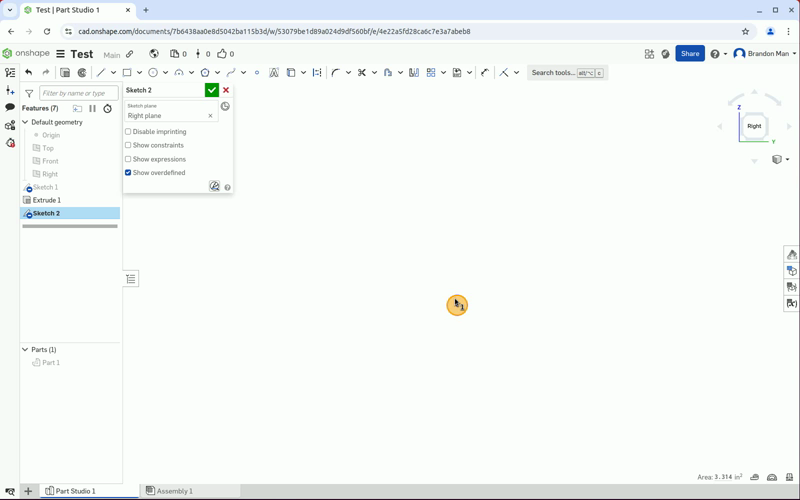
scroll(-6)
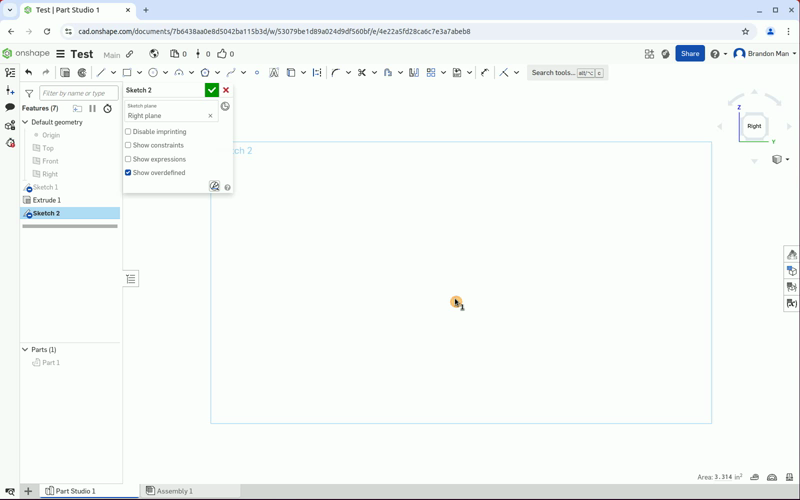
mouse_move(73, 352)
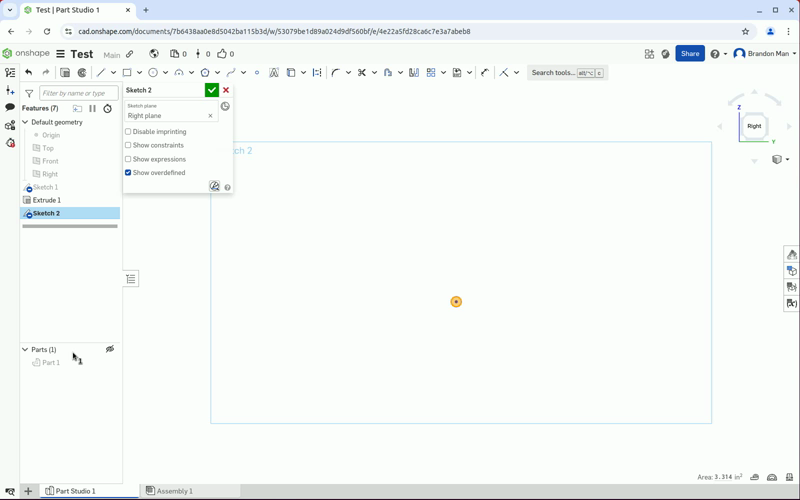
key(shift+y)
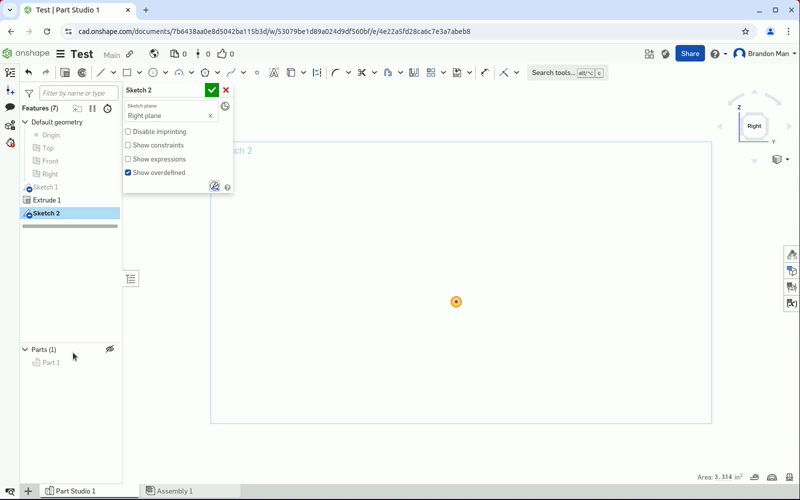
key(shift+e)
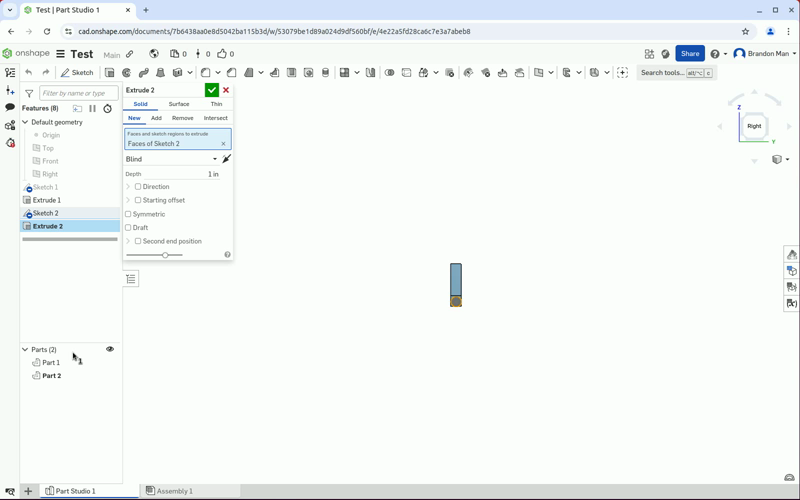
mouse_move(143, 106)
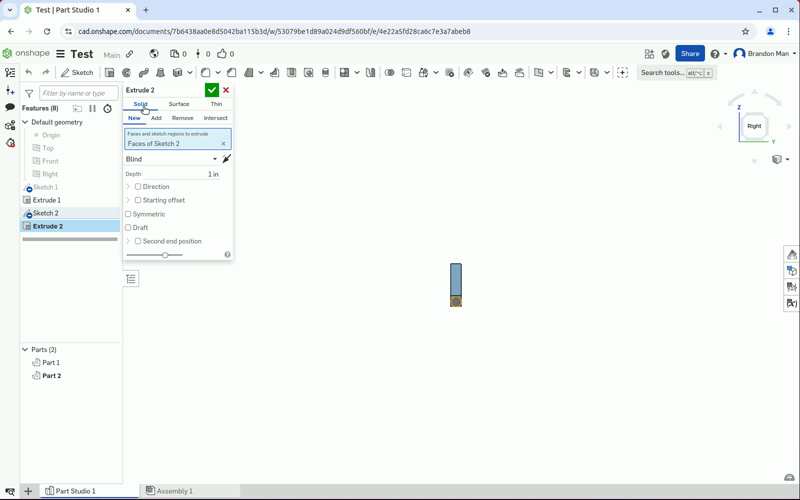
click(143, 106)
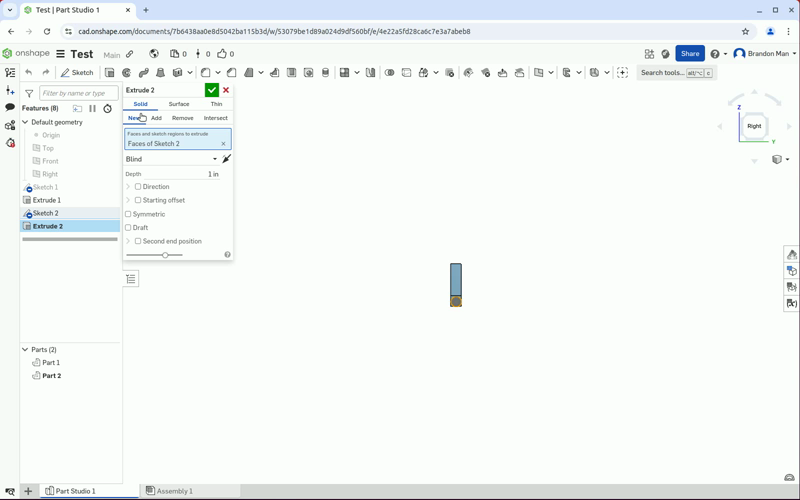
mouse_move(137, 120)
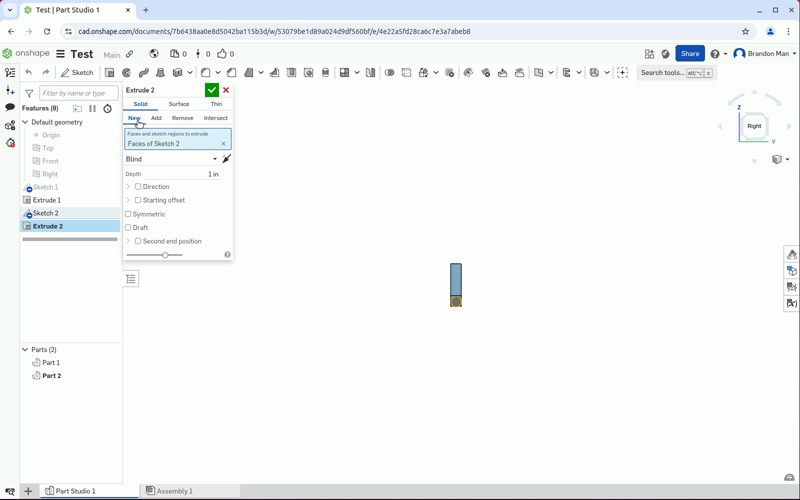
click(137, 120)
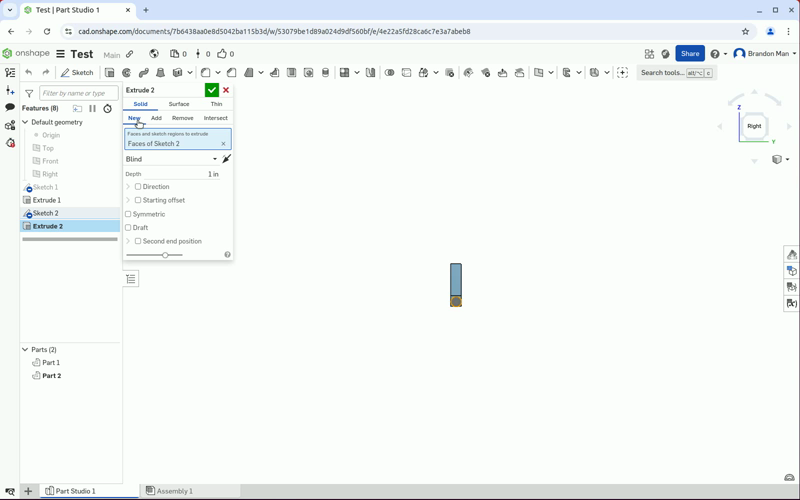
key(tab, 4)
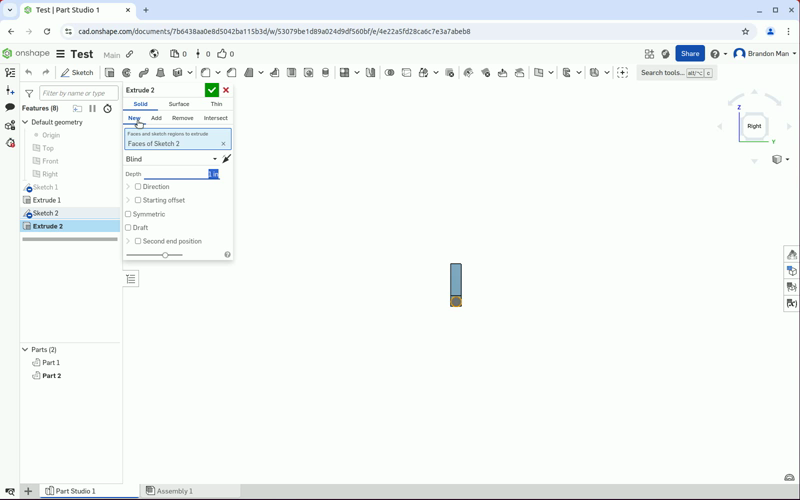
text(2.166)
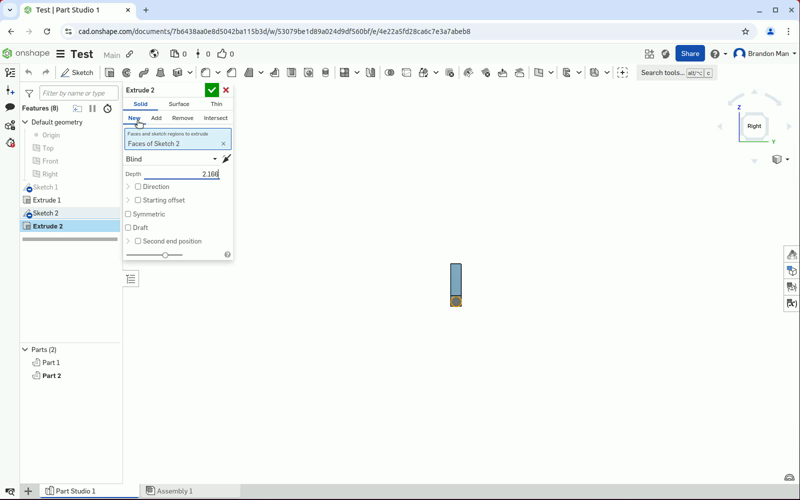
key(enter)
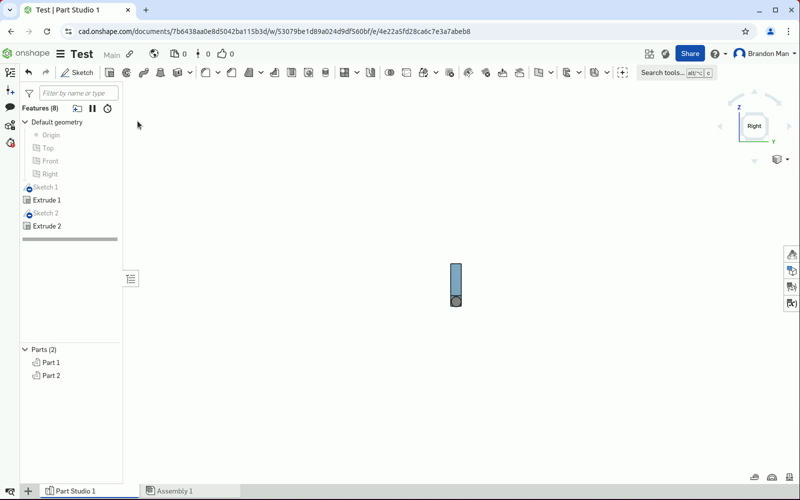
key(shift+h)
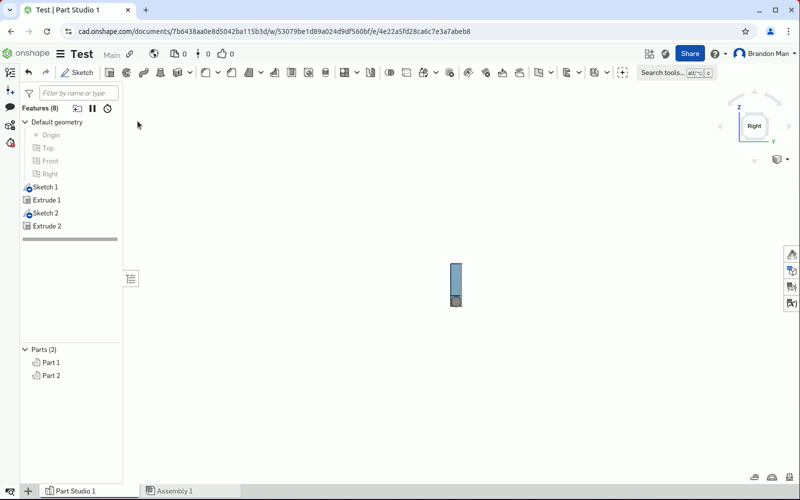
key(shift+h)
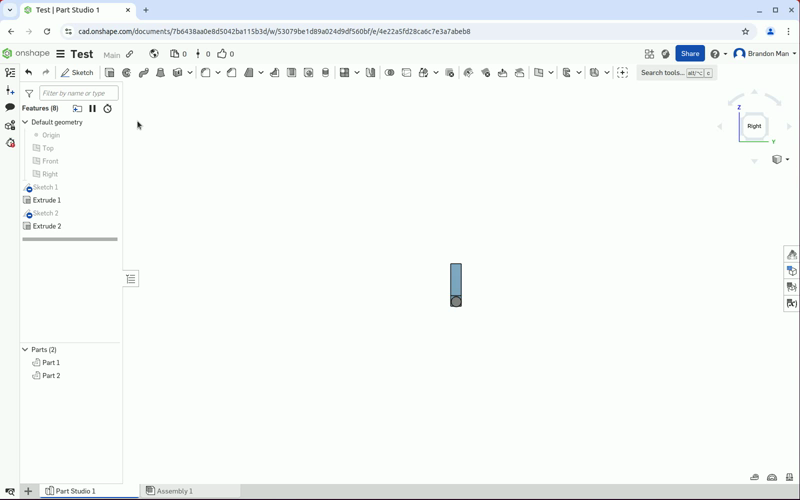
mouse_move(73, 189)
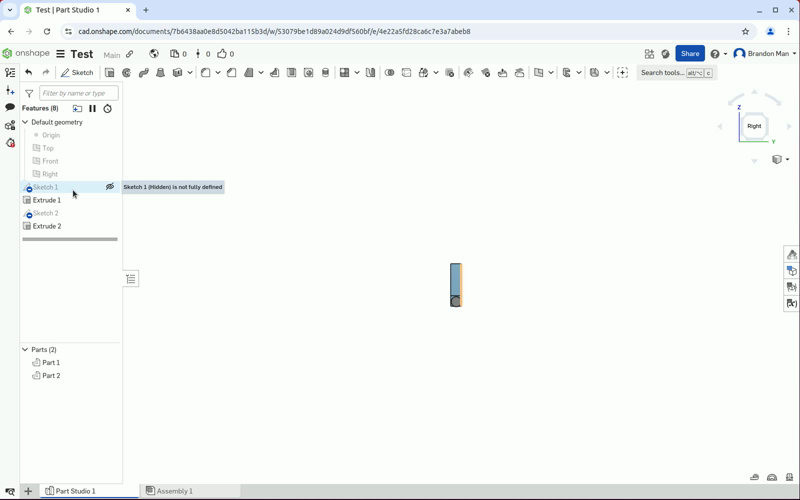
click(73, 189)
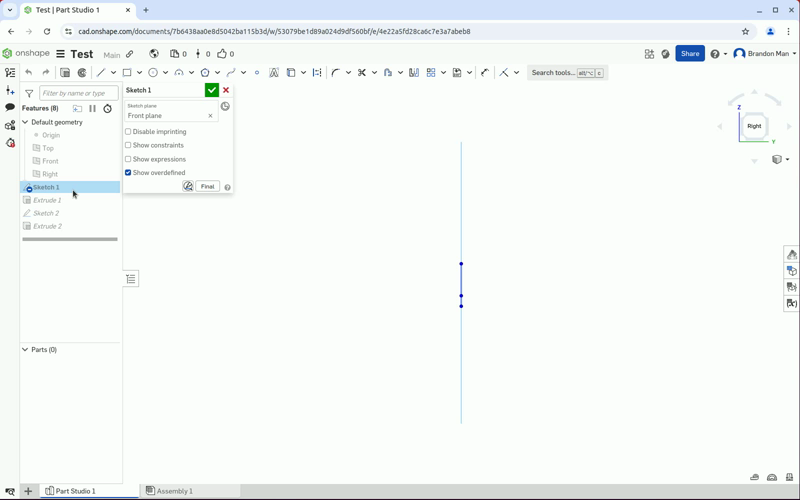
mouse_move(229, 92)
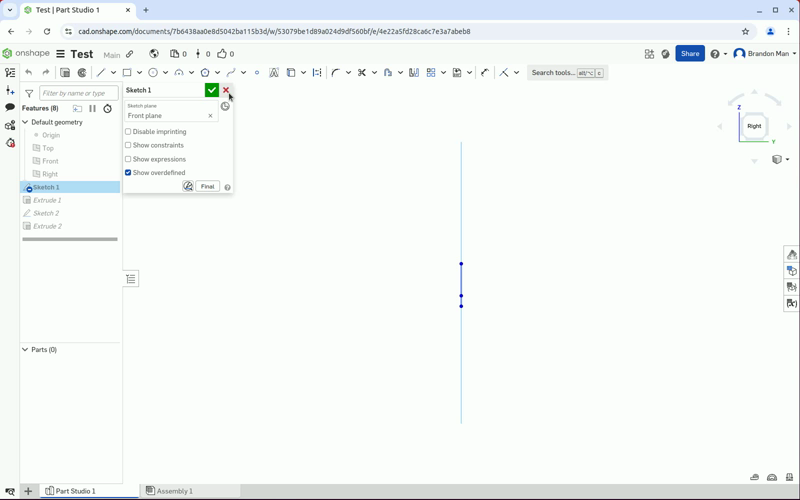
click(229, 92)
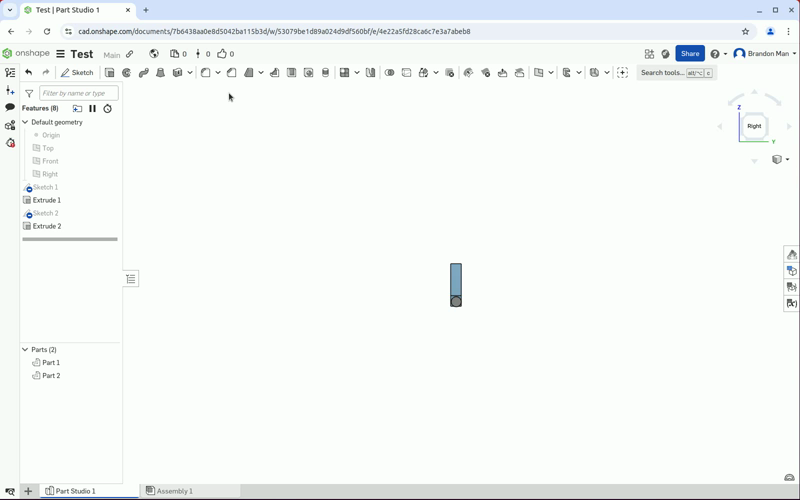
mouse_move(73, 352)
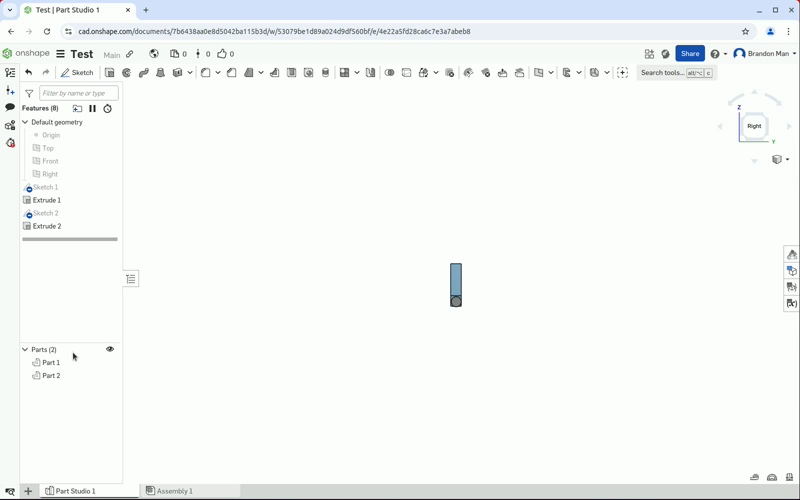
key(y)
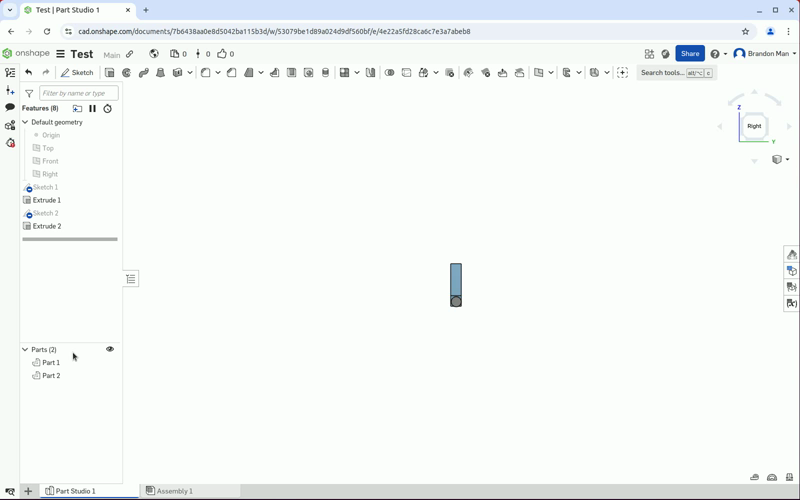
key(shift+p)
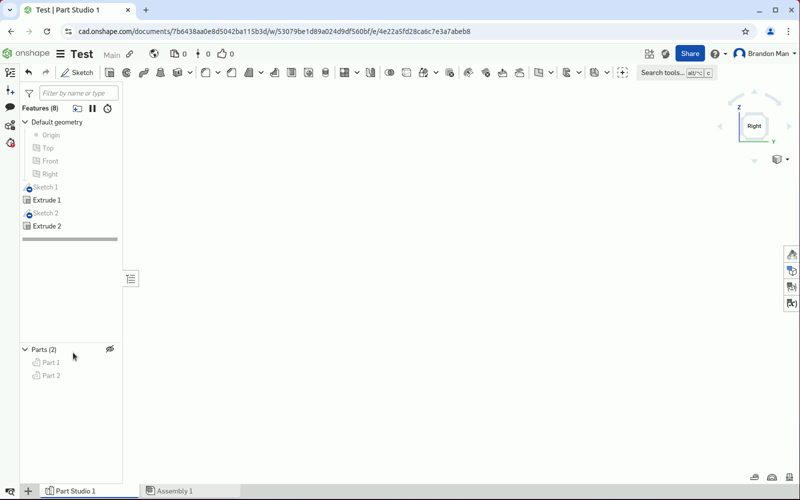
key(space)
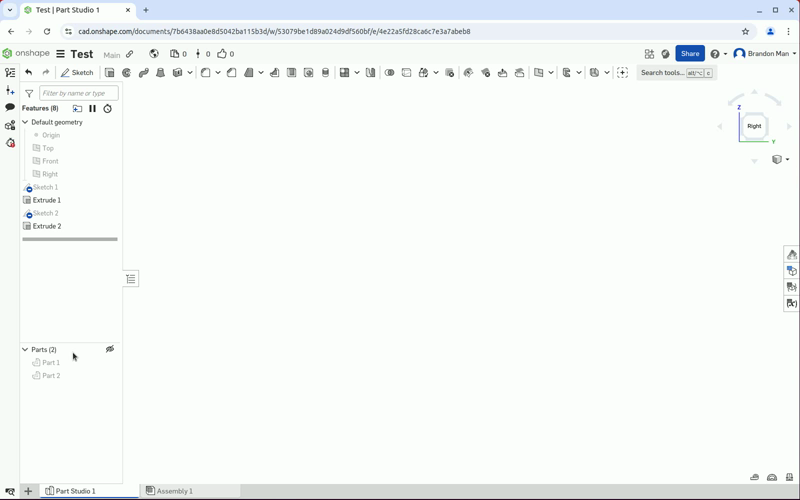
key_down(shift)
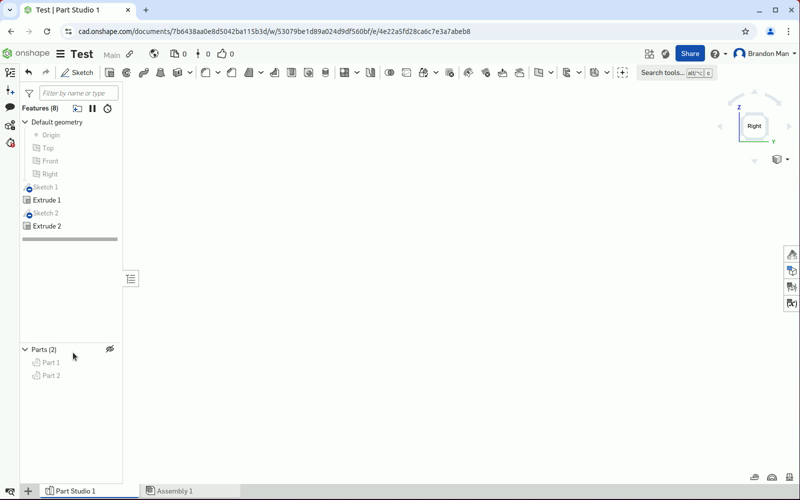
key(right)
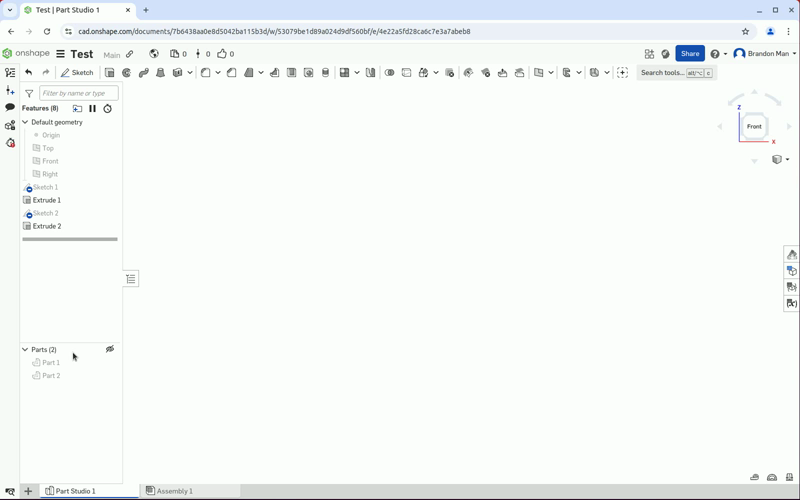
key_up(shift)
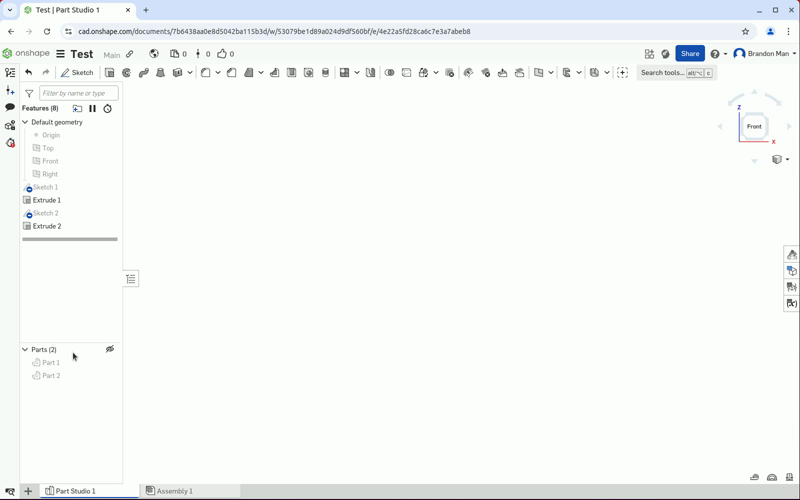
key(space)
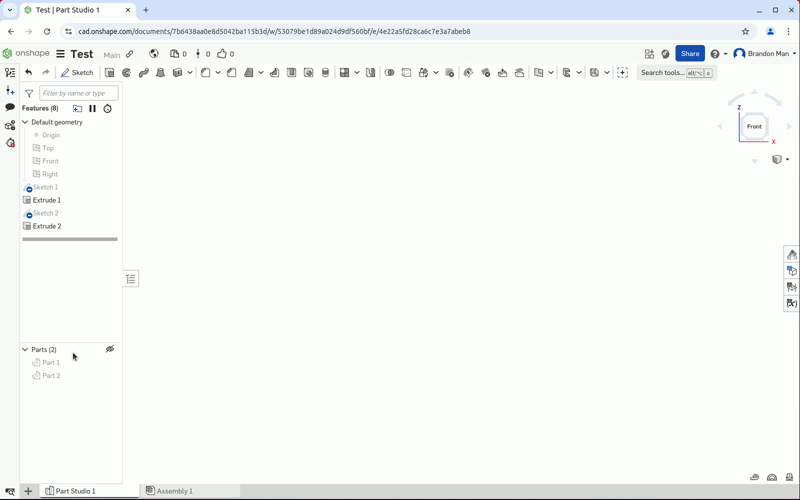
key_down(shift)
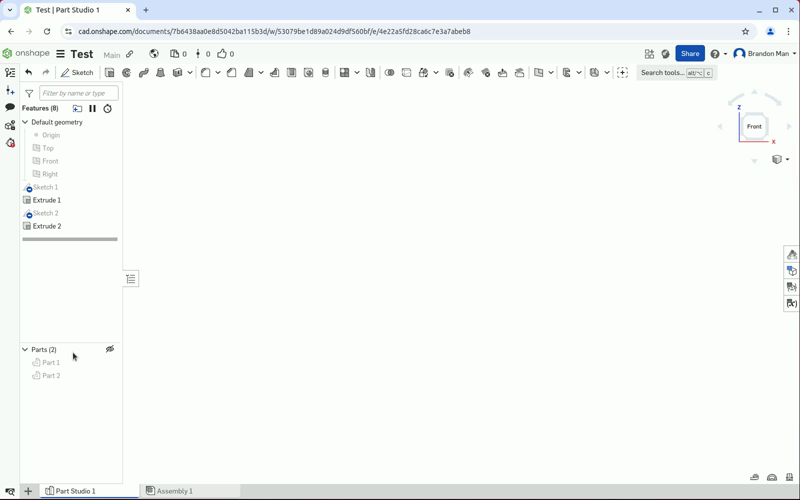
key(down)
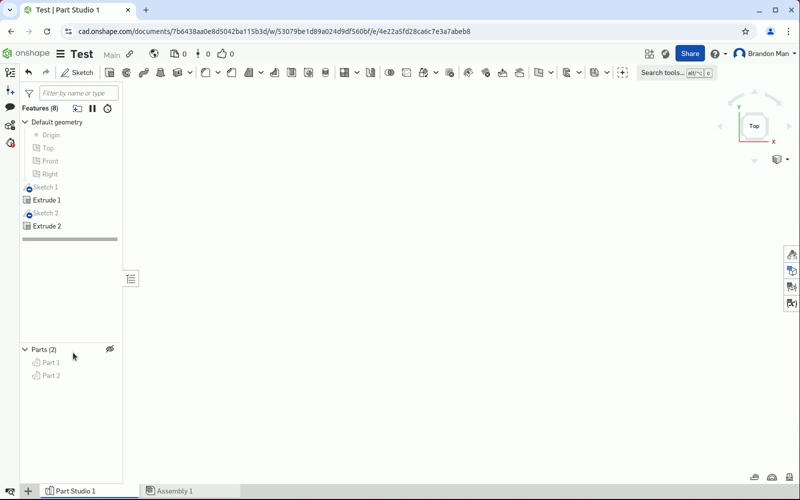
key_up(shift)
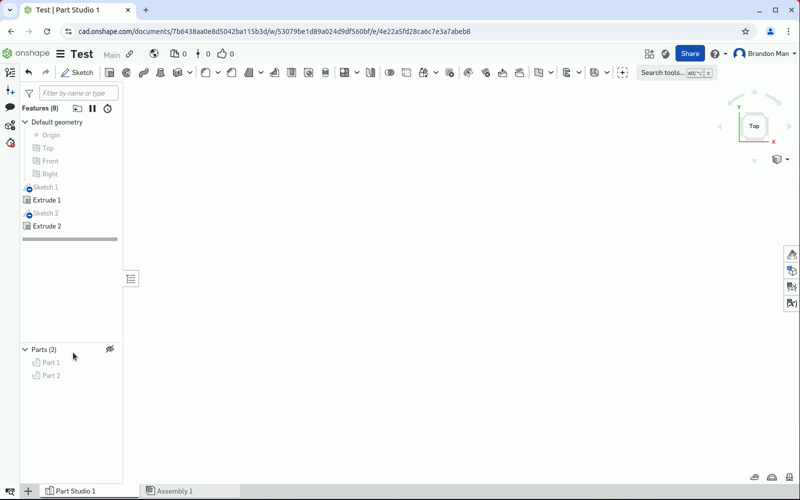
mouse_move(73, 352)
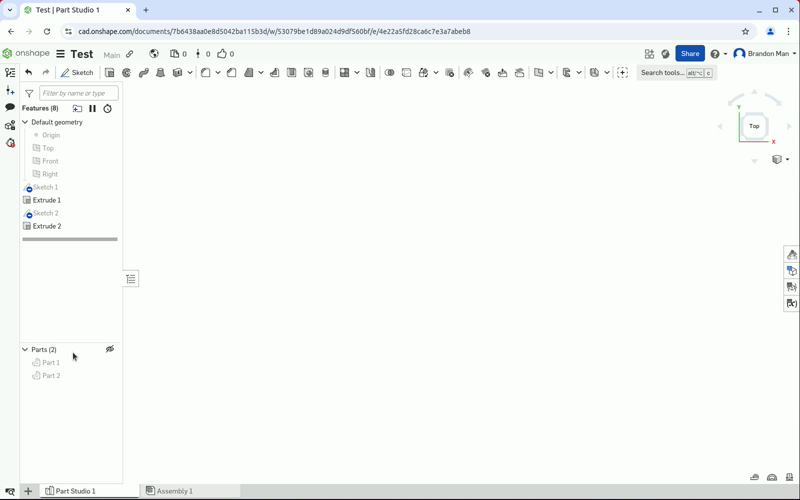
key(shift+y)
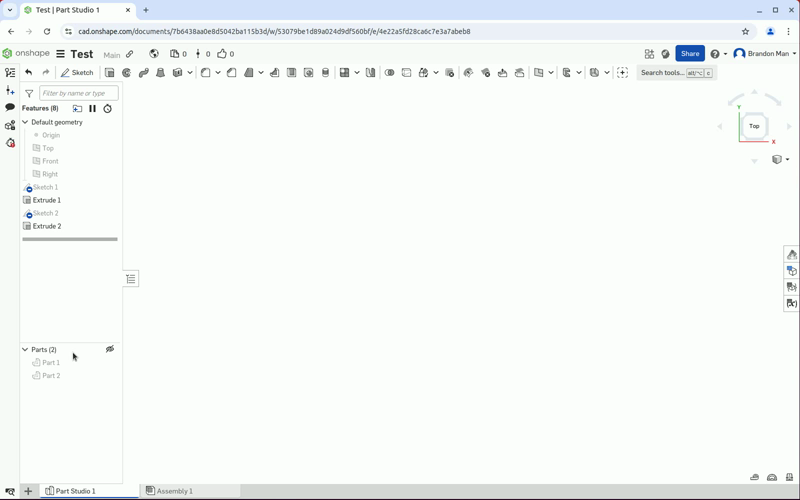
key(shift+s)
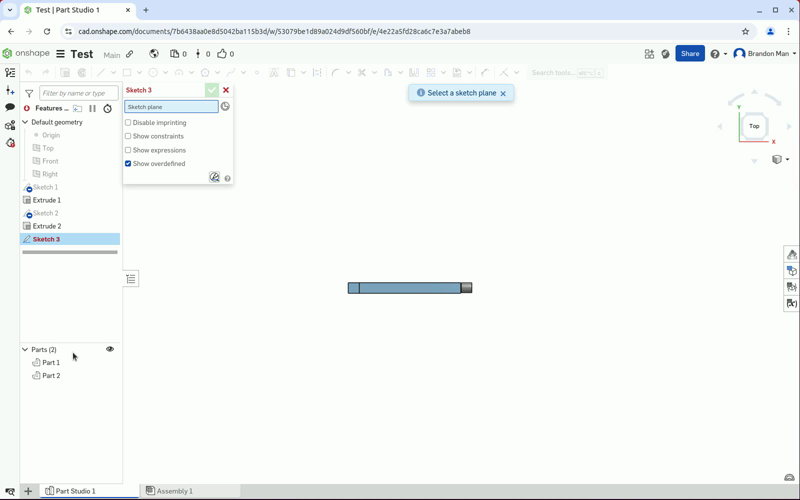
mouse_move(73, 150)
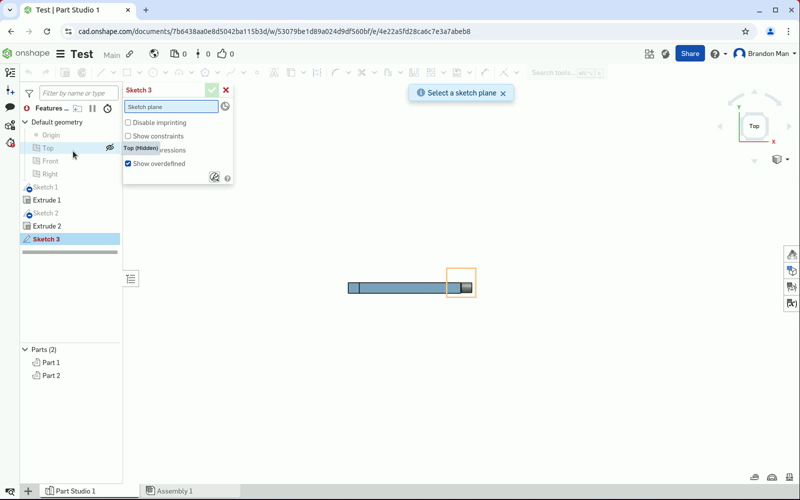
click(73, 150)
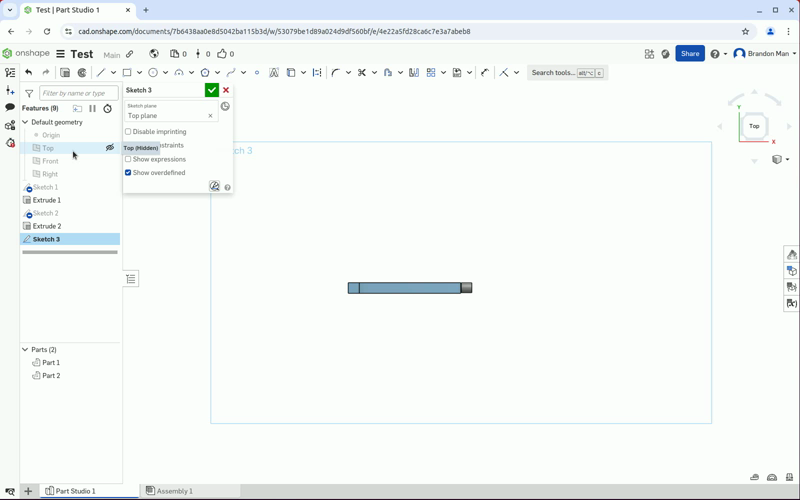
mouse_move(73, 352)
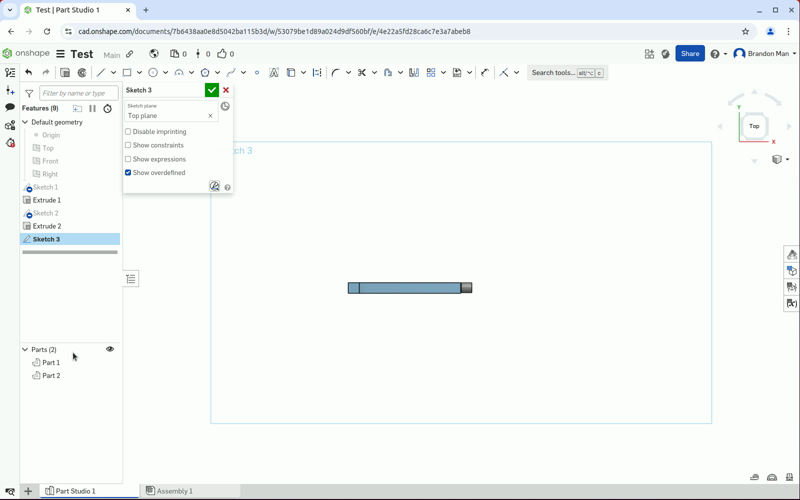
key(y)
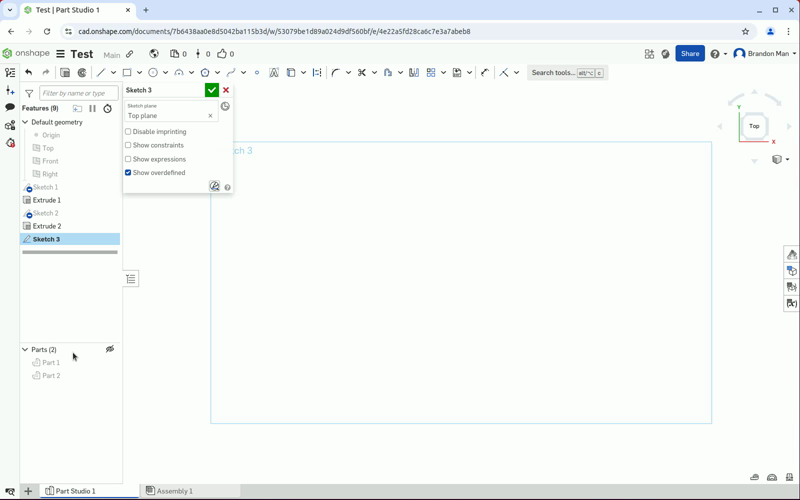
key(c)
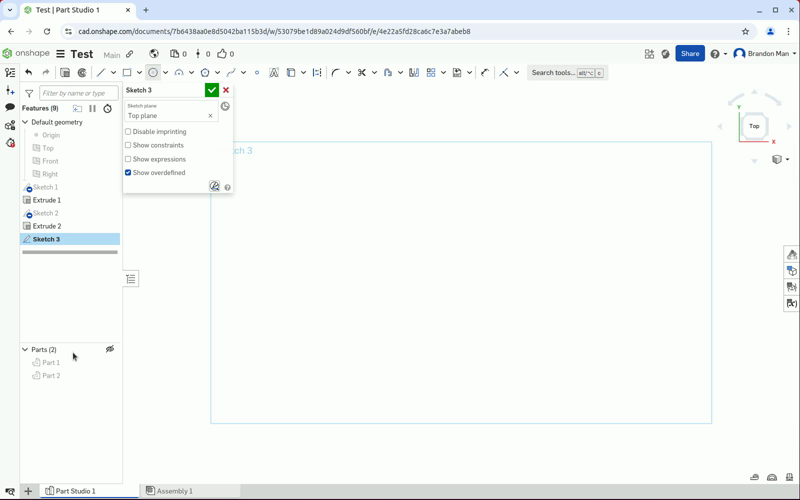
key_down(shift)
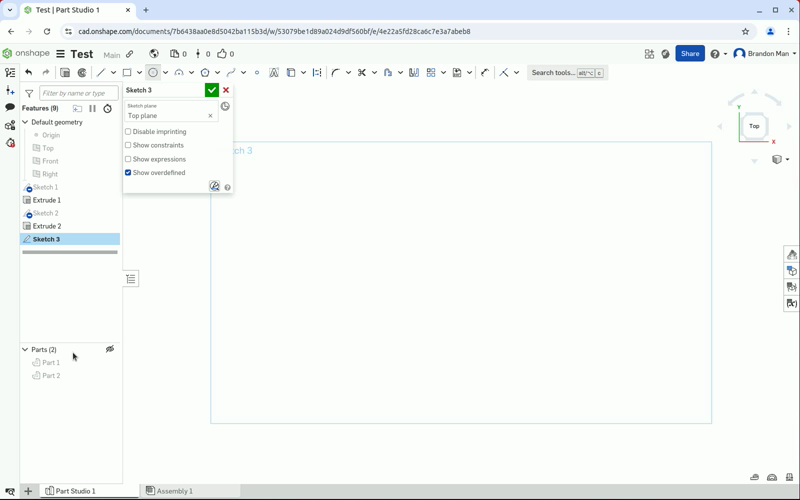
mouse_move(354, 287)
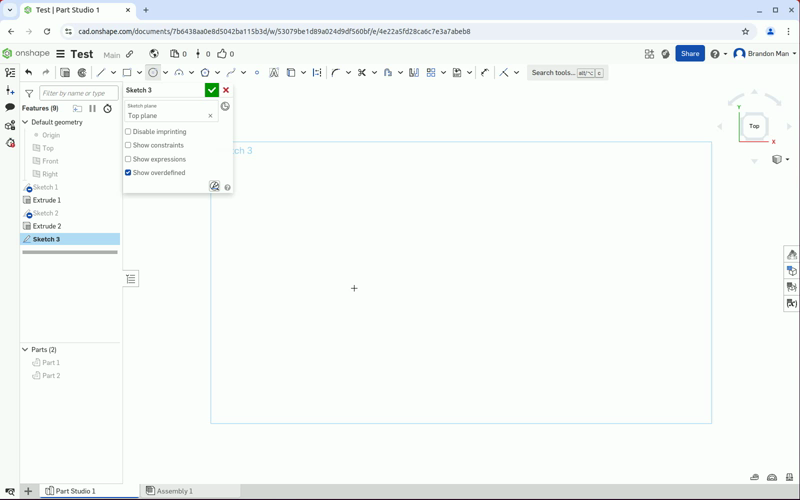
click(354, 287)
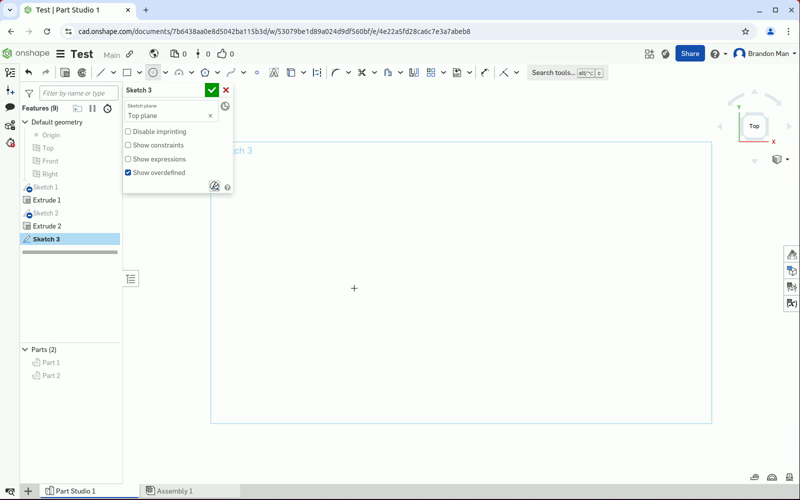
key_up(shift)
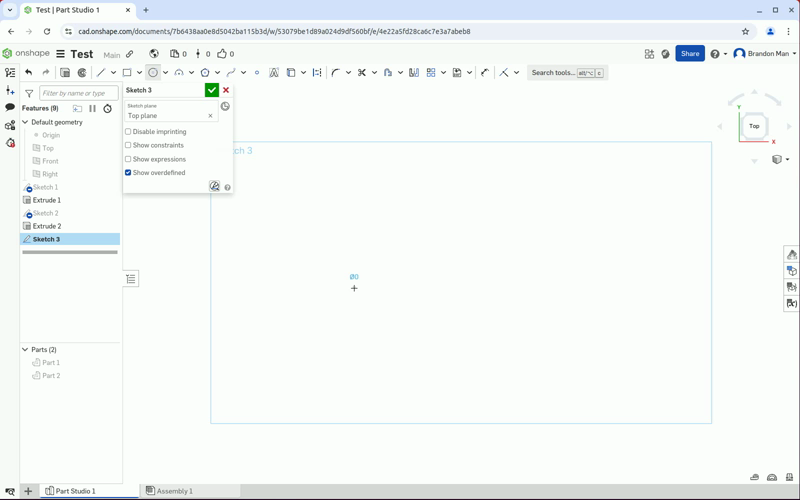
mouse_move(358, 287)
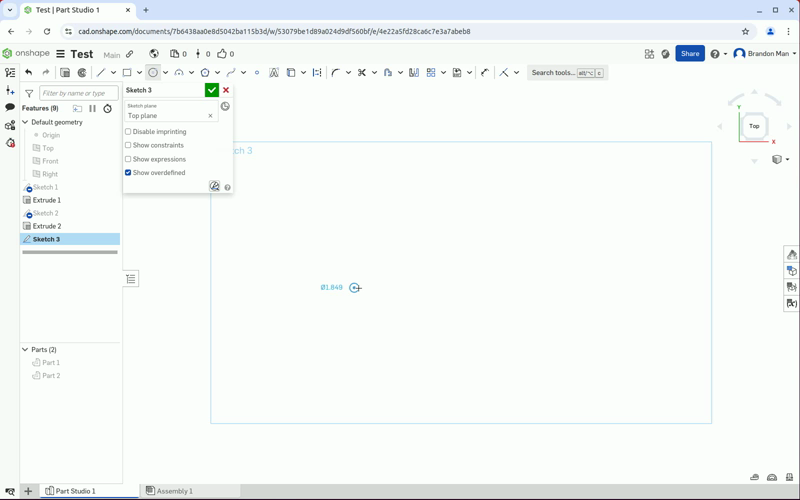
click(358, 287)
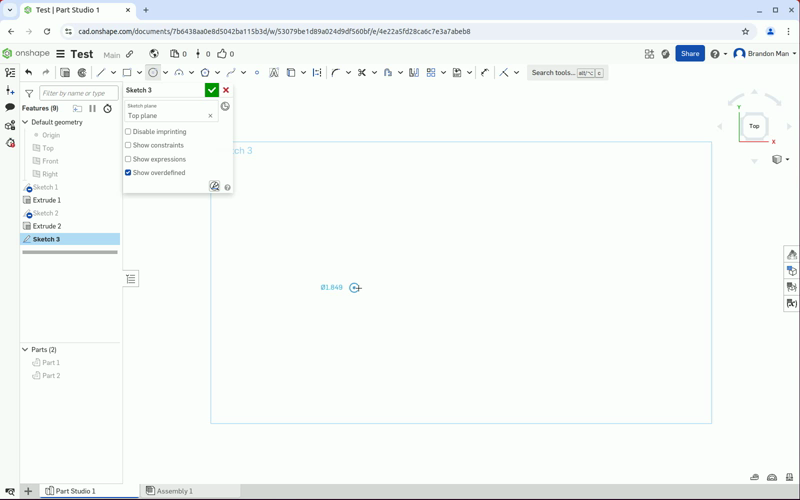
key(esc)
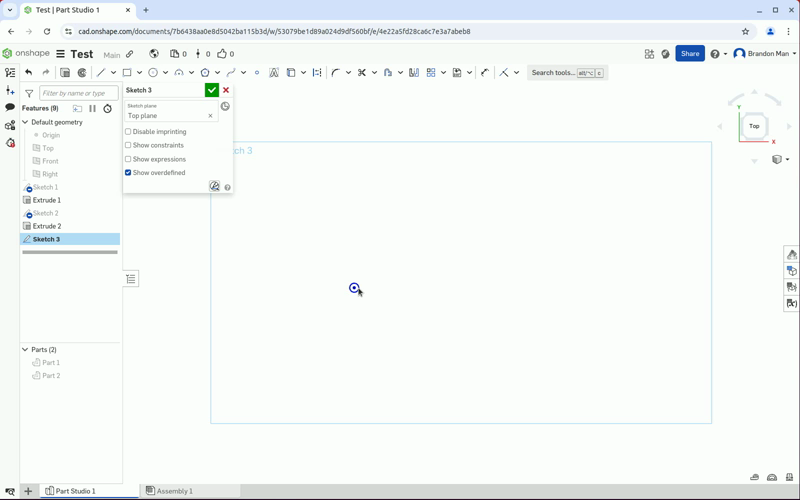
mouse_move(355, 290)
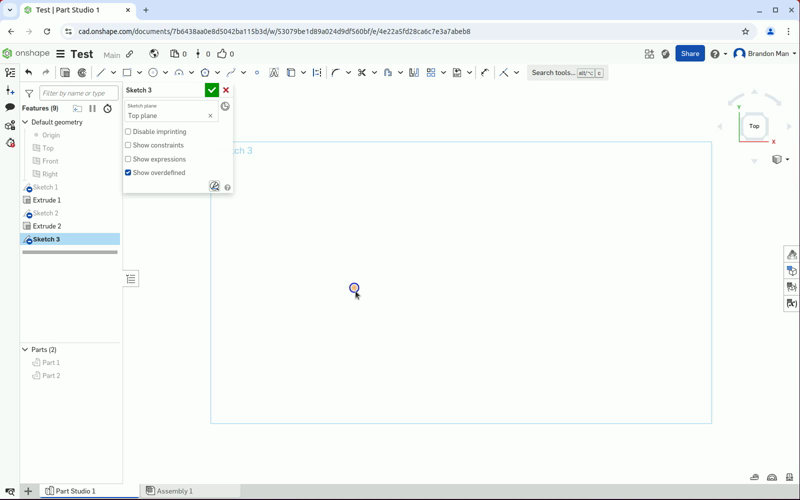
scroll(6)
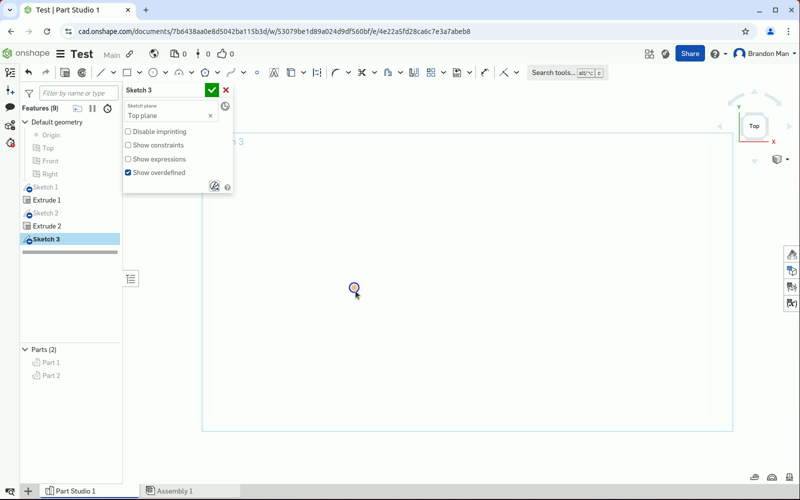
scroll(6)
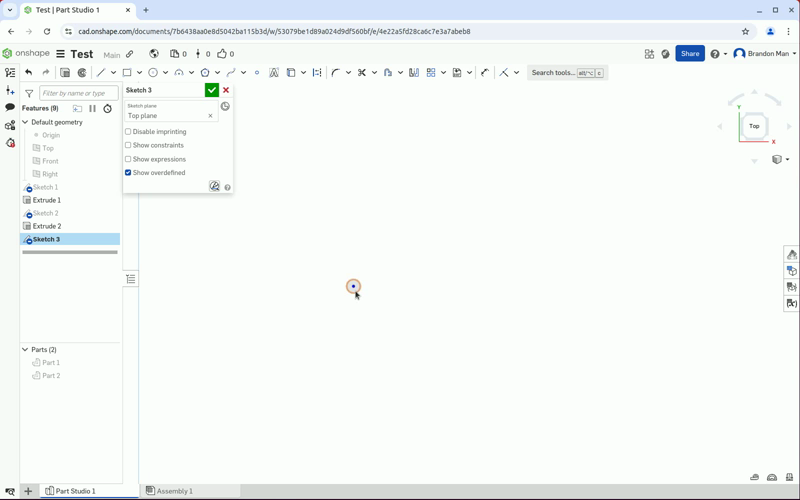
scroll(6)
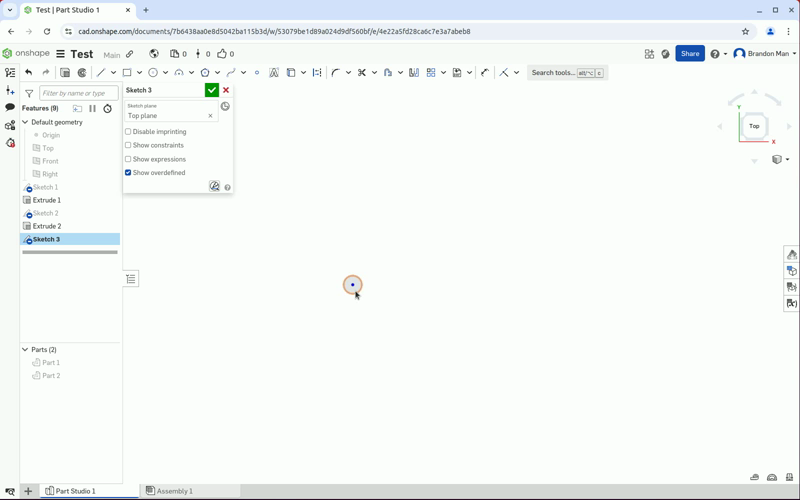
scroll(6)
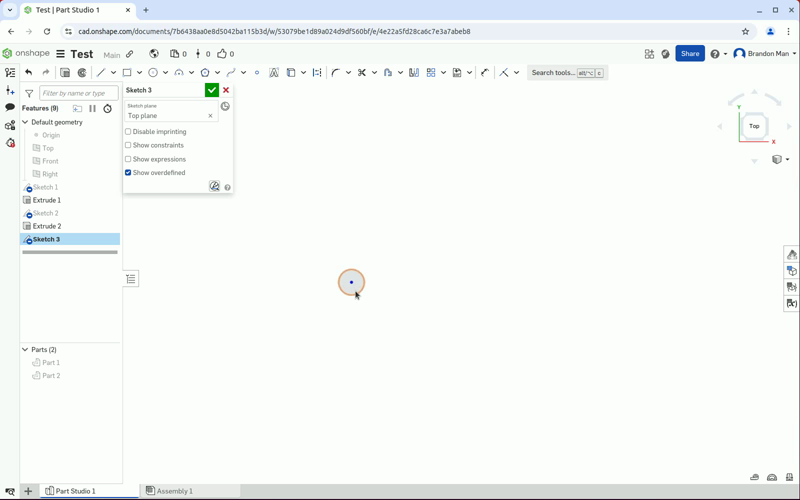
scroll(6)
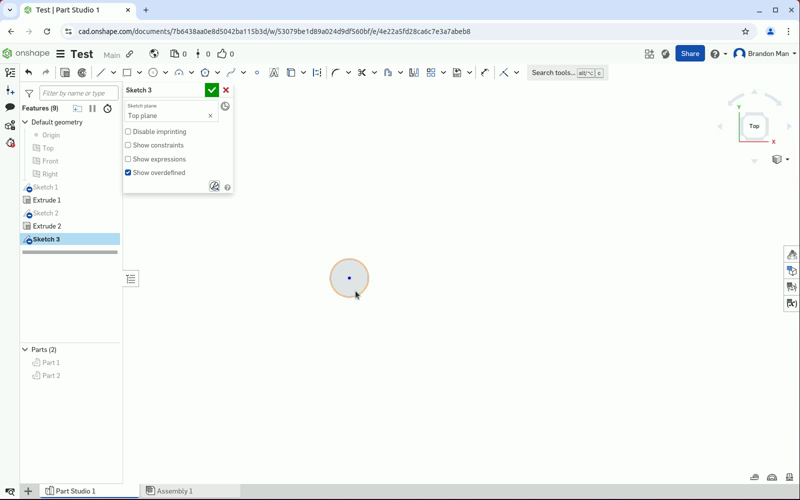
scroll(6)
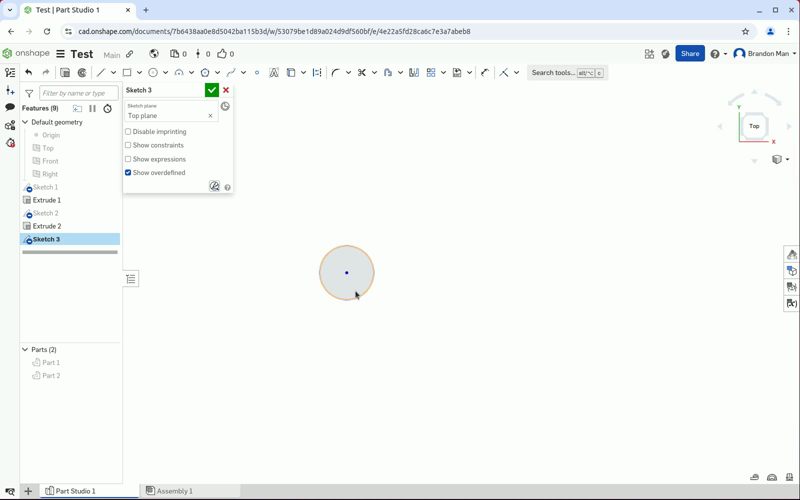
scroll(6)
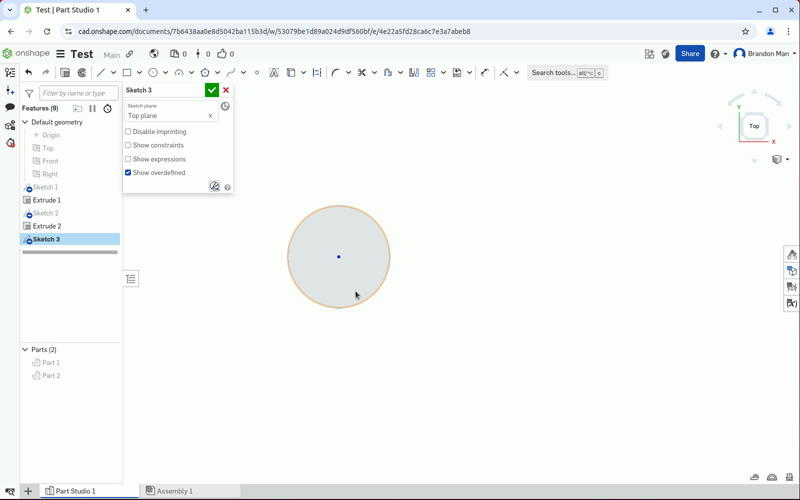
click(355, 290)
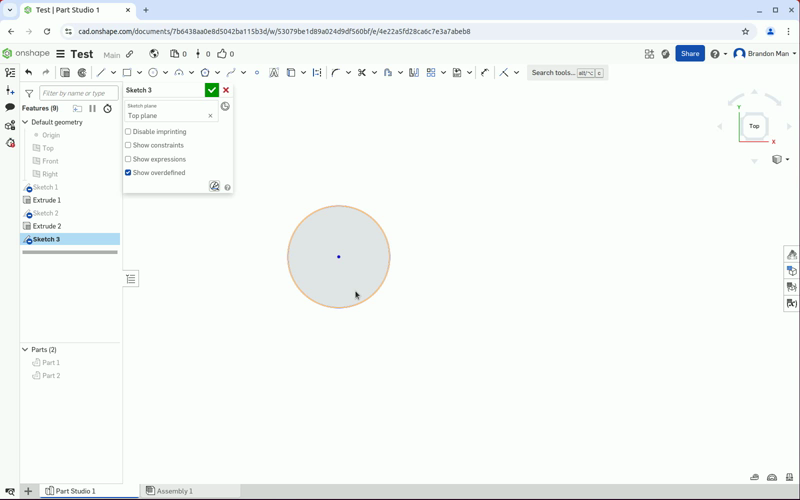
scroll(-6)
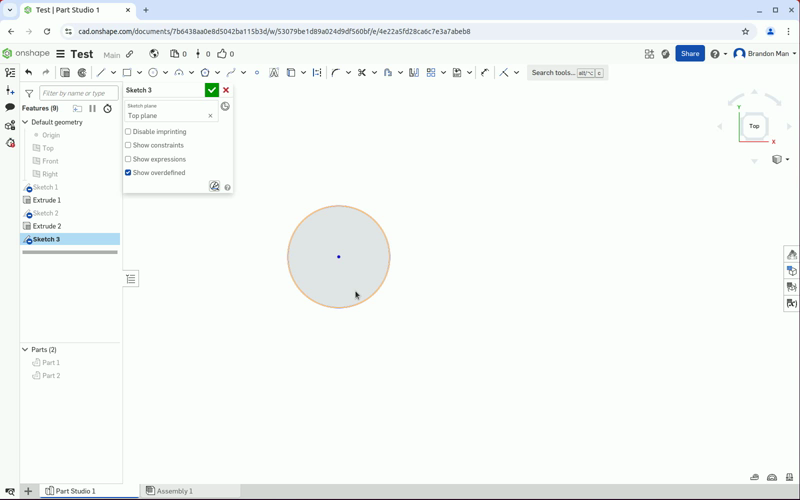
scroll(-6)
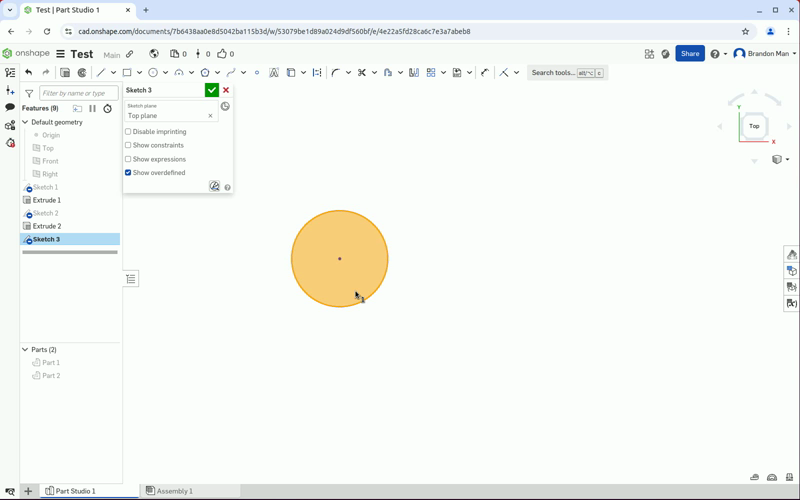
scroll(-6)
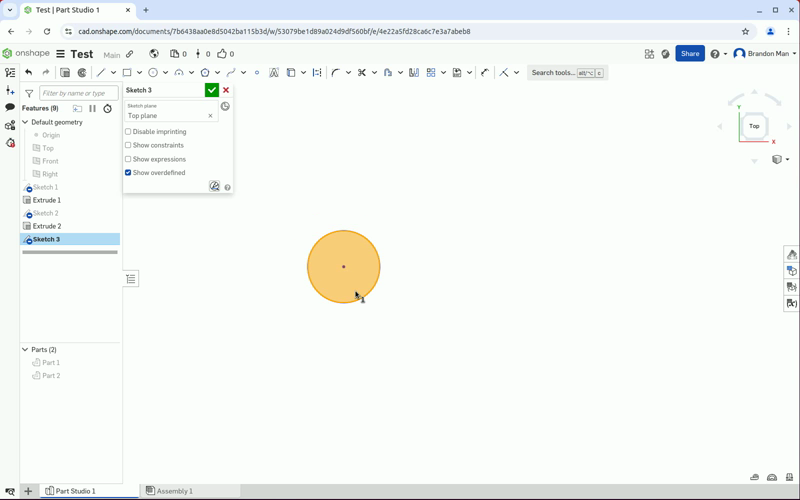
scroll(-6)
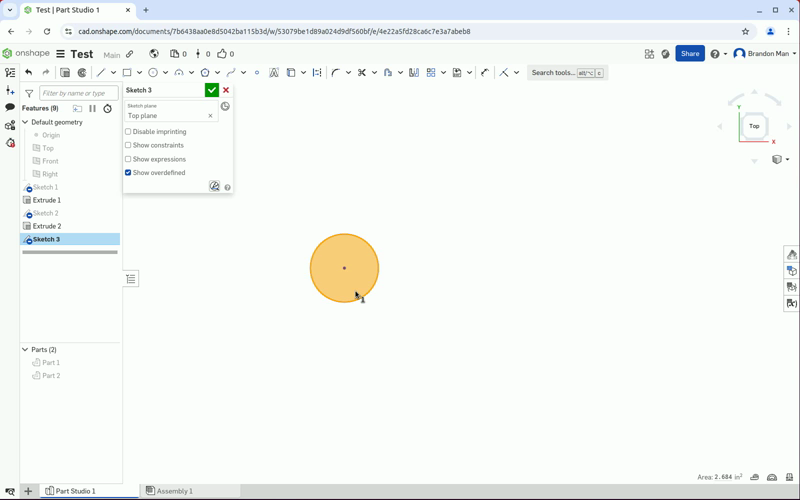
scroll(-6)
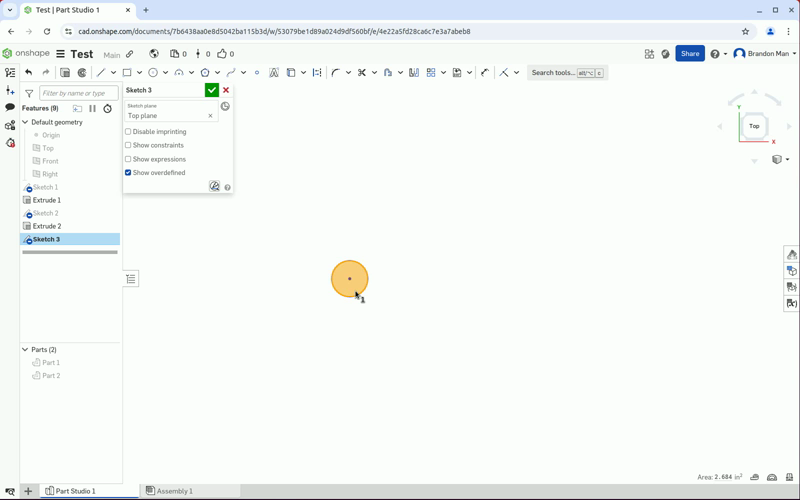
scroll(-6)
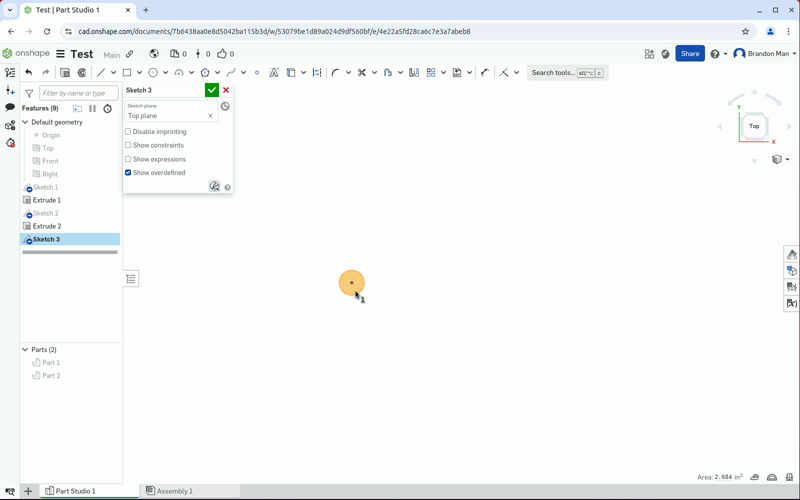
scroll(-6)
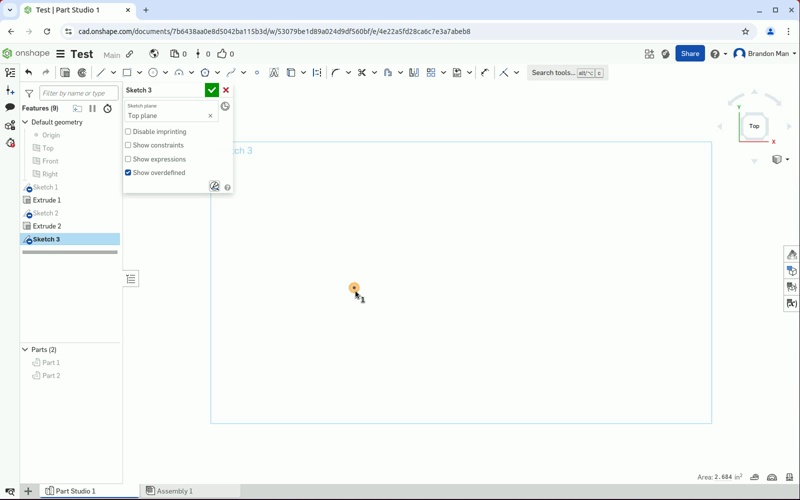
mouse_move(73, 352)
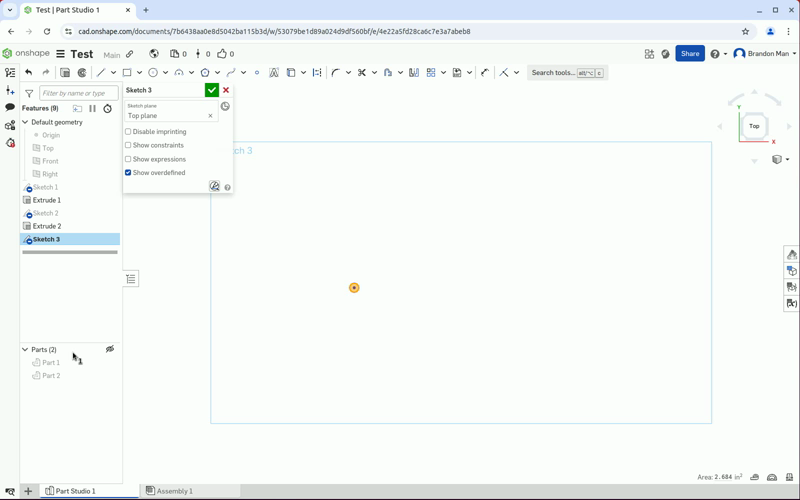
key(shift+y)
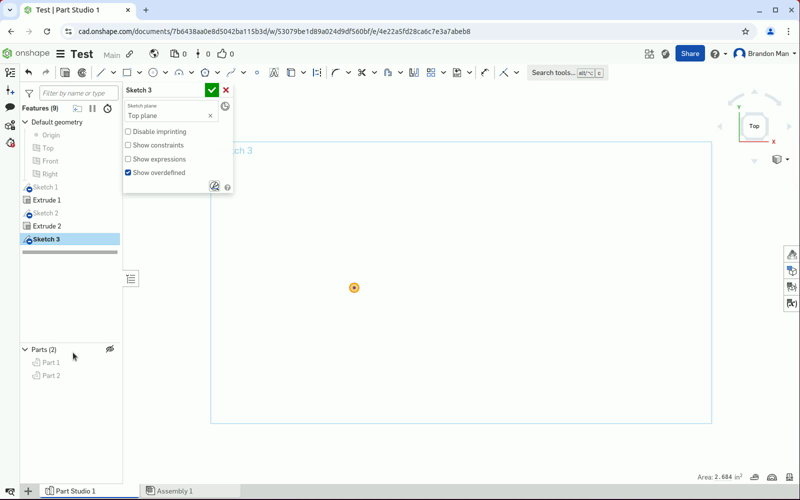
key(shift+e)
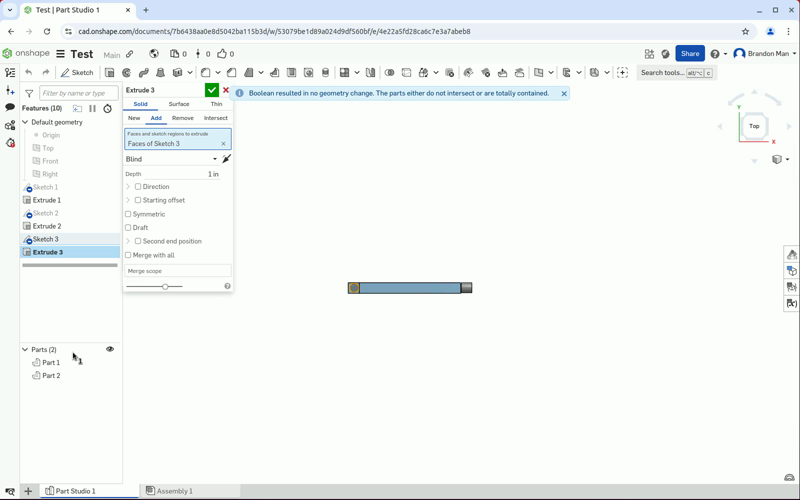
mouse_move(143, 106)
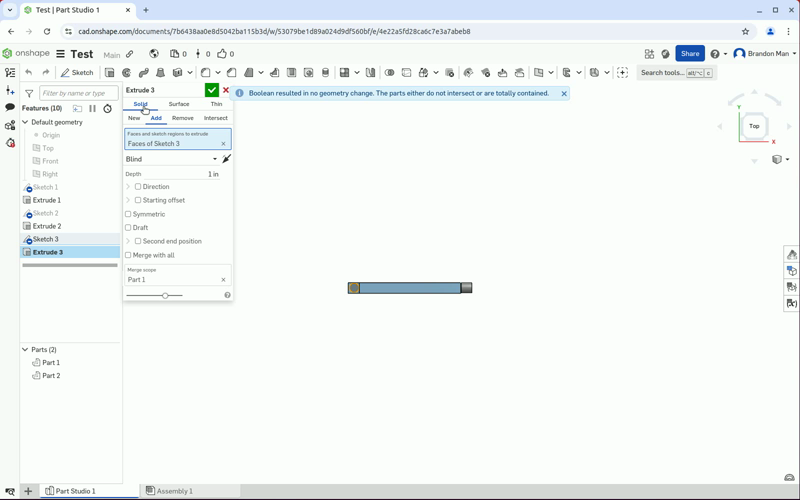
click(143, 106)
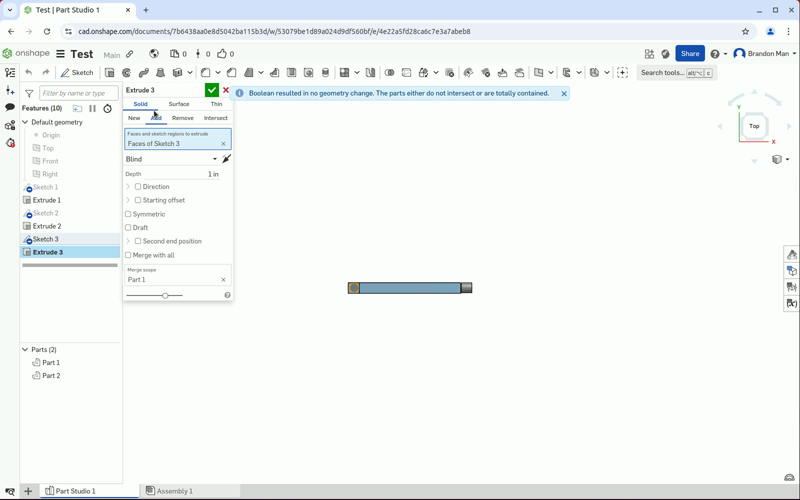
mouse_move(186, 120)
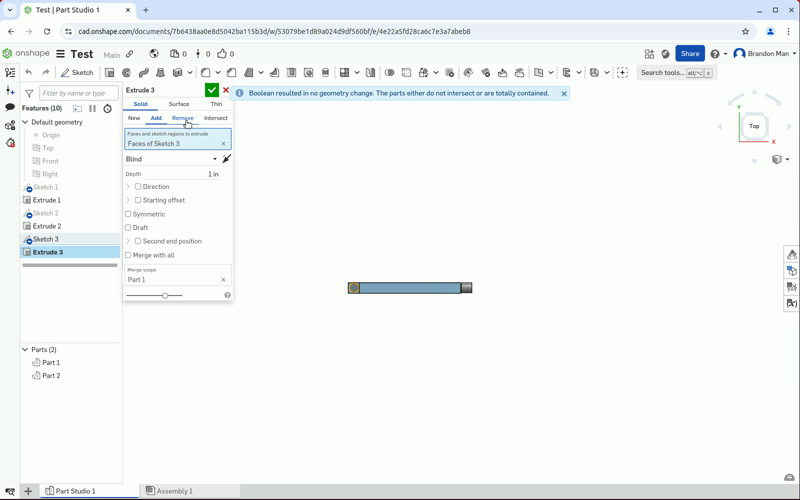
click(186, 120)
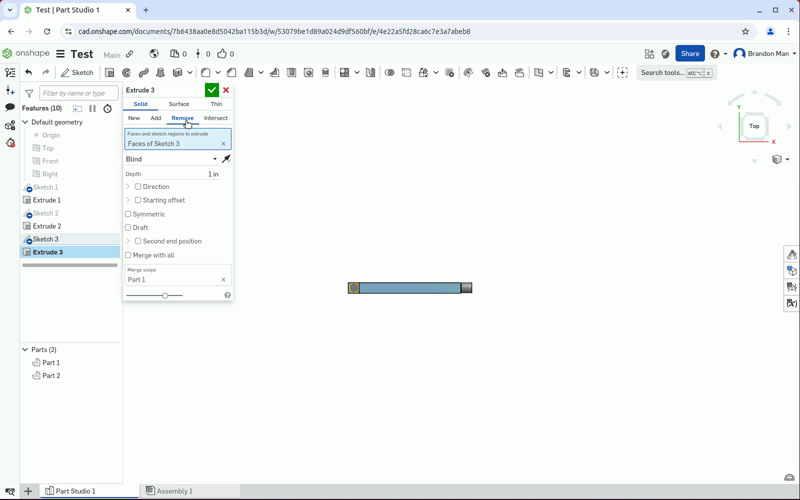
key(tab, 4)
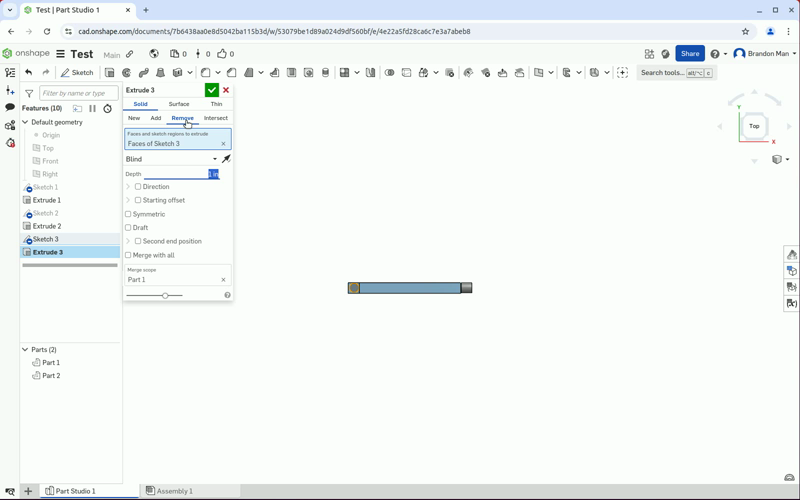
text(-4.092)
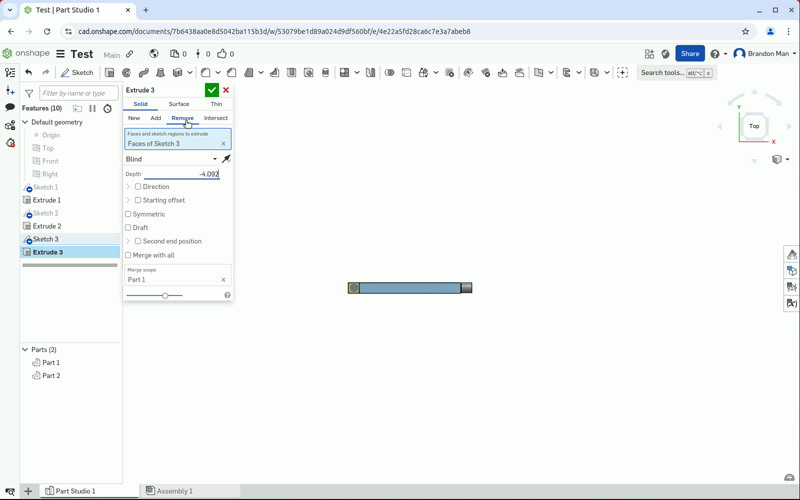
key(tab, 6)
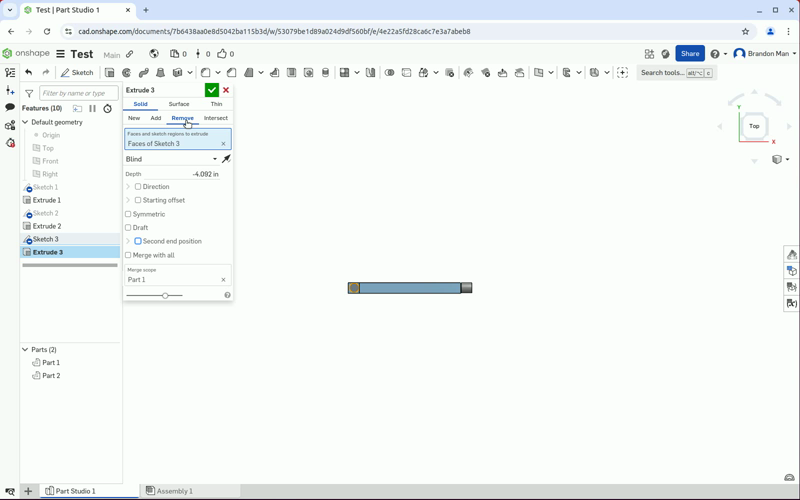
key(space)
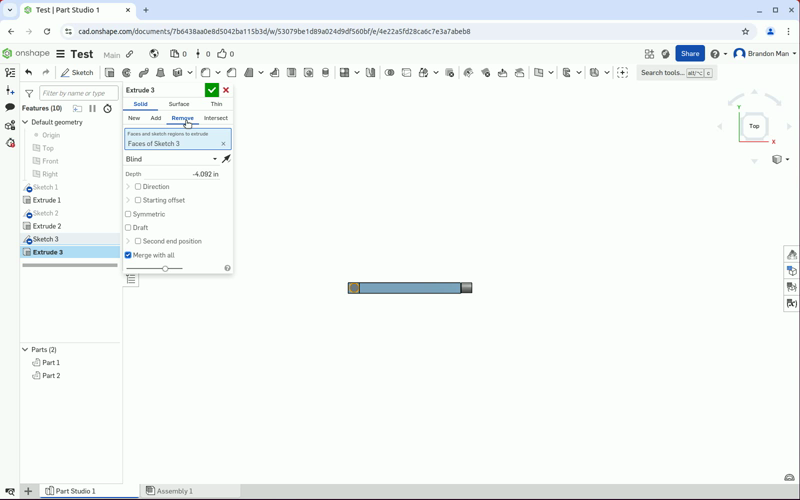
key(enter)
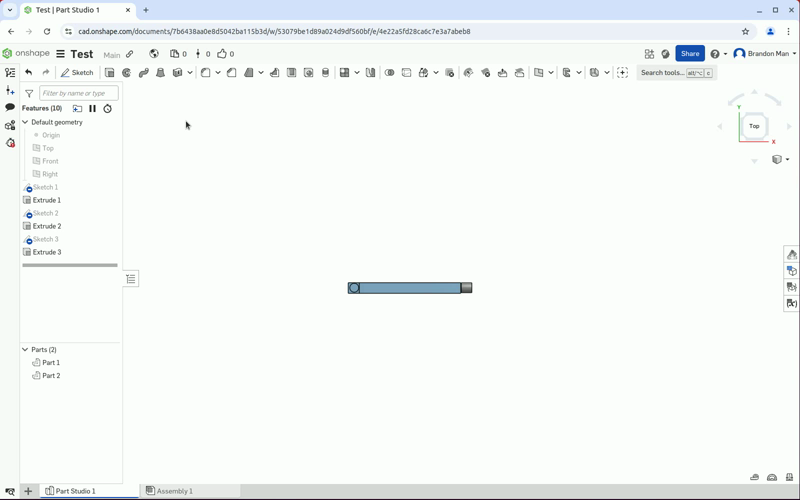
key(shift+h)
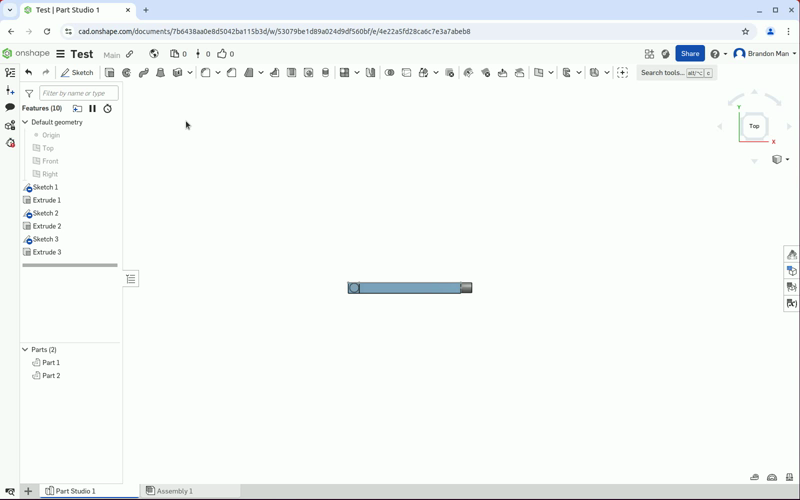
key(shift+h)
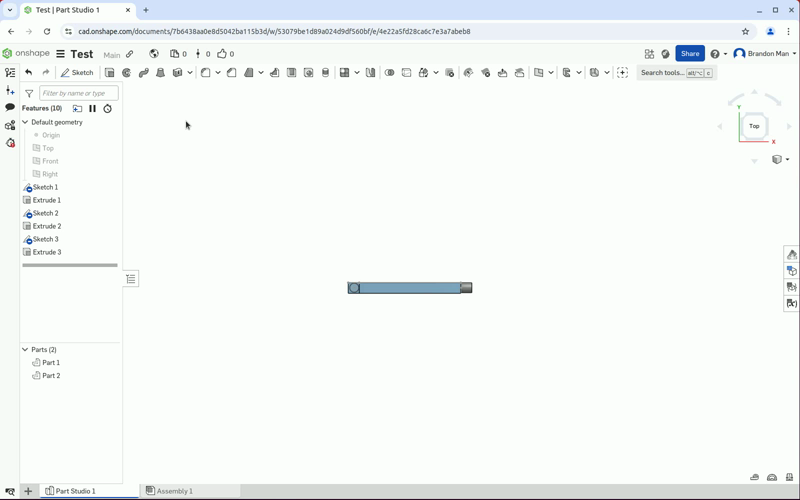
key(shift+7)
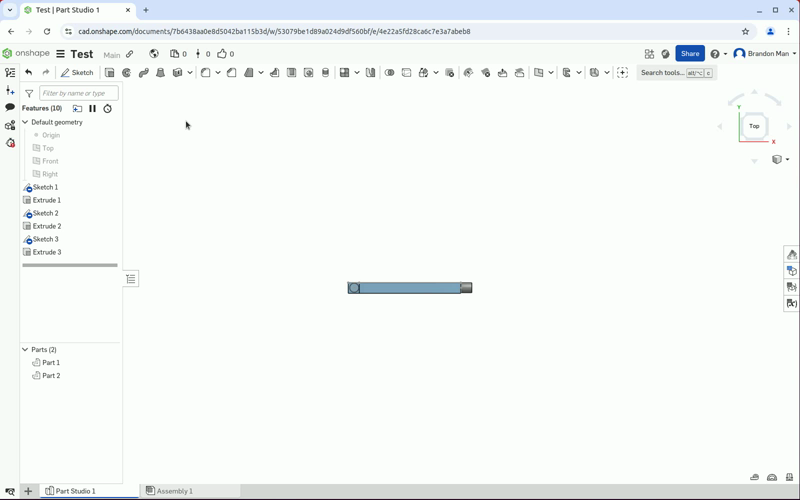
key(up, 3)
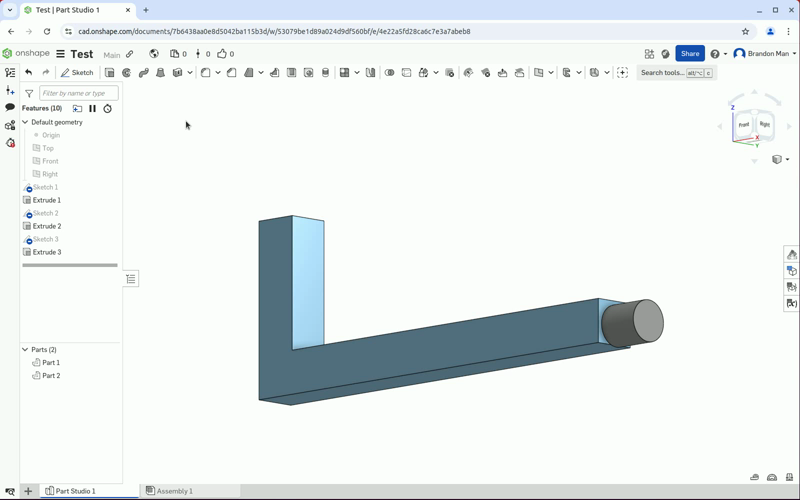
key(left, 3)
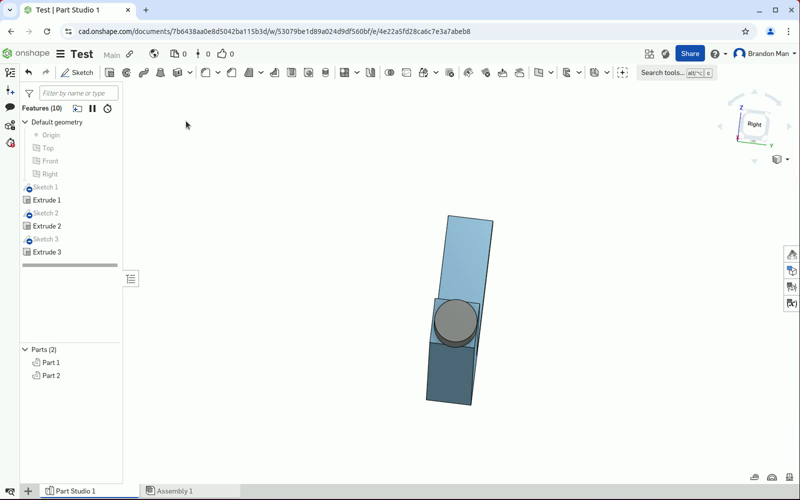
key(right, 3)
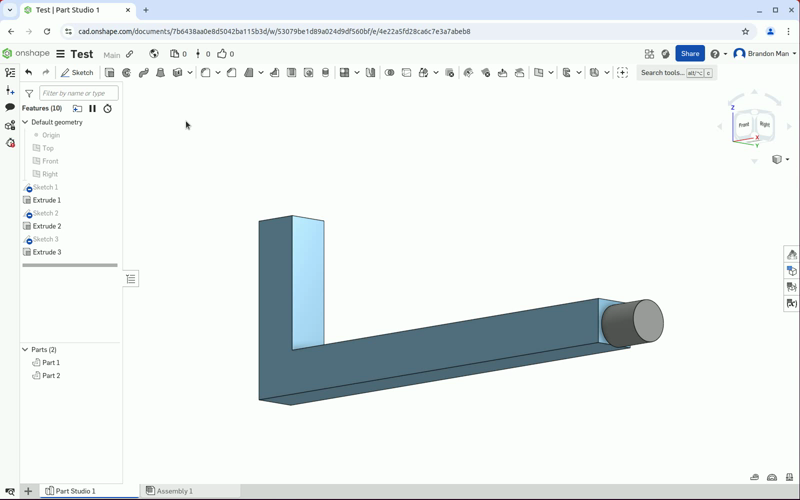
key(down, 3)
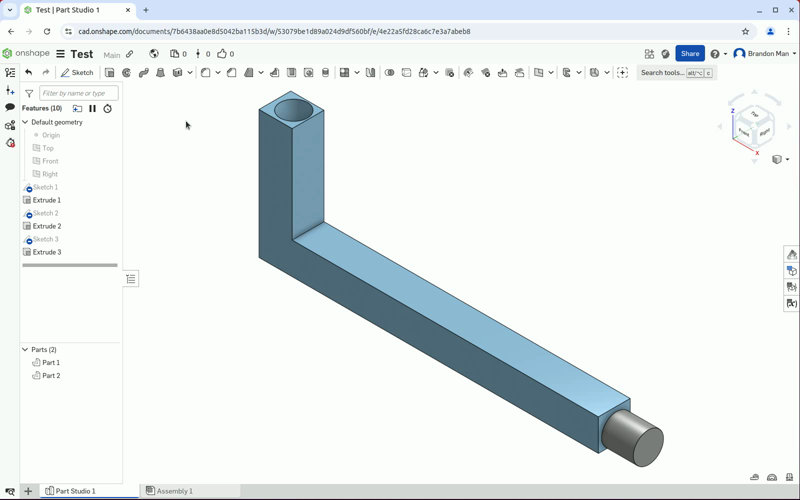
mouse_move(73, 189)
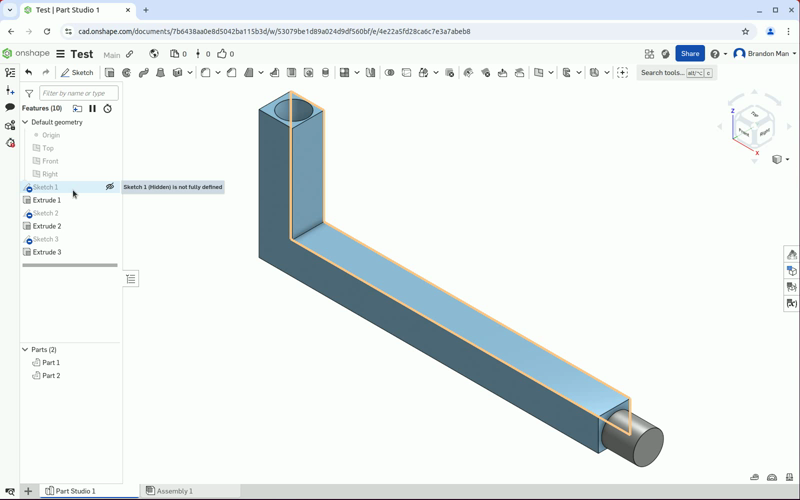
click(73, 189)